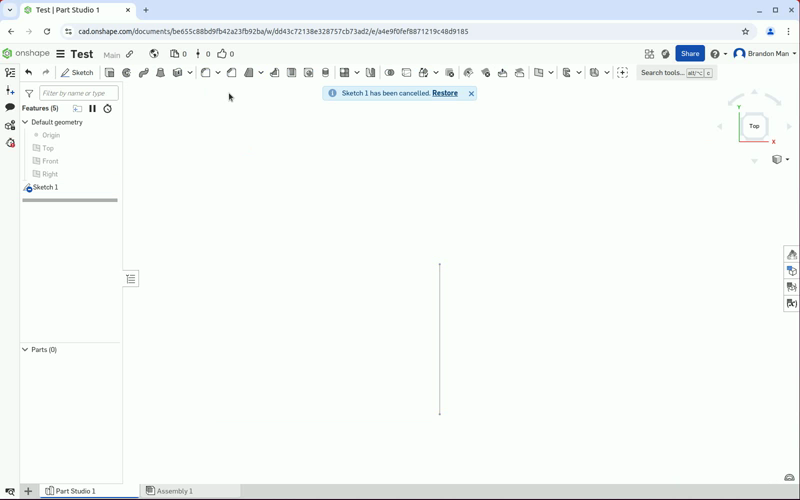
key(shift+h)
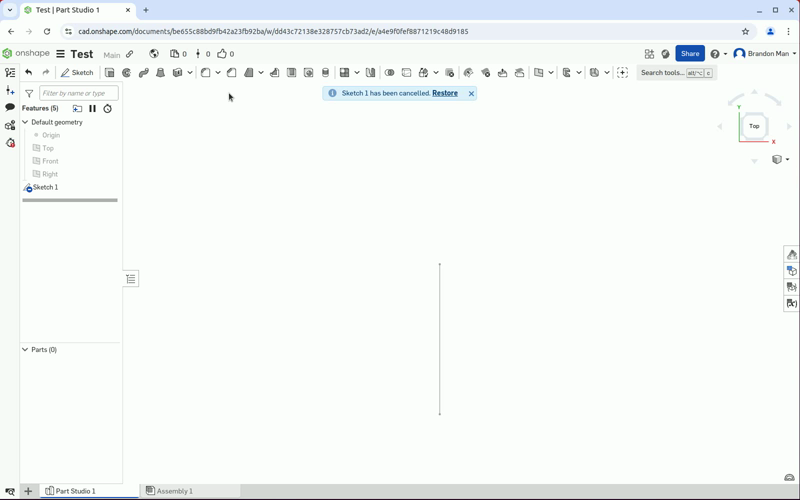
key(shift+s)
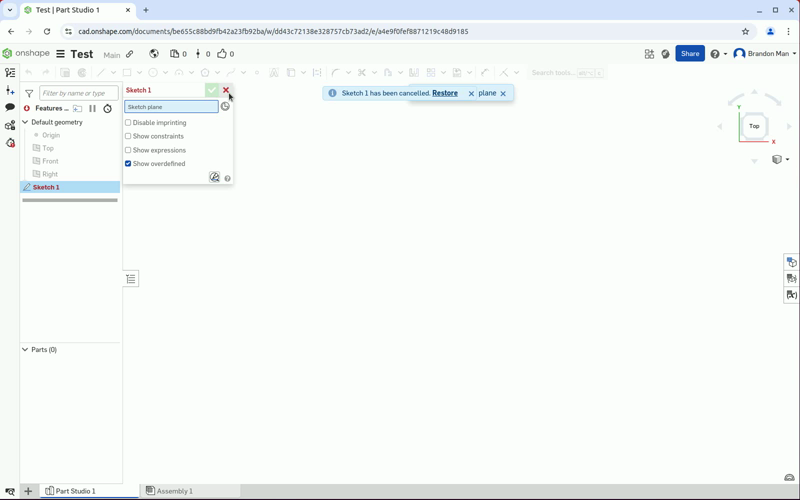
mouse_move(73, 150)
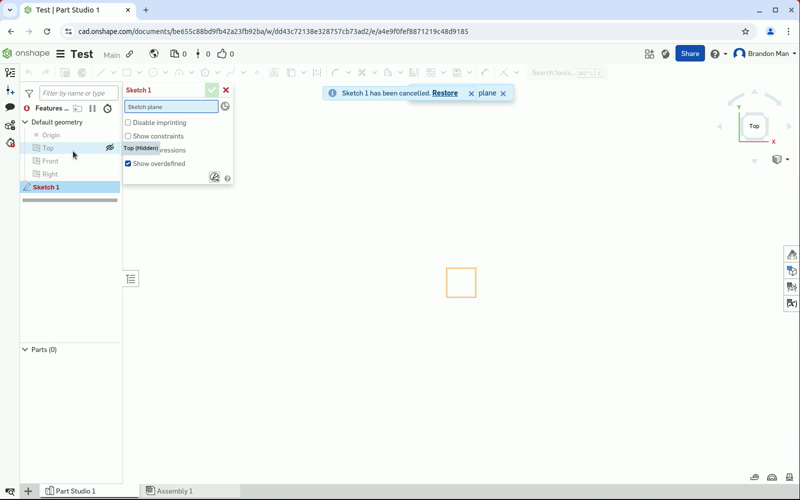
click(73, 150)
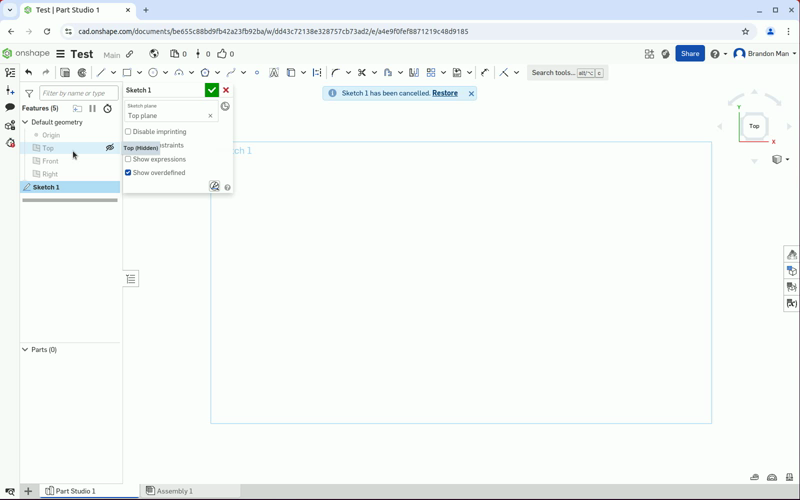
mouse_move(73, 352)
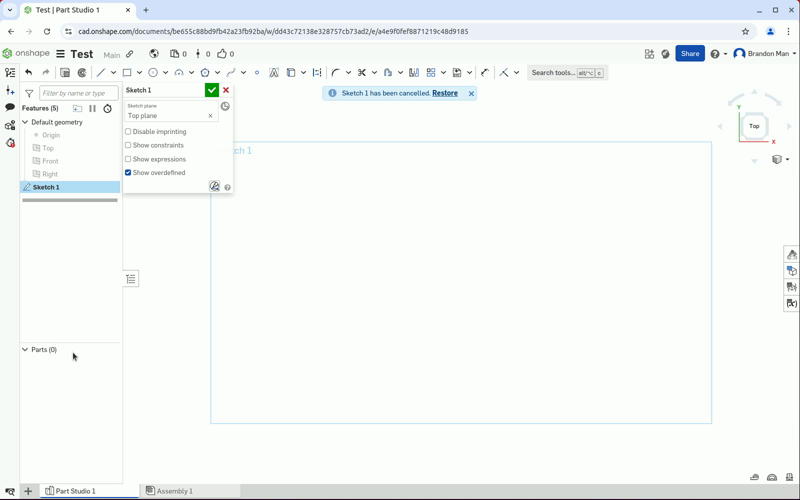
key(y)
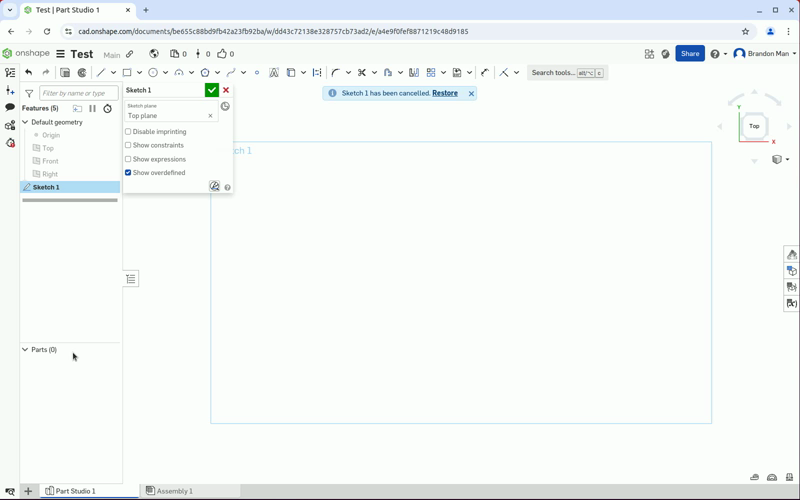
key(l)
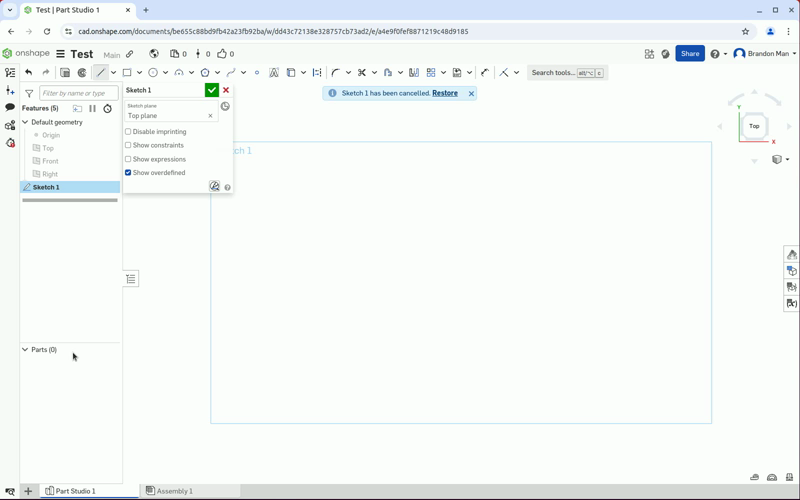
key_down(shift)
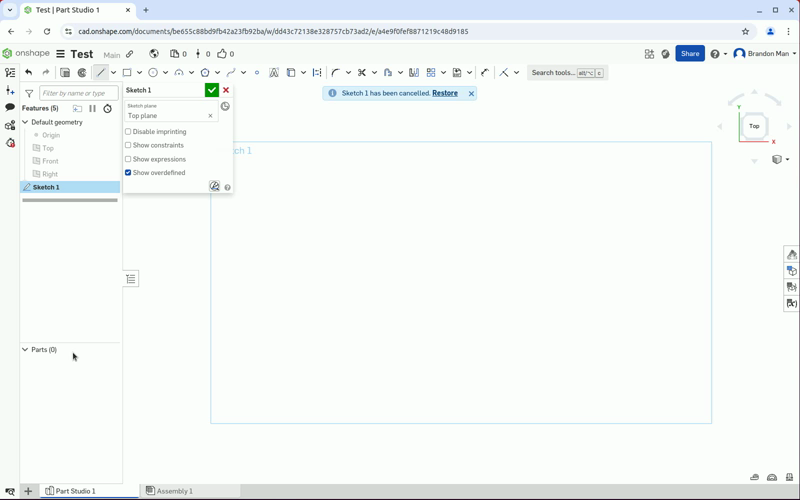
mouse_move(424, 395)
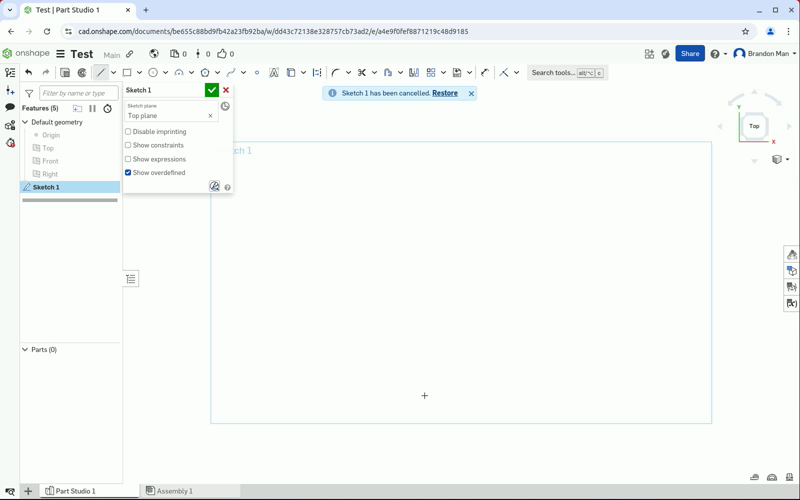
click(424, 395)
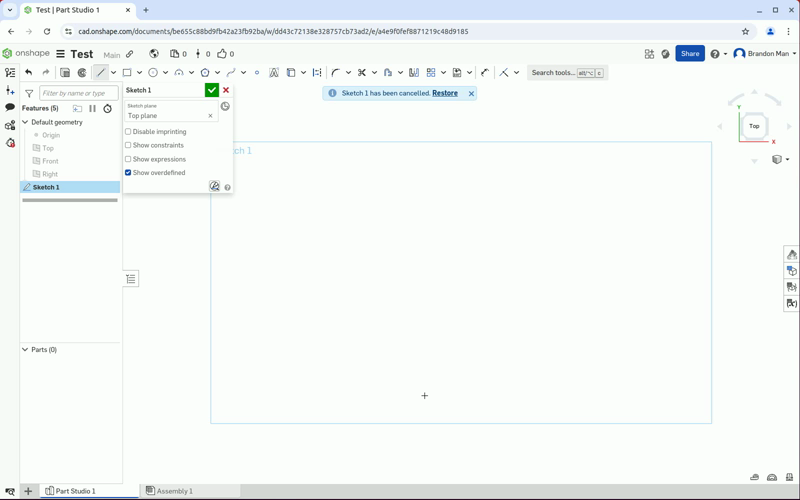
key_up(shift)
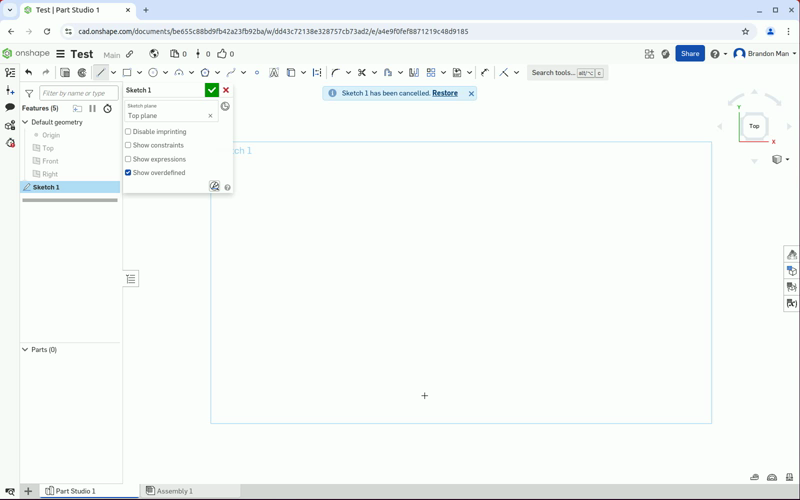
key_down(shift)
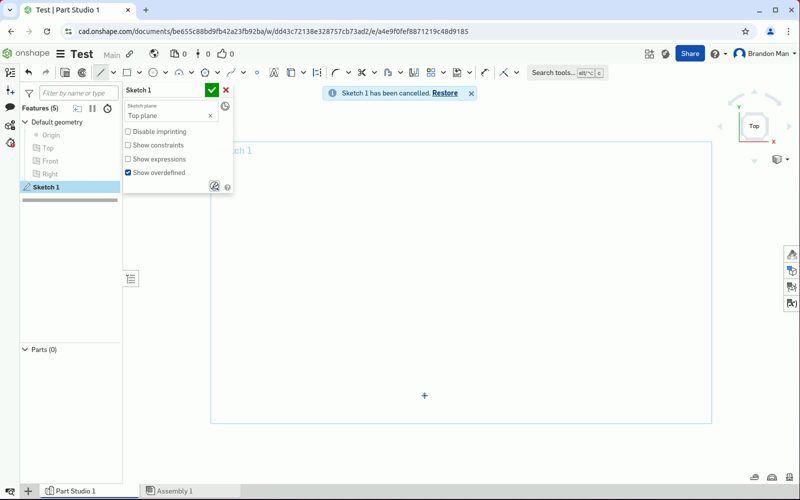
mouse_move(495, 395)
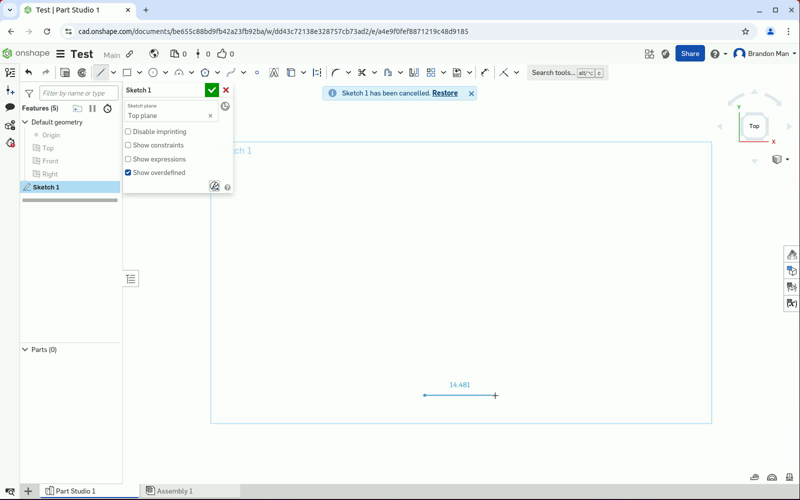
click(495, 395)
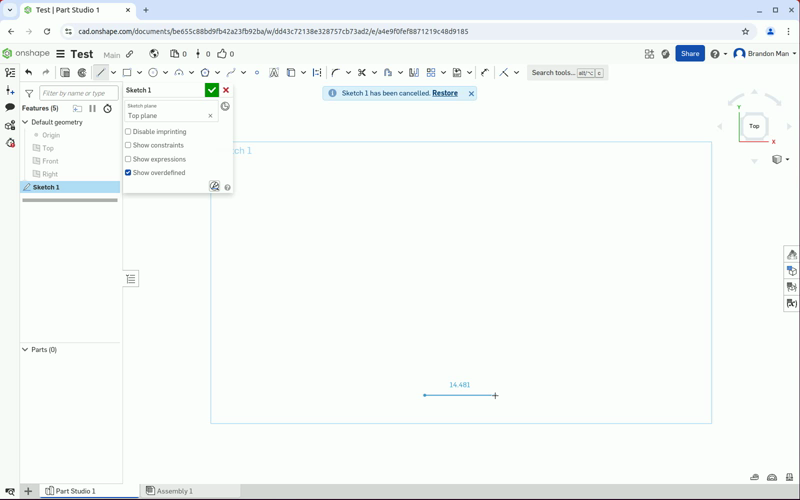
key_up(shift)
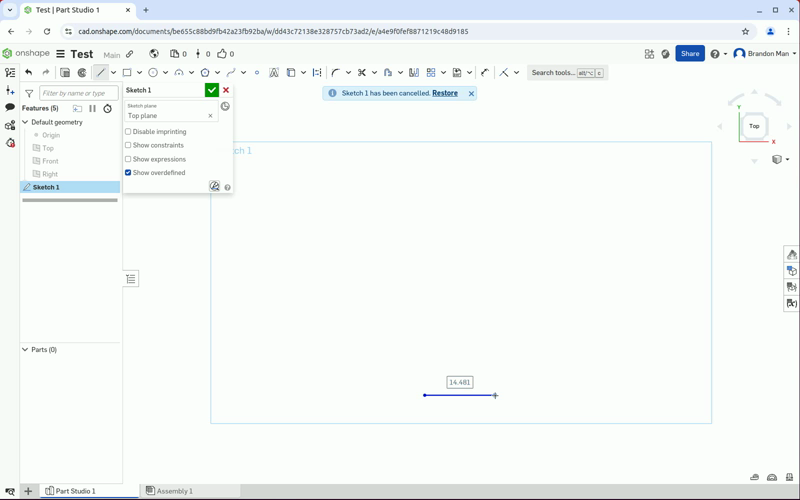
key_down(shift)
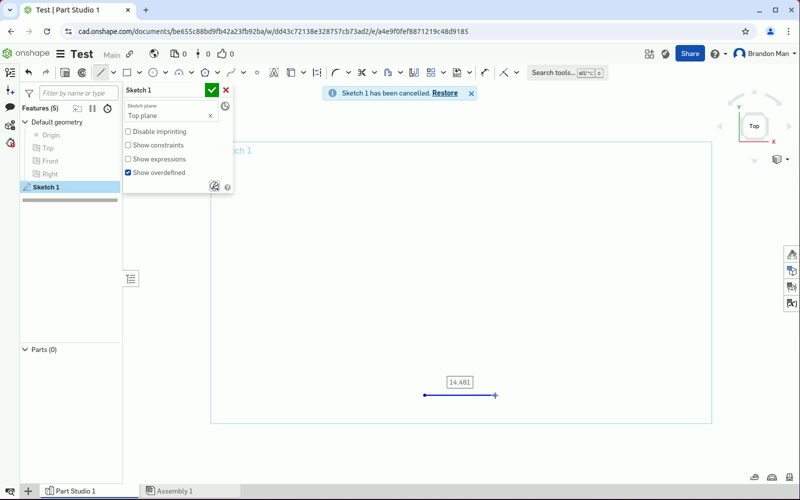
mouse_move(495, 171)
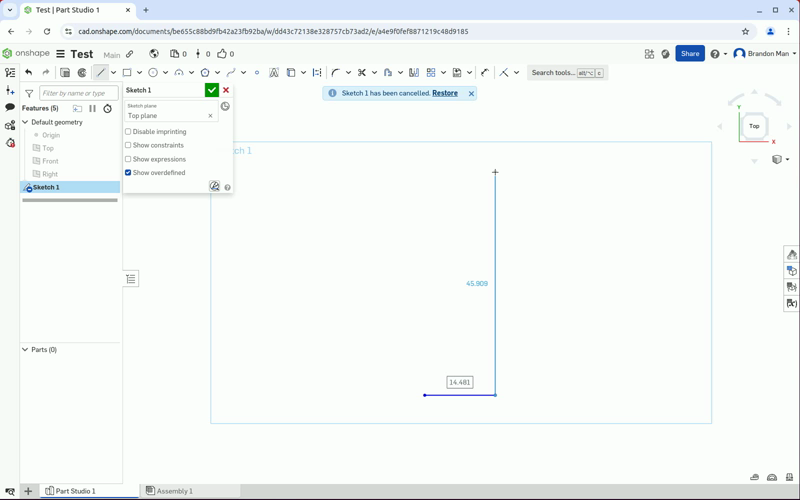
click(495, 171)
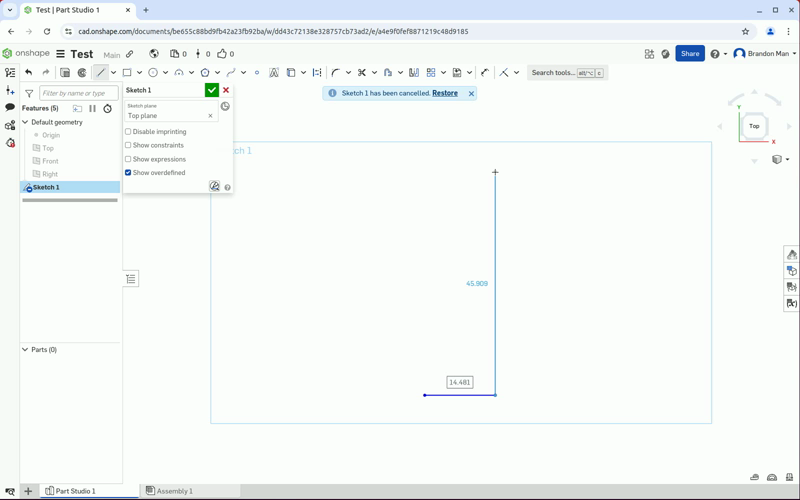
key_up(shift)
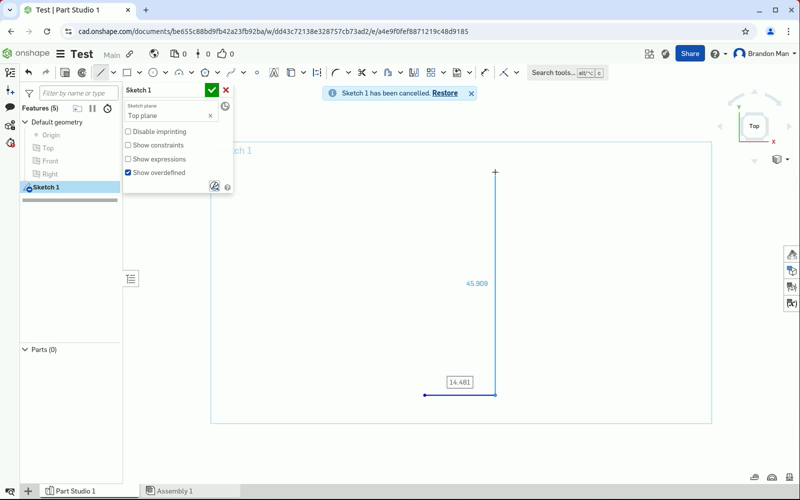
key_down(shift)
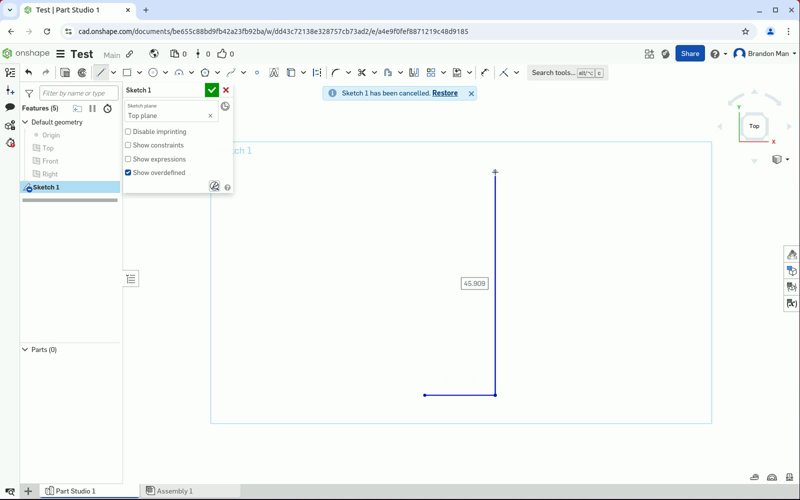
mouse_move(424, 171)
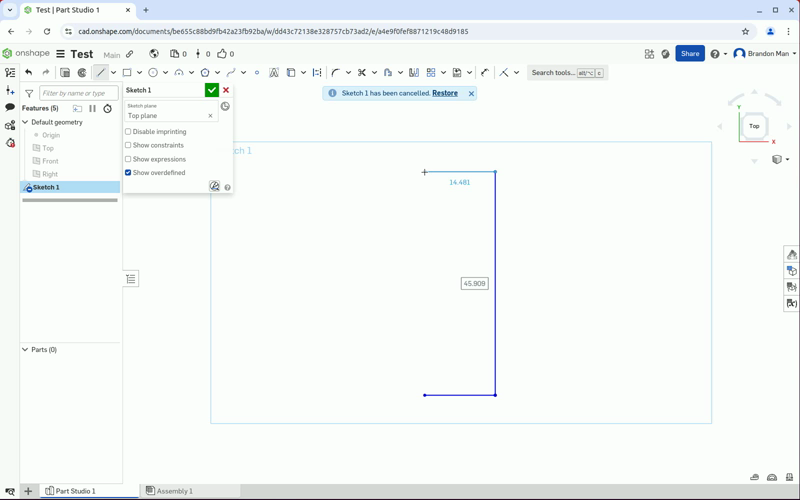
click(424, 171)
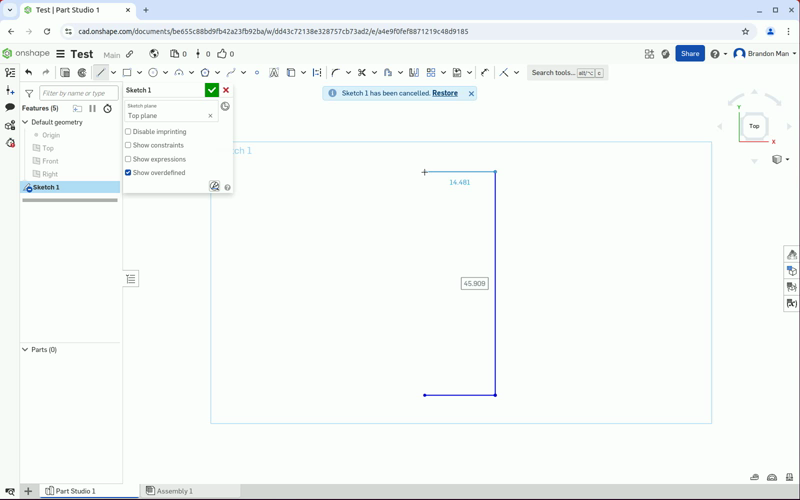
key_up(shift)
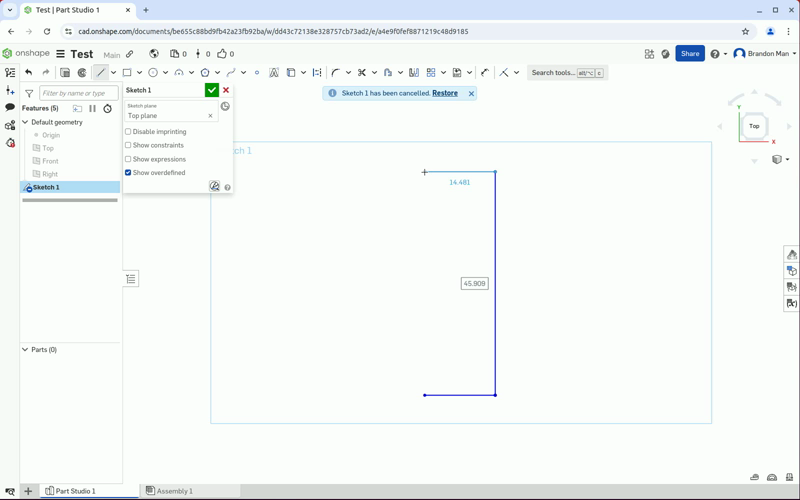
key_down(shift)
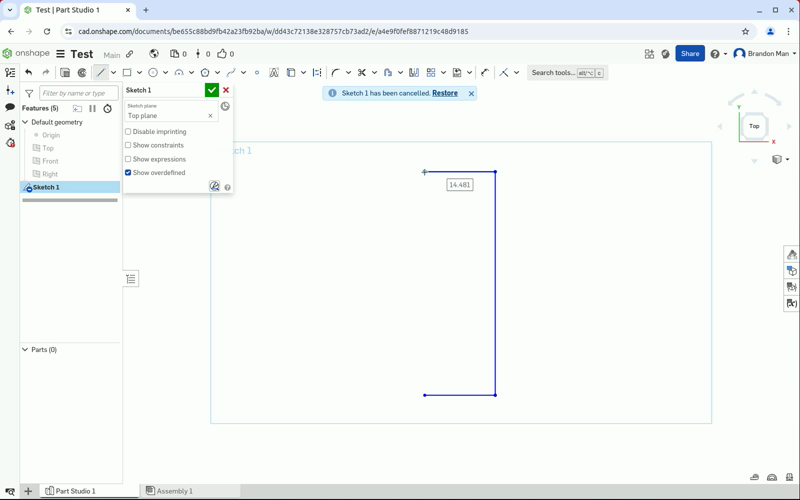
mouse_move(424, 395)
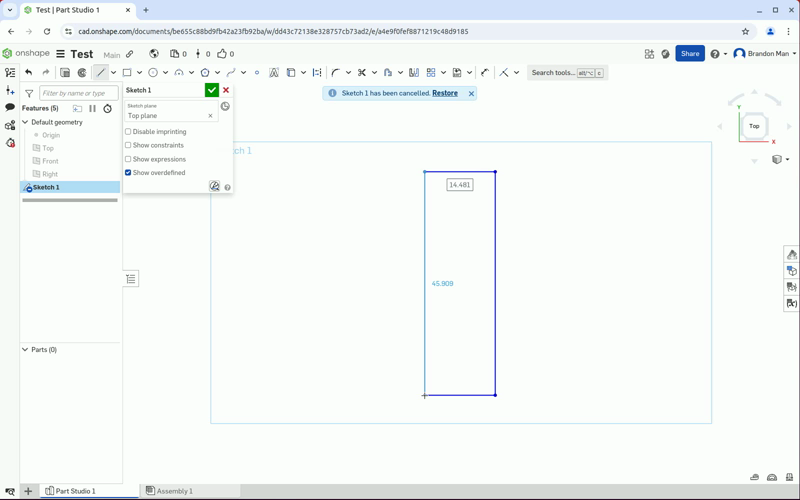
key_up(shift)
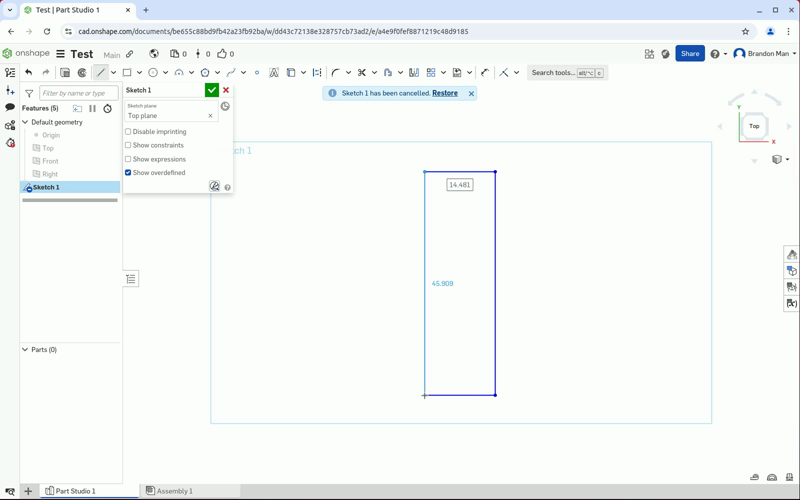
click(424, 395)
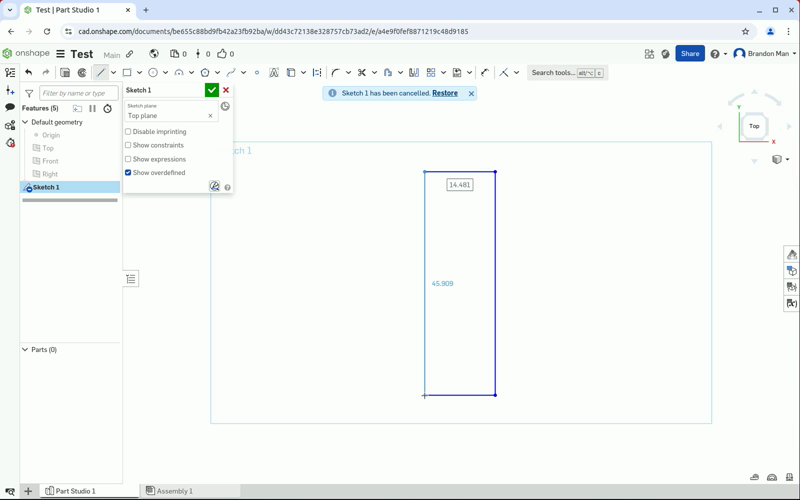
key(esc)
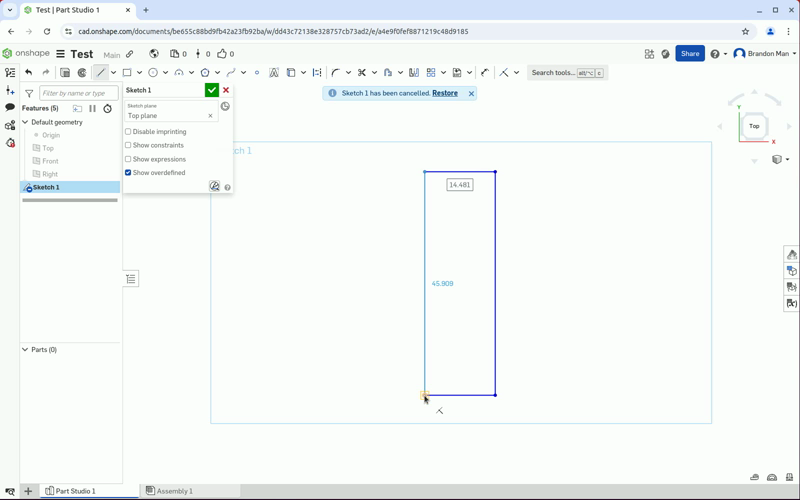
mouse_move(443, 203)
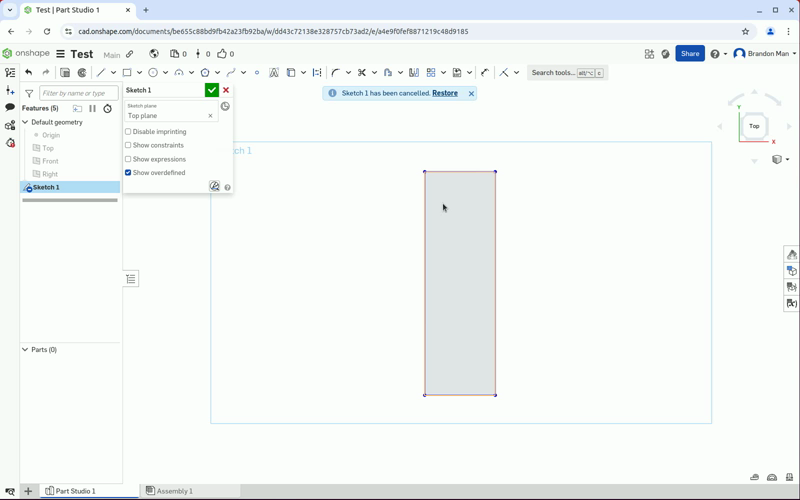
click(443, 203)
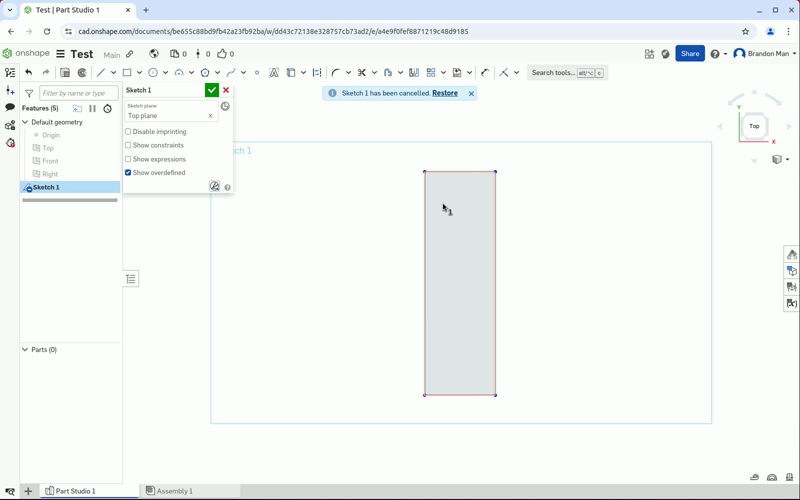
mouse_move(73, 352)
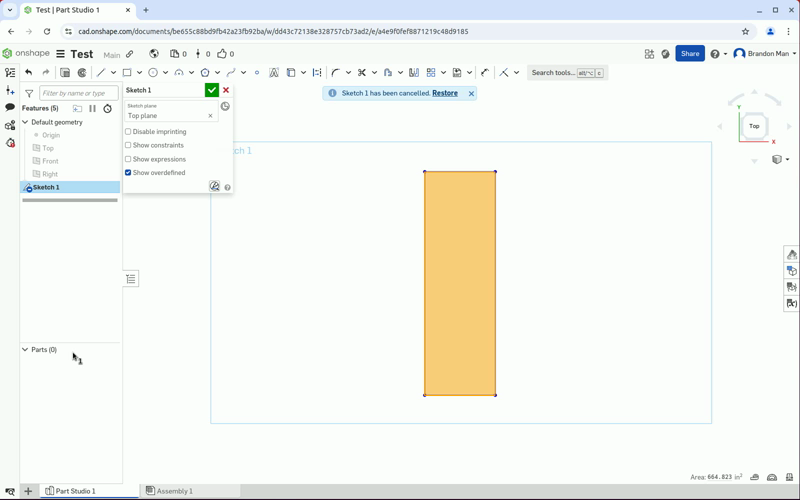
key(shift+y)
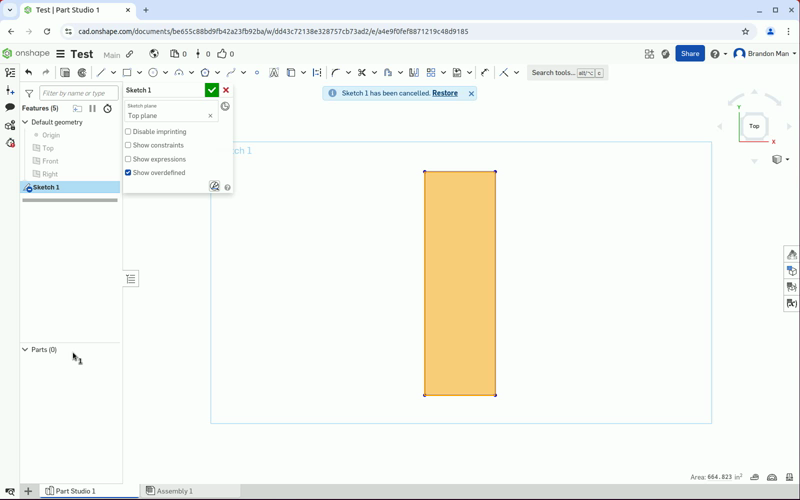
key(shift+e)
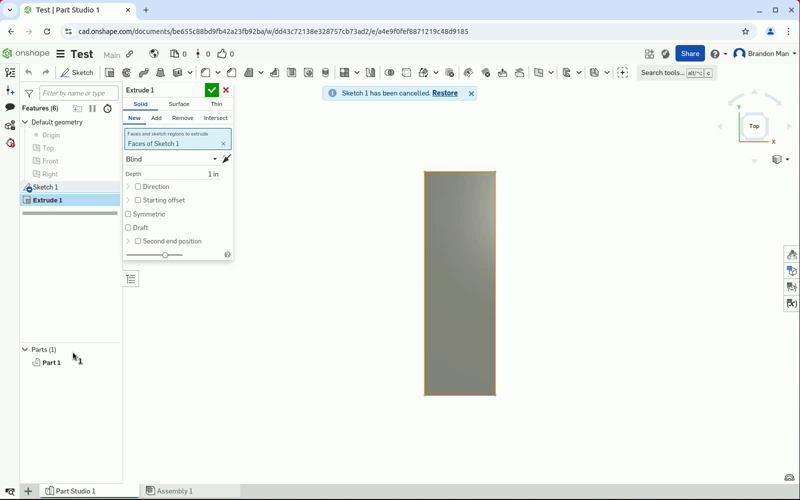
mouse_move(143, 106)
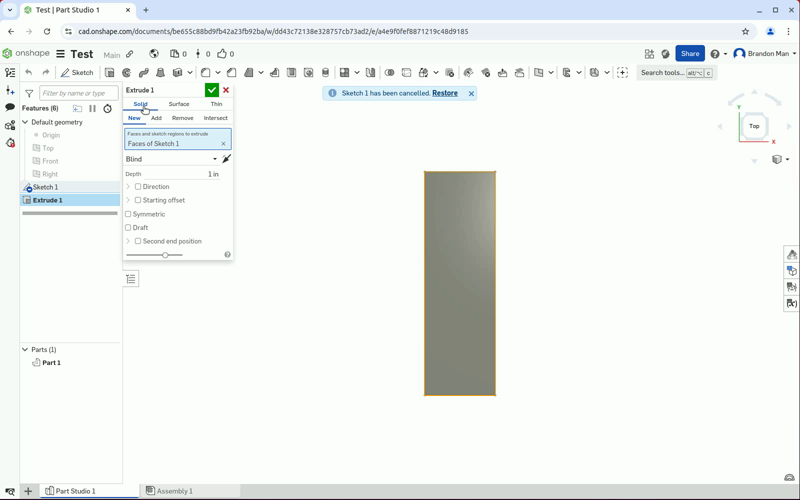
click(143, 106)
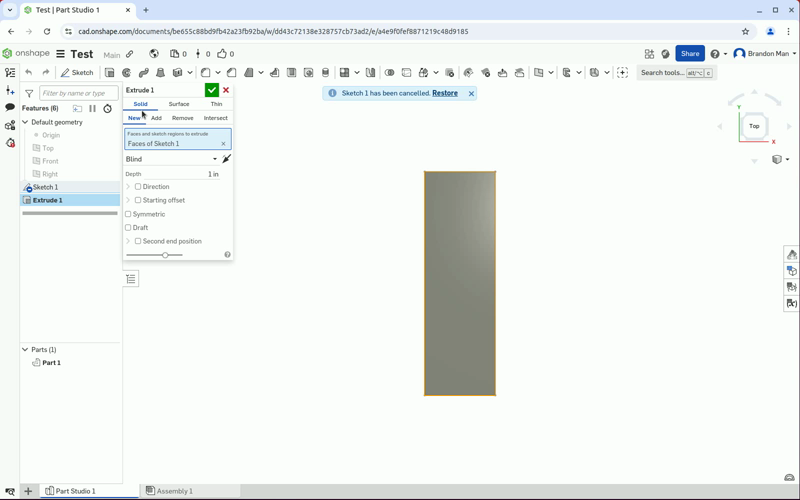
mouse_move(137, 120)
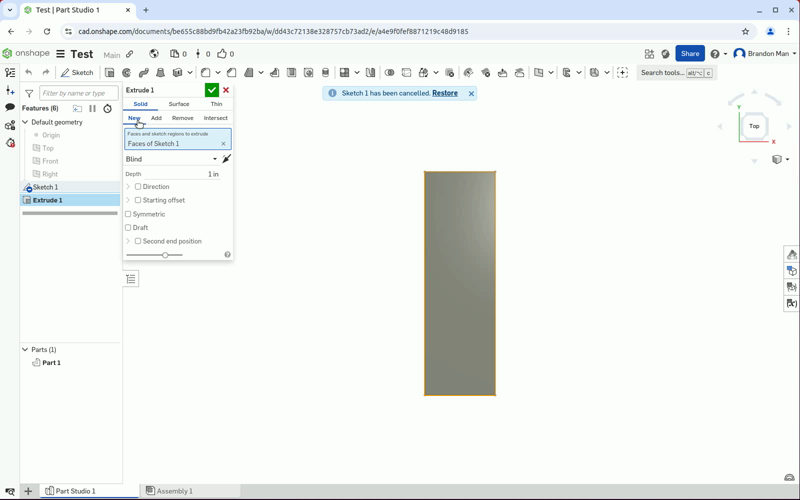
click(137, 120)
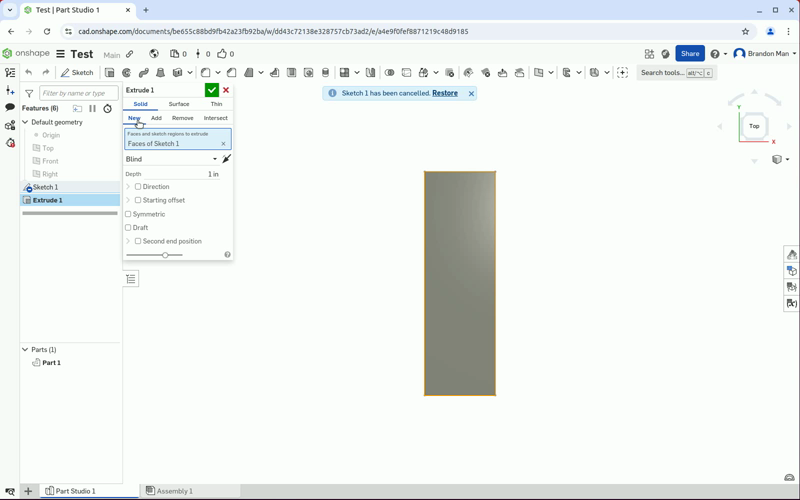
key(tab, 4)
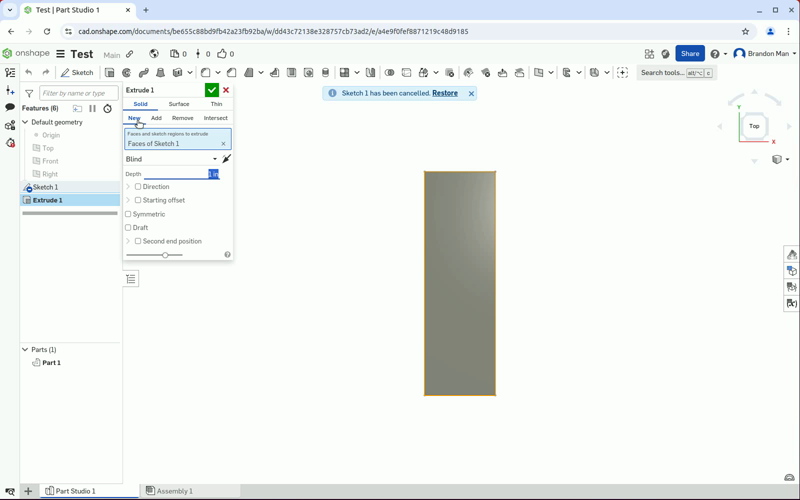
text(3.611)
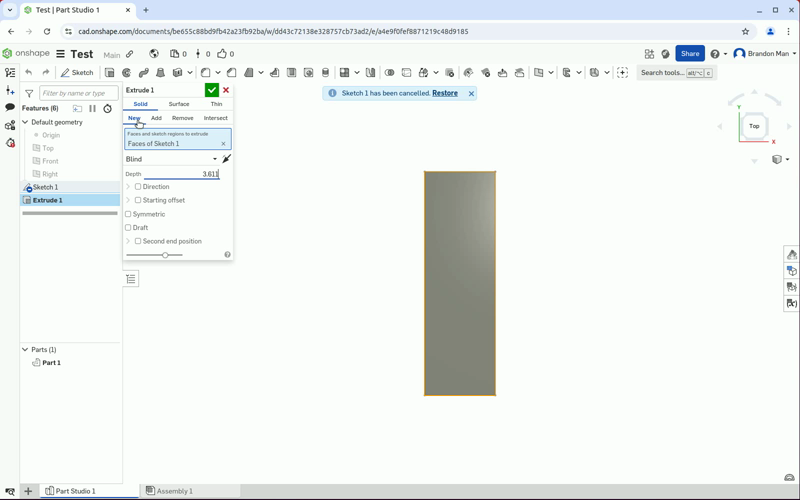
key(enter)
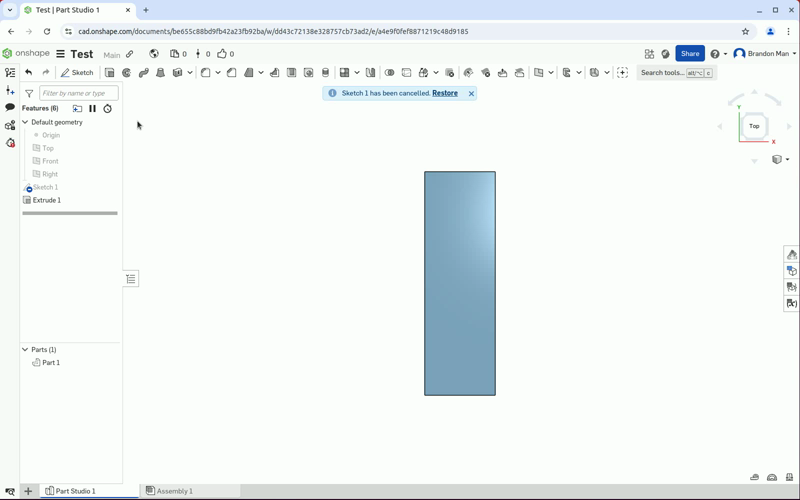
key(shift+h)
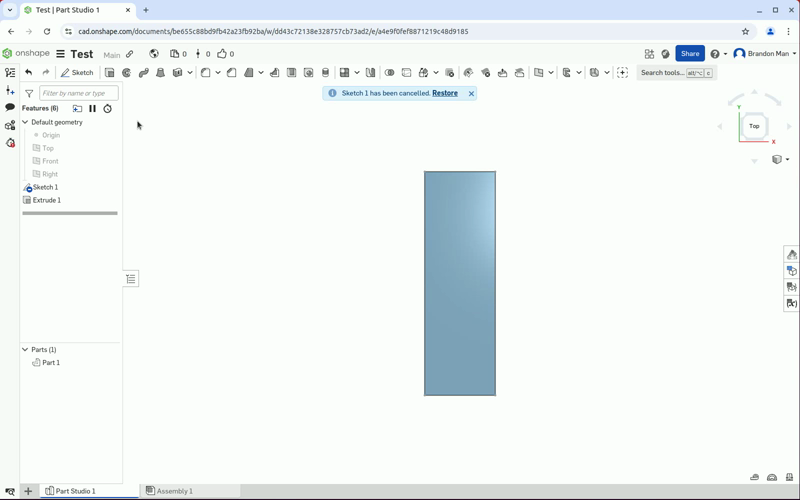
key(shift+h)
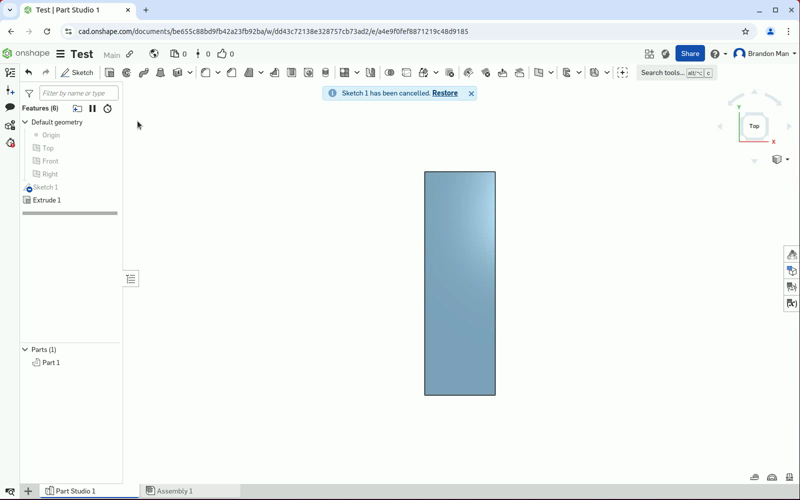
mouse_move(73, 189)
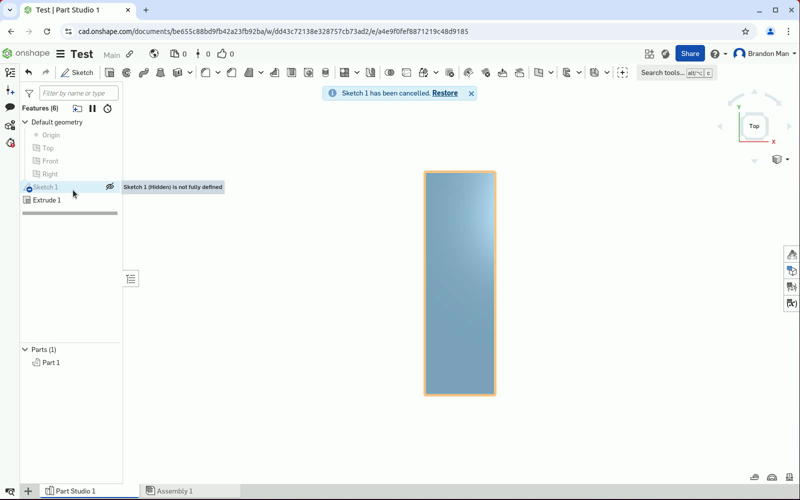
click(73, 189)
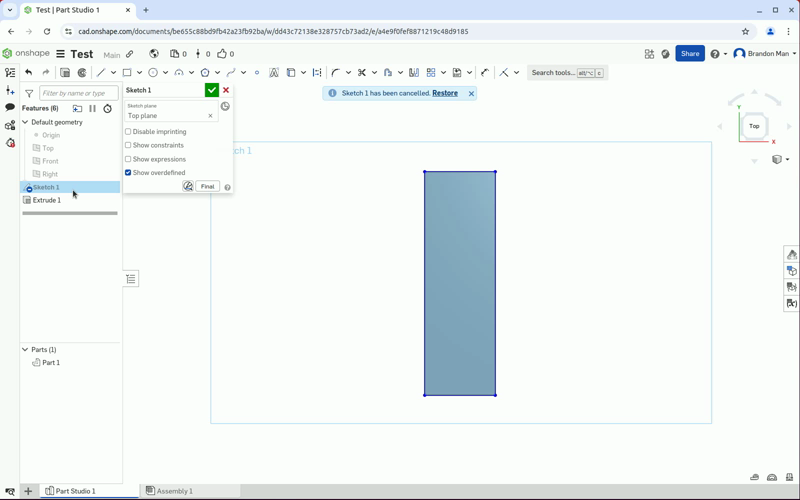
mouse_move(229, 92)
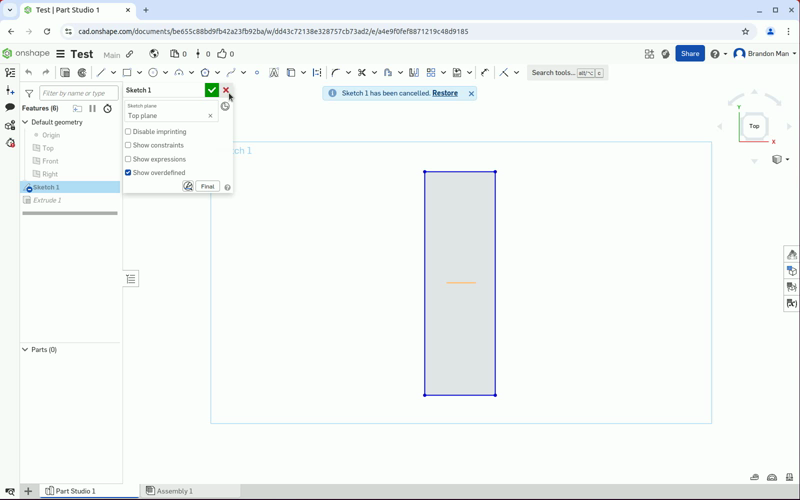
click(229, 92)
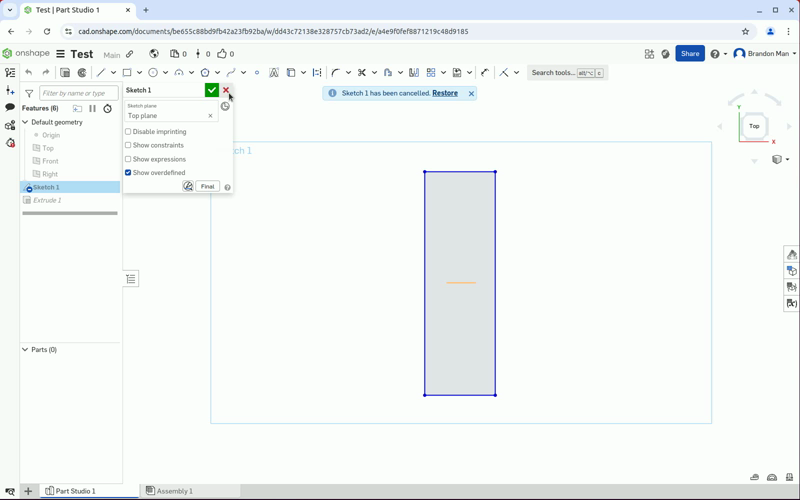
key(shift+s)
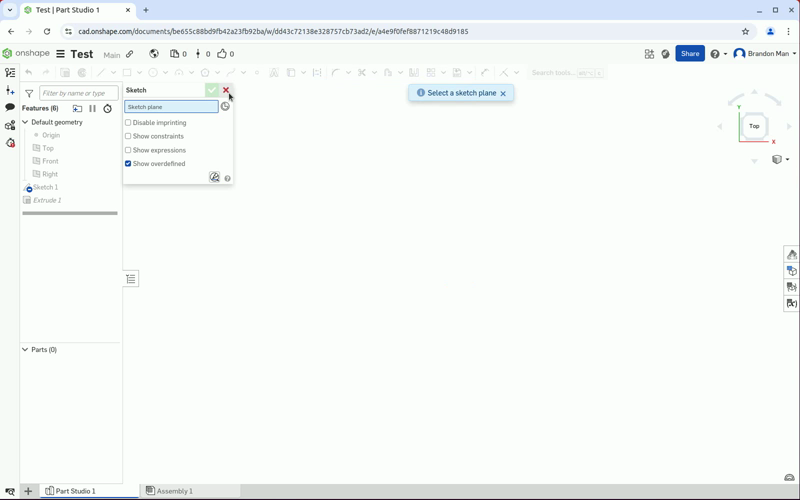
mouse_move(73, 150)
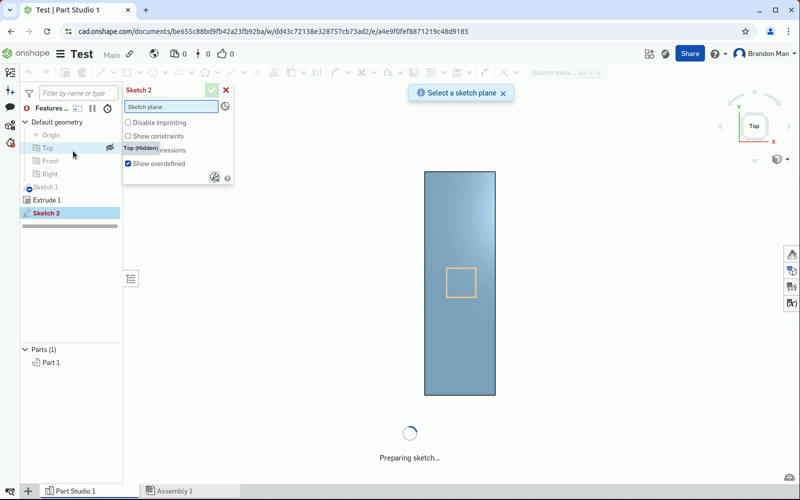
click(73, 150)
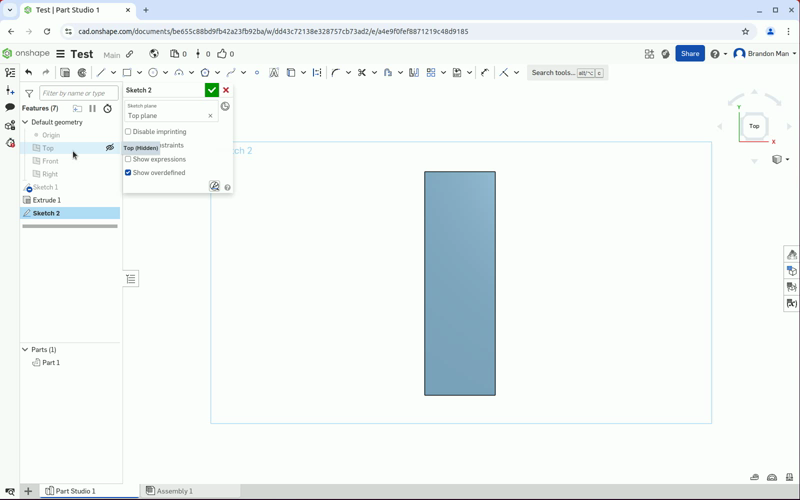
mouse_move(73, 352)
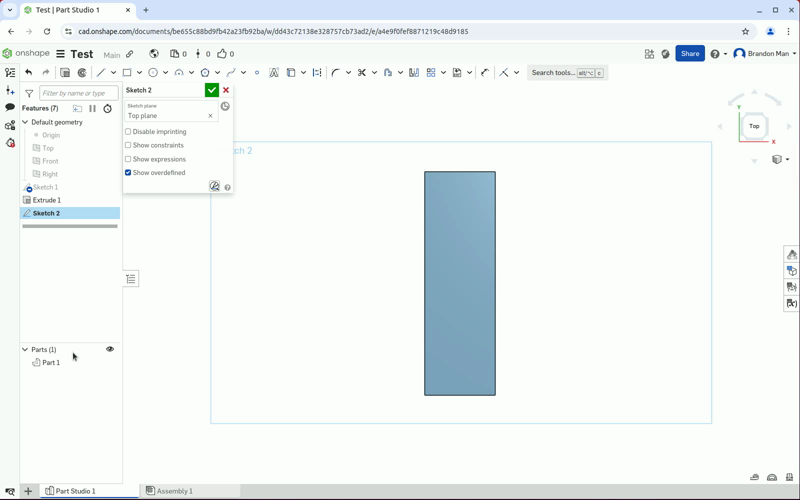
key(y)
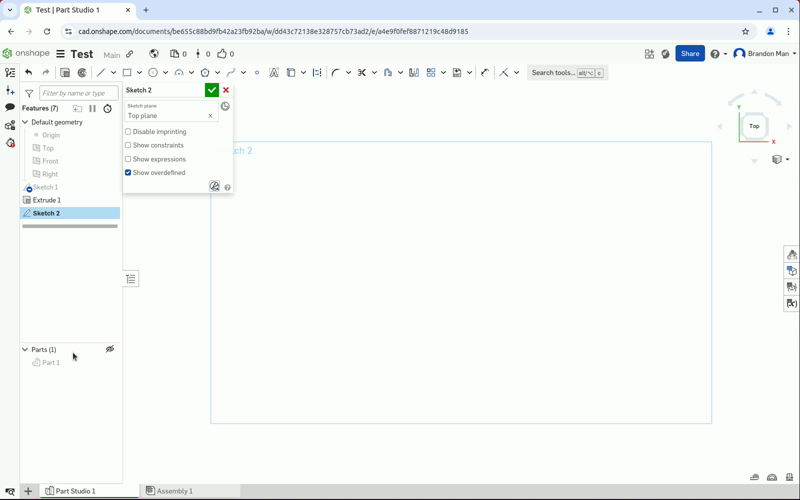
key(l)
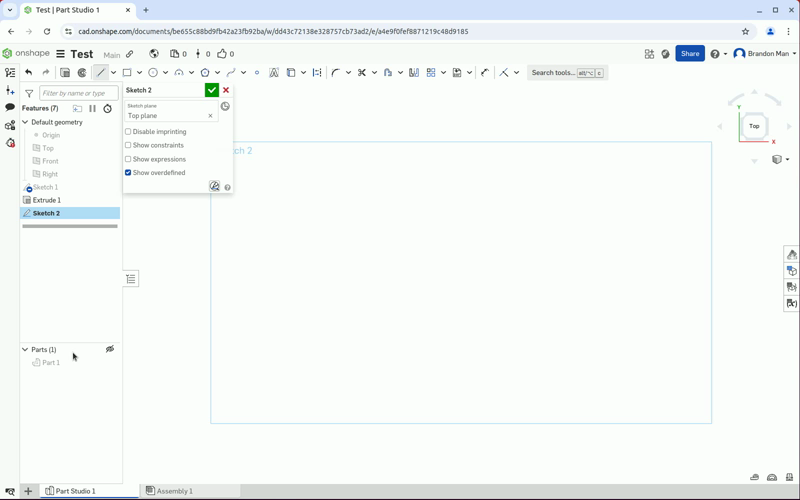
key_down(shift)
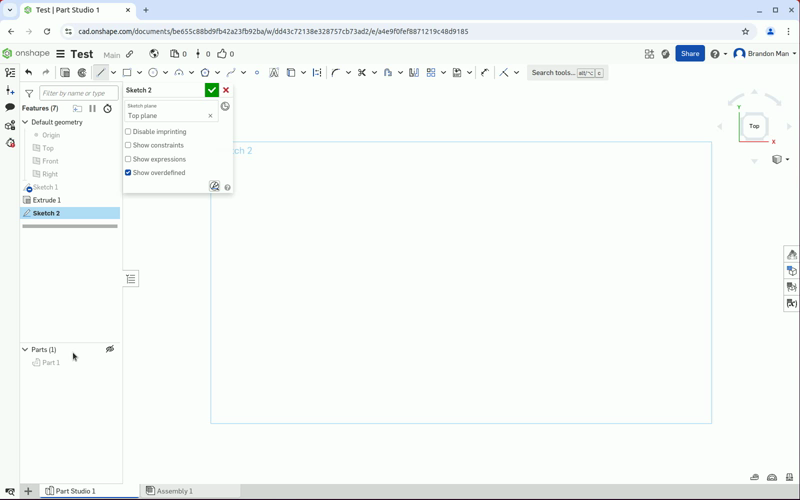
mouse_move(424, 395)
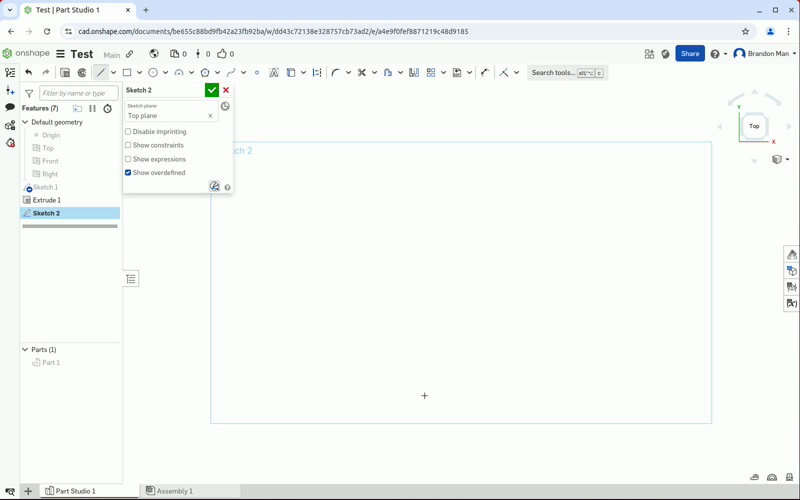
click(424, 395)
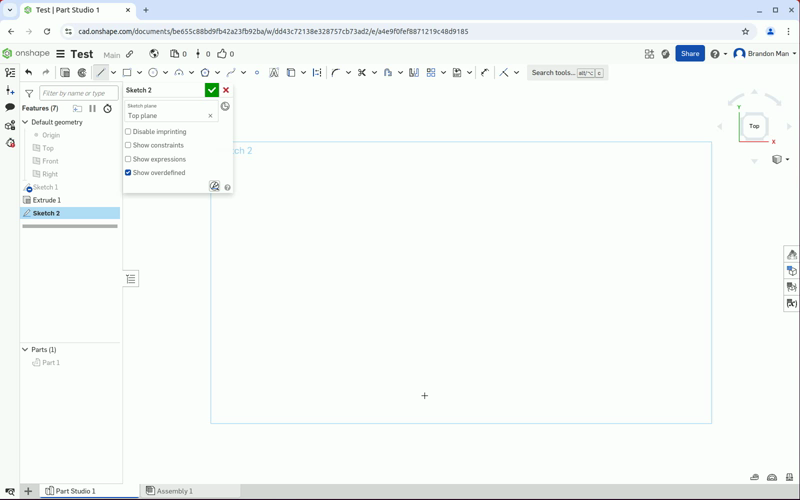
key_up(shift)
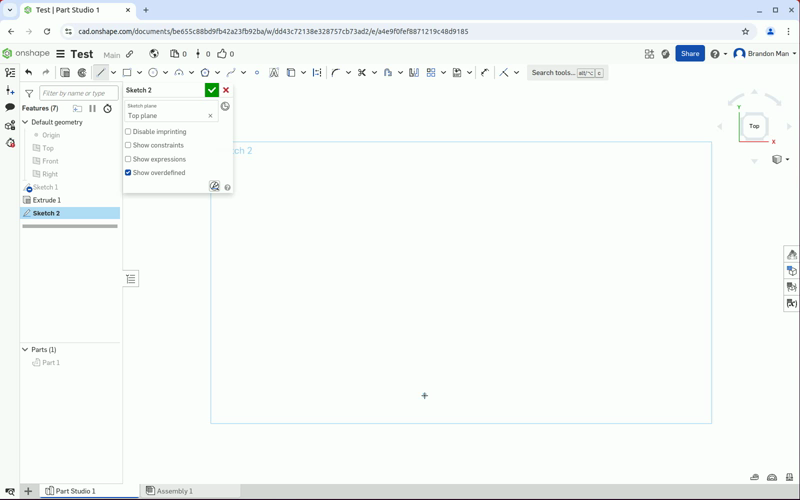
key_down(shift)
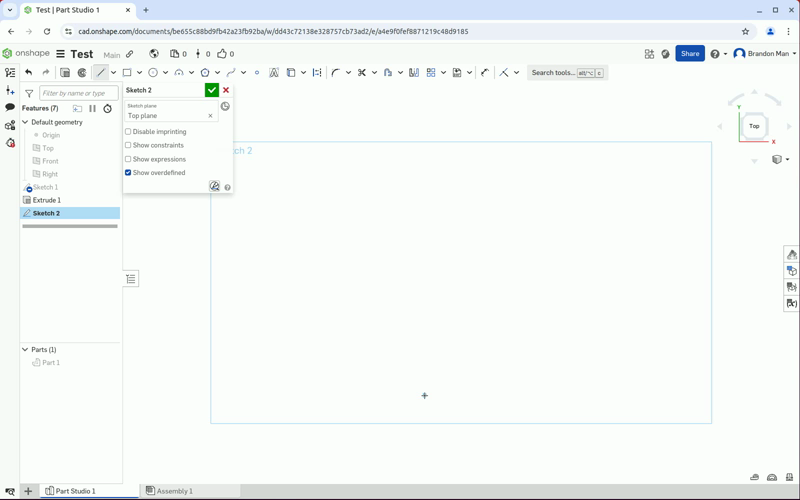
mouse_move(495, 395)
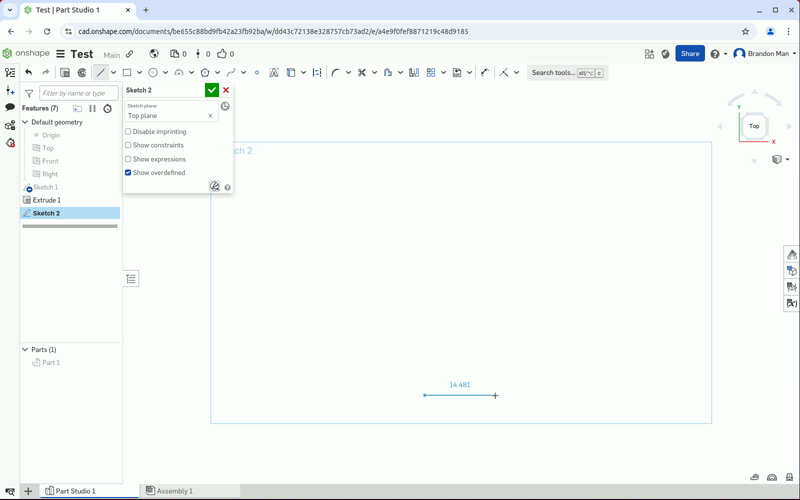
click(495, 395)
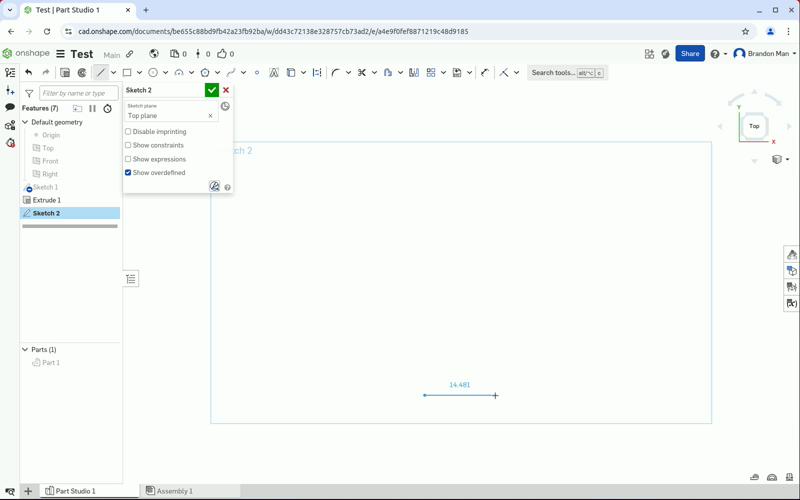
key_up(shift)
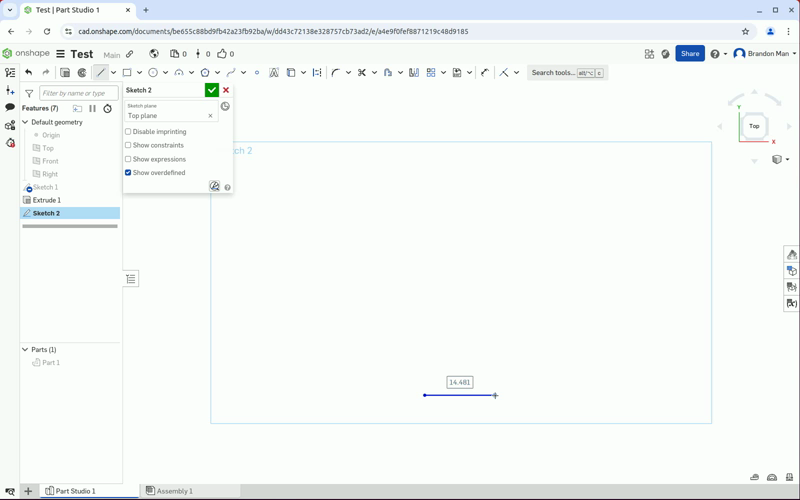
key_down(shift)
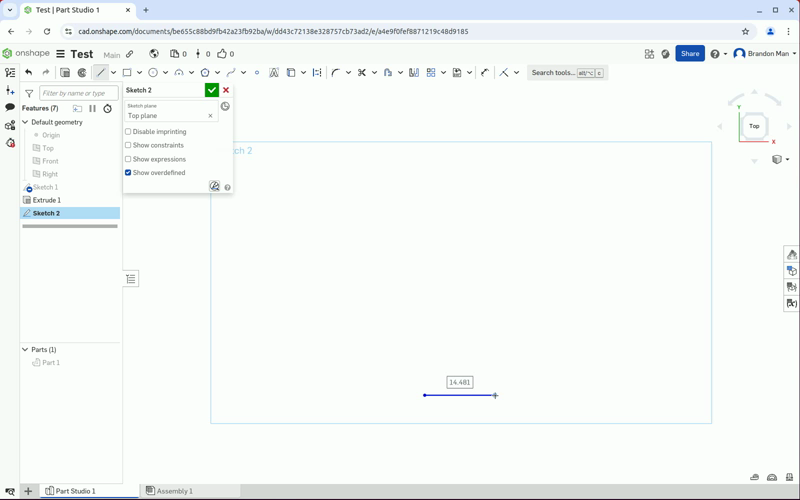
mouse_move(495, 171)
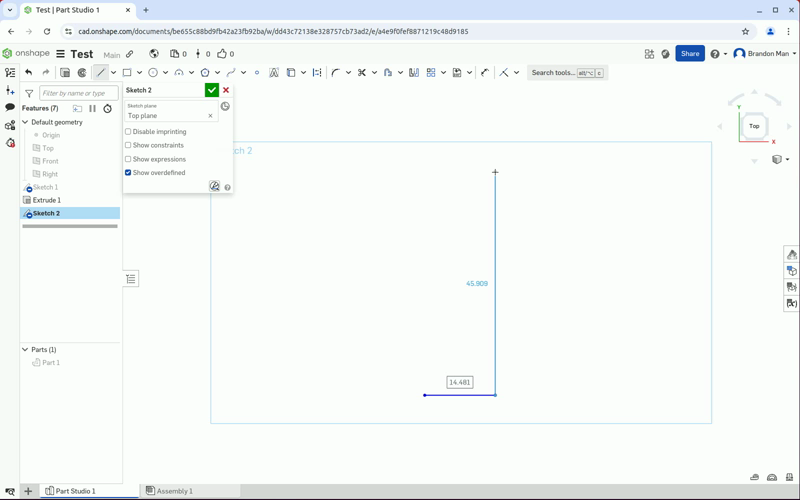
click(495, 171)
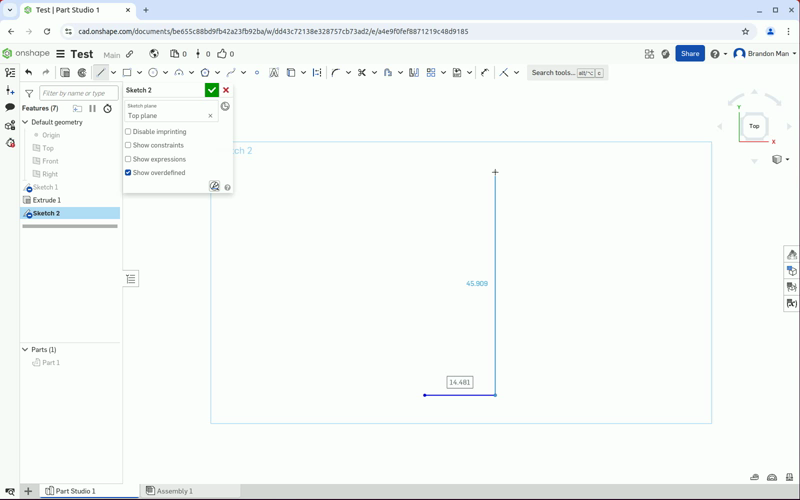
key_up(shift)
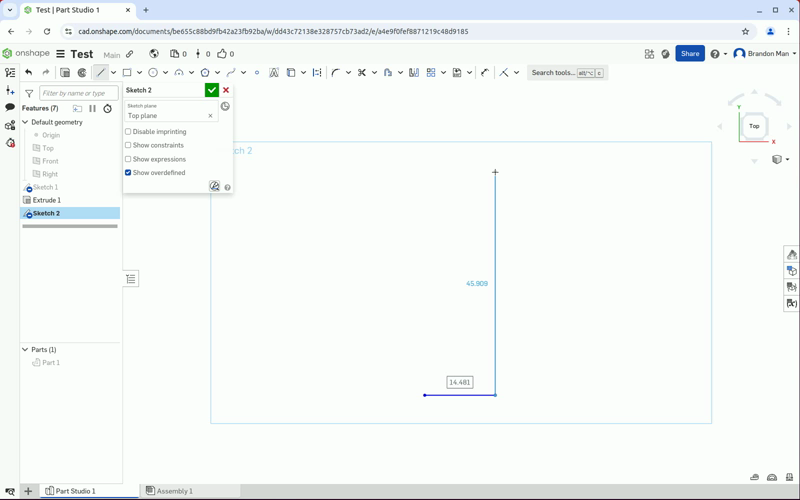
key_down(shift)
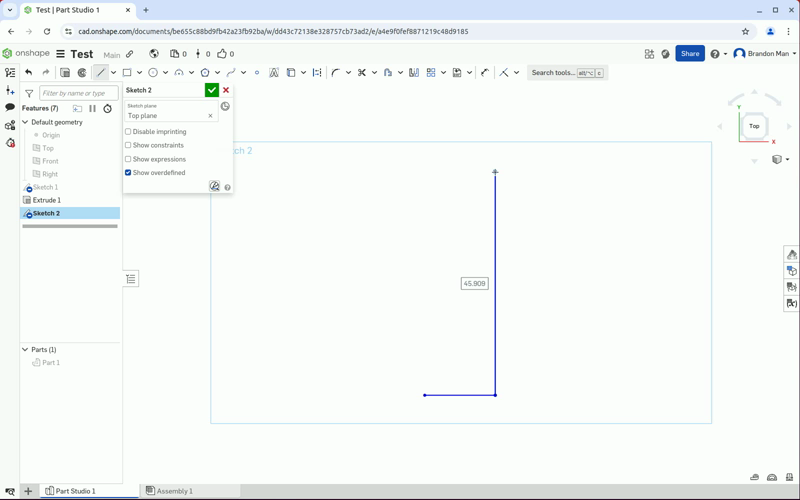
mouse_move(424, 171)
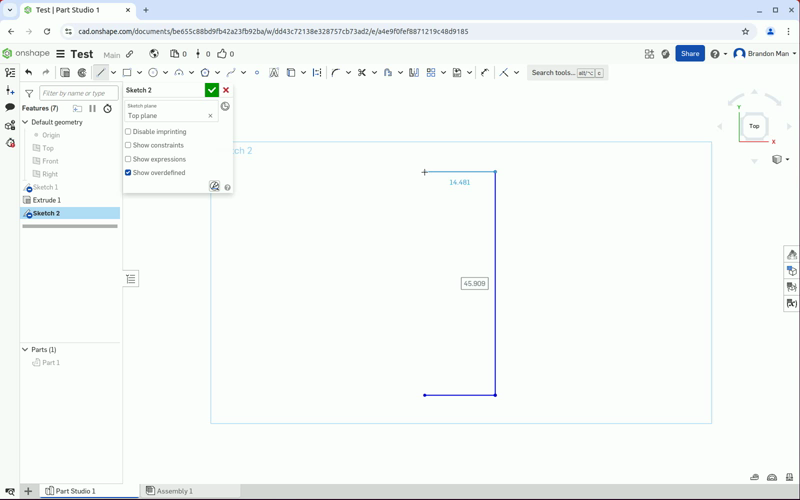
click(424, 171)
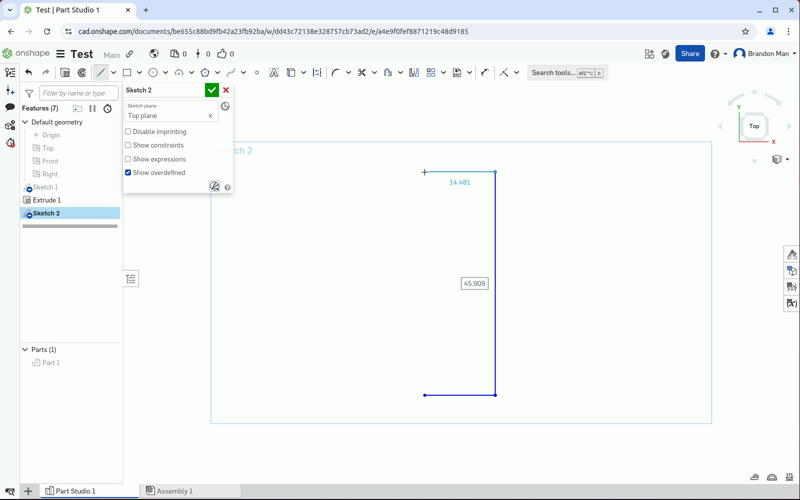
key_up(shift)
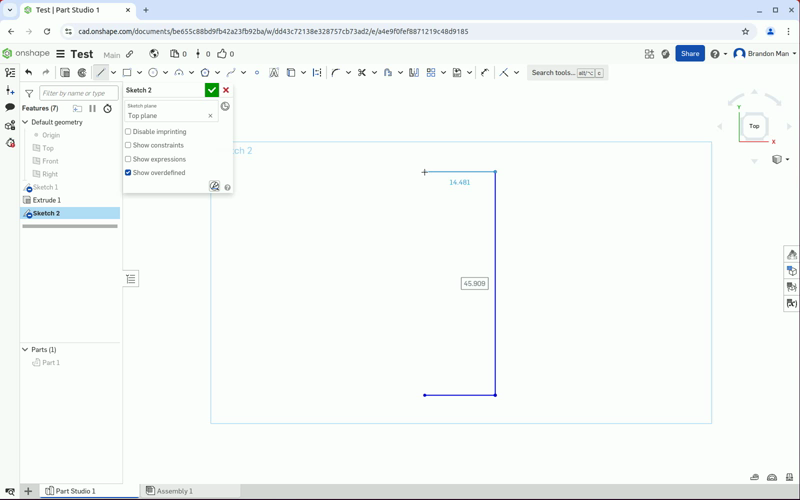
key_down(shift)
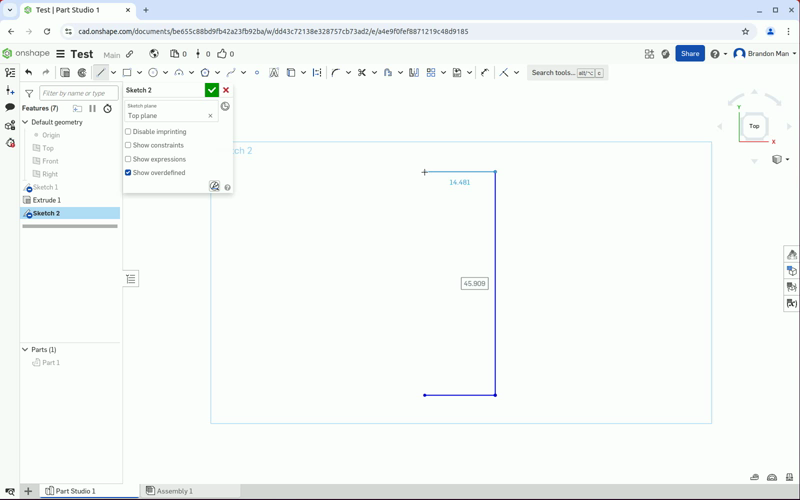
mouse_move(424, 395)
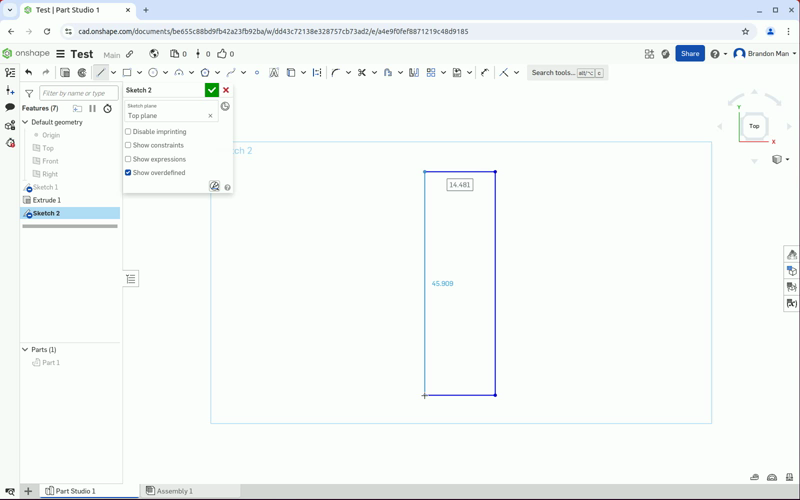
key_up(shift)
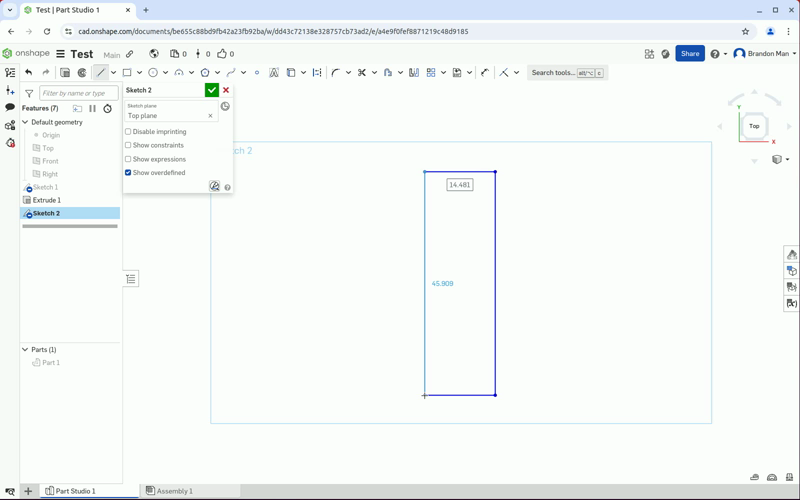
click(424, 395)
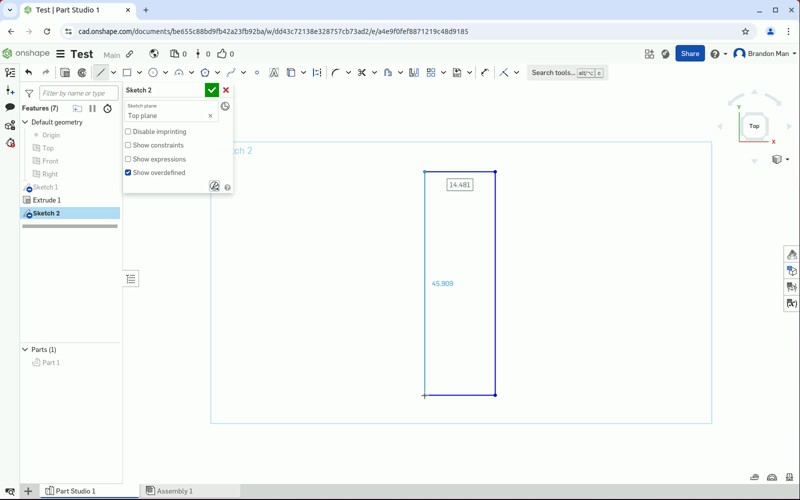
key(esc)
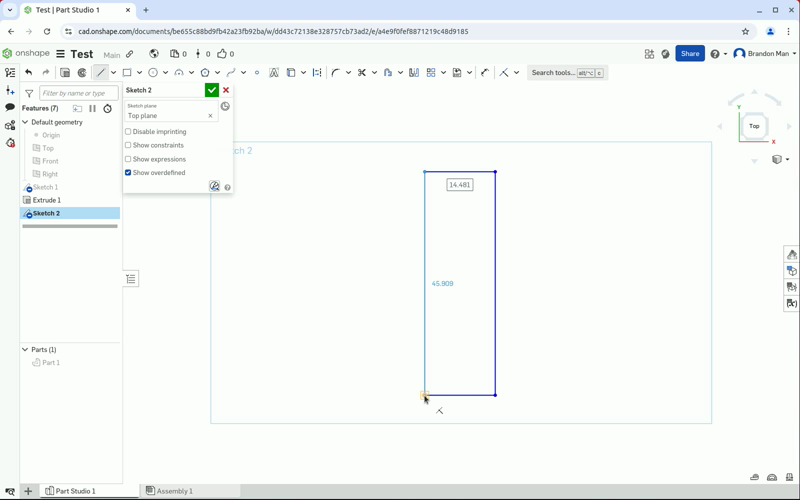
mouse_move(447, 304)
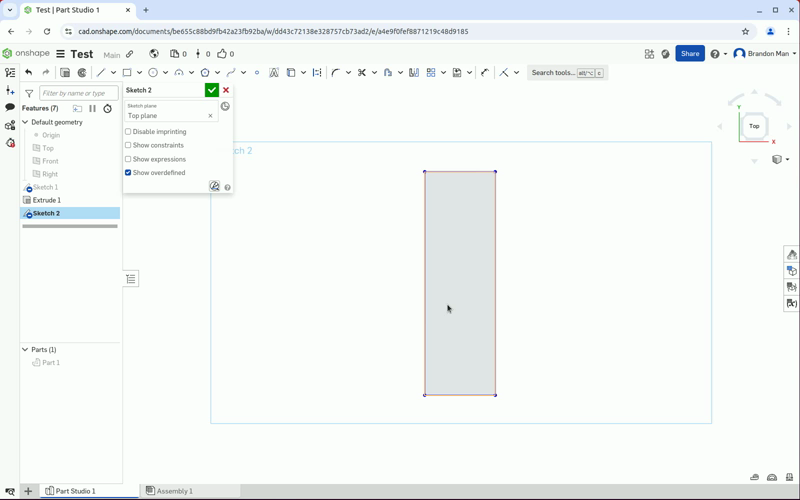
click(447, 304)
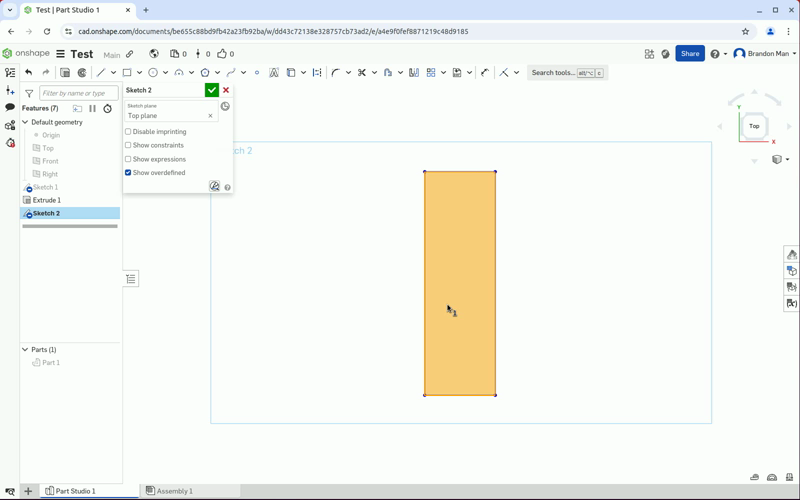
mouse_move(73, 352)
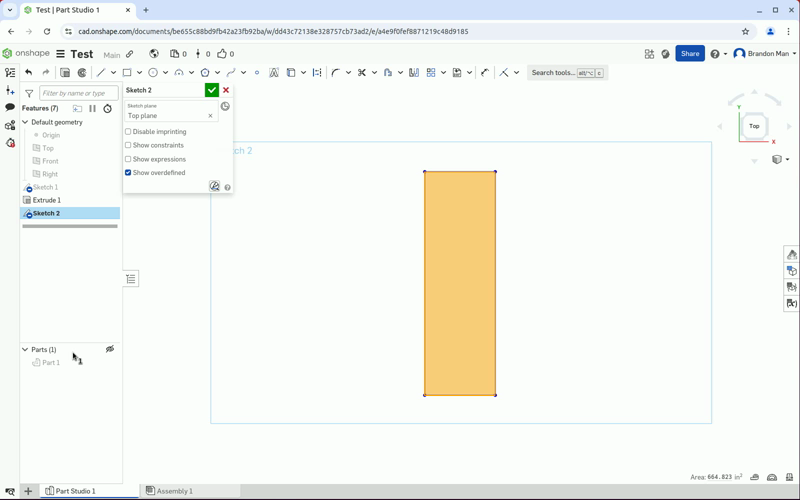
key(shift+y)
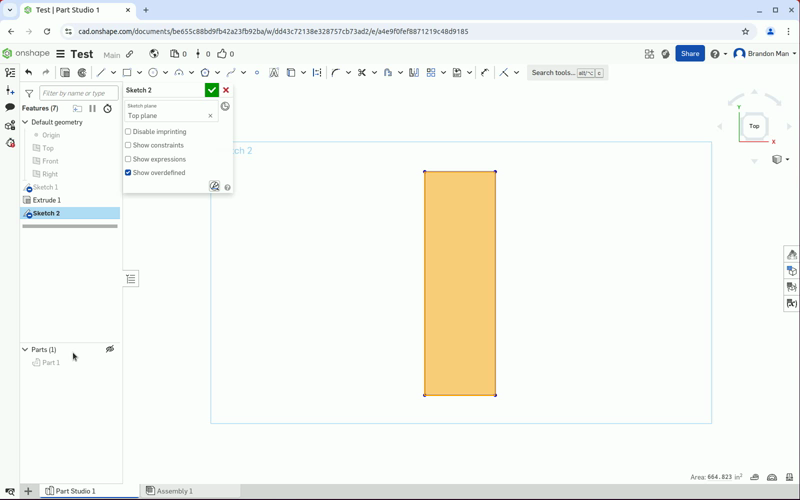
key(shift+e)
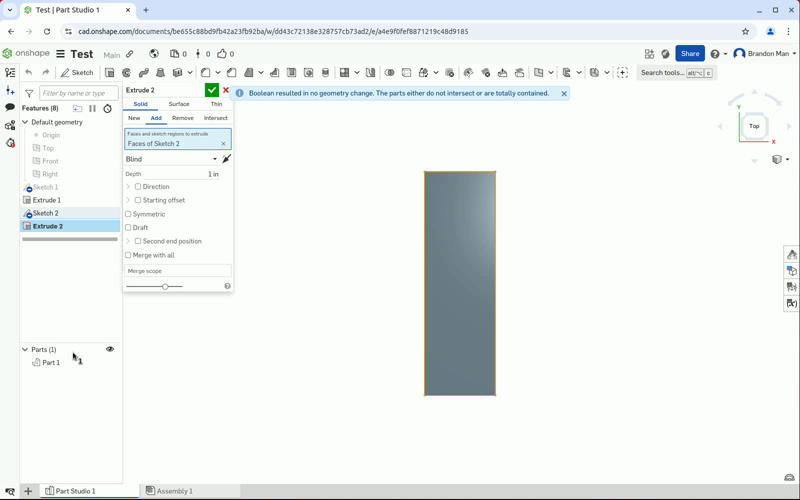
mouse_move(143, 106)
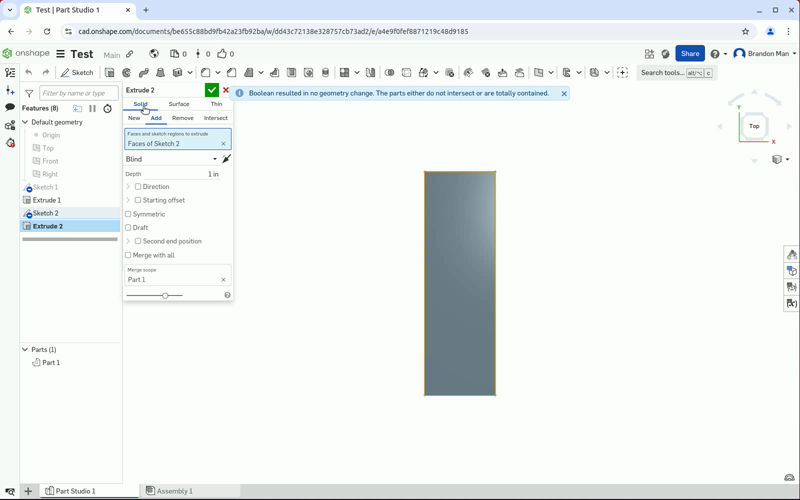
click(143, 106)
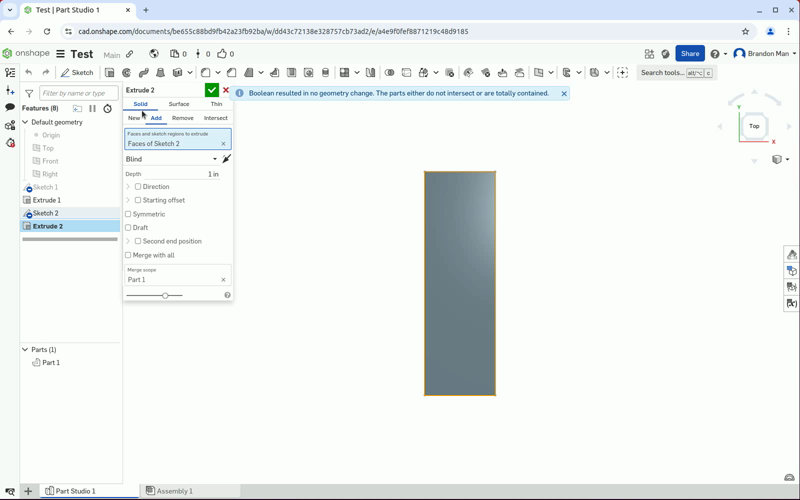
mouse_move(137, 120)
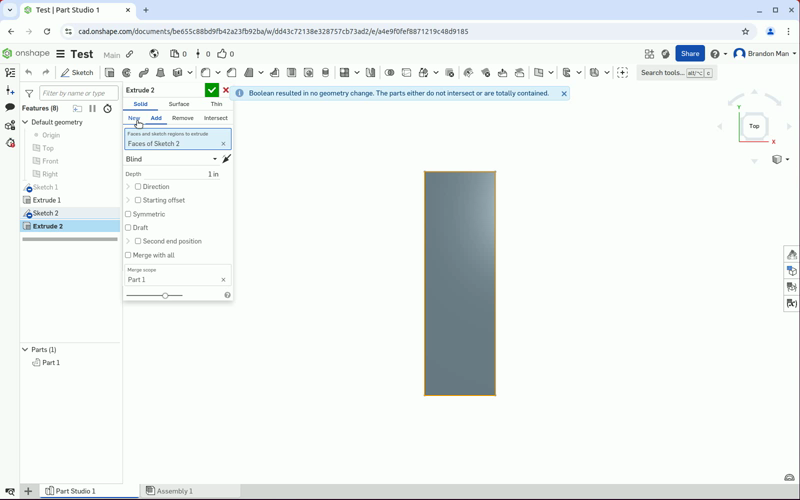
click(137, 120)
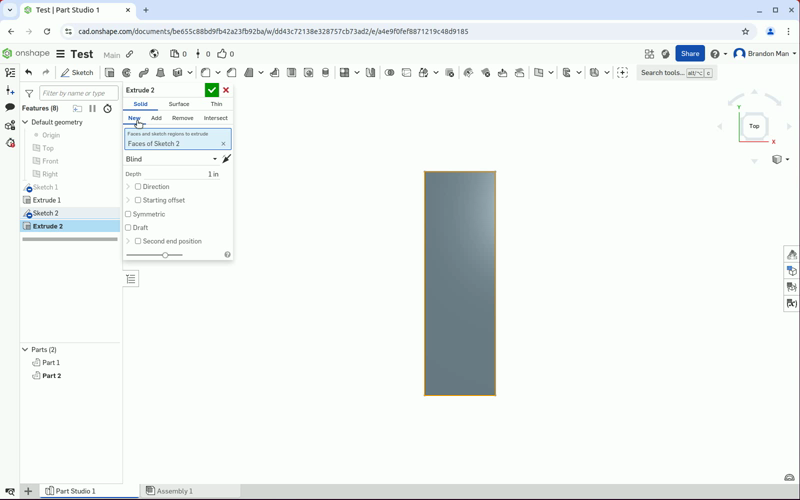
key(tab, 4)
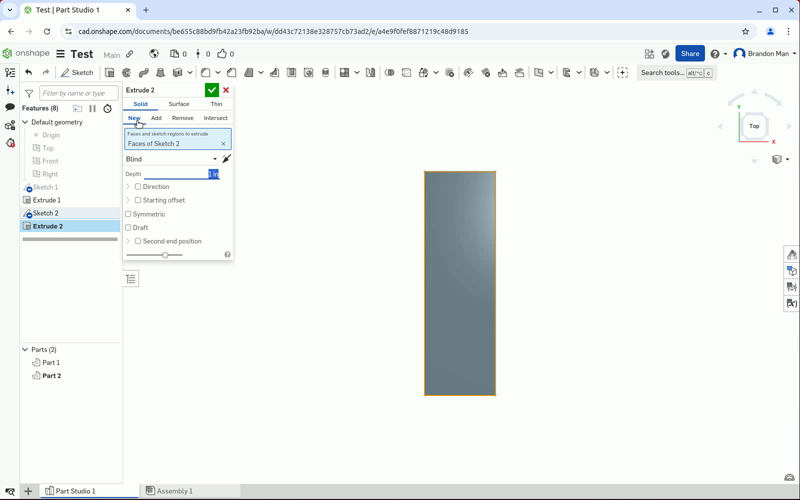
text(3.611)
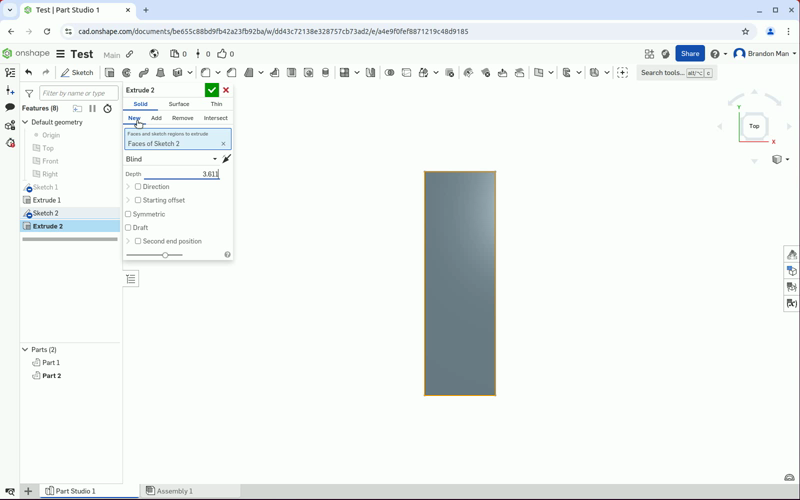
key(enter)
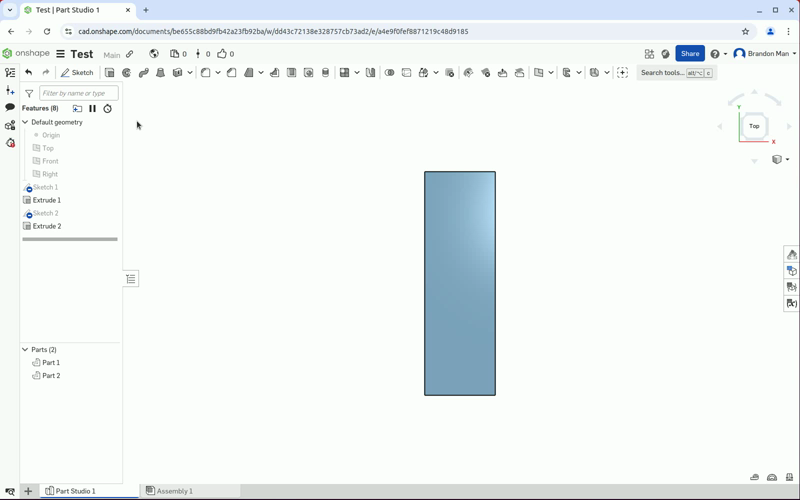
key(shift+h)
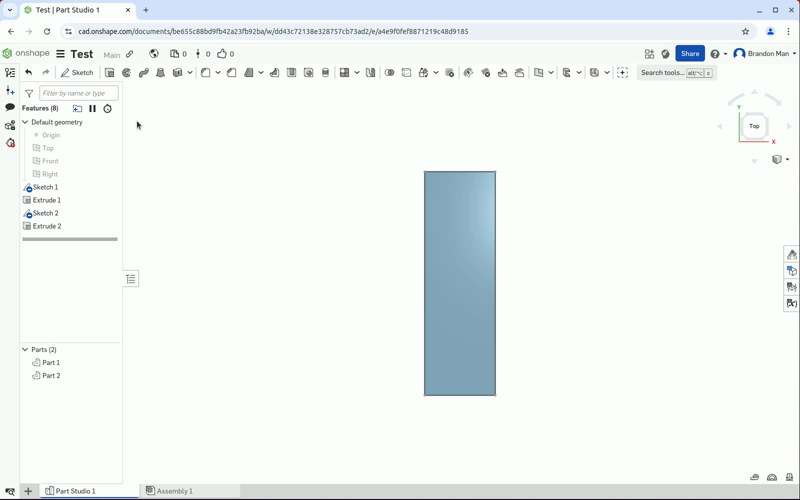
key(shift+h)
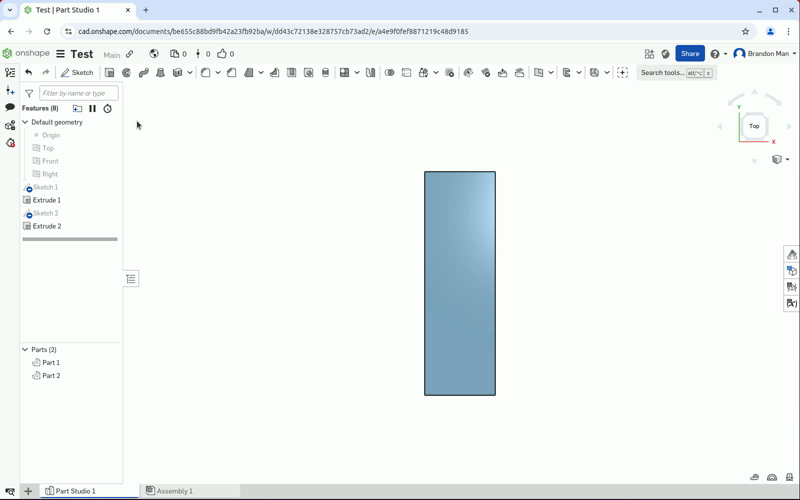
mouse_move(73, 189)
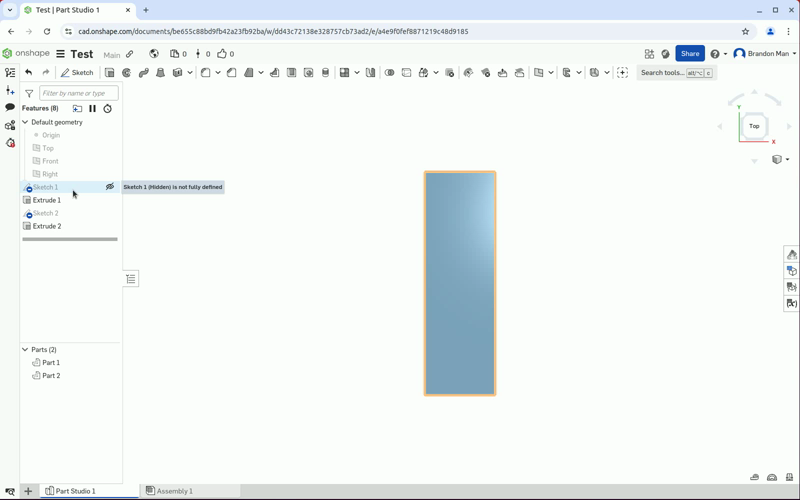
click(73, 189)
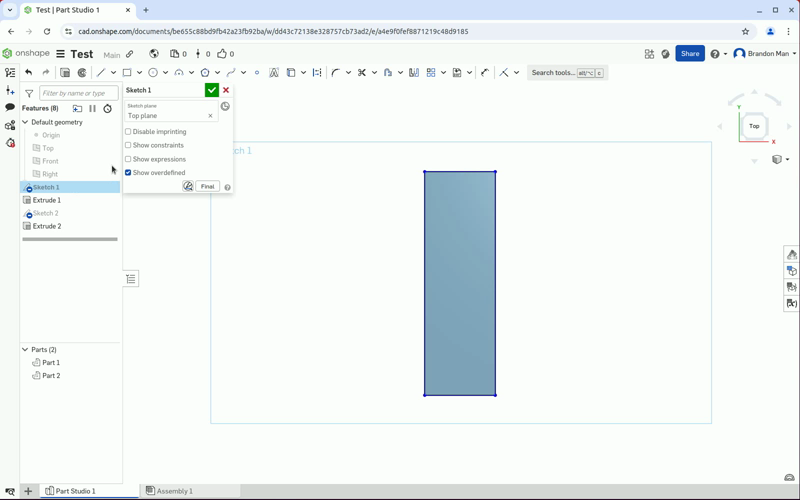
mouse_move(229, 92)
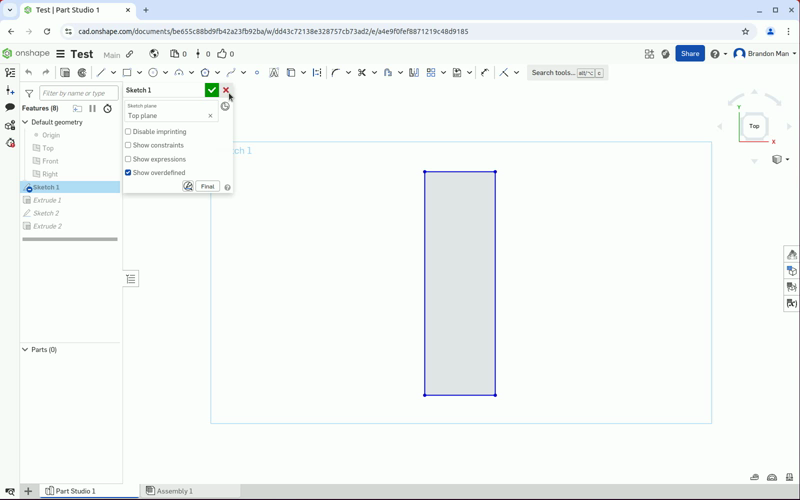
click(229, 92)
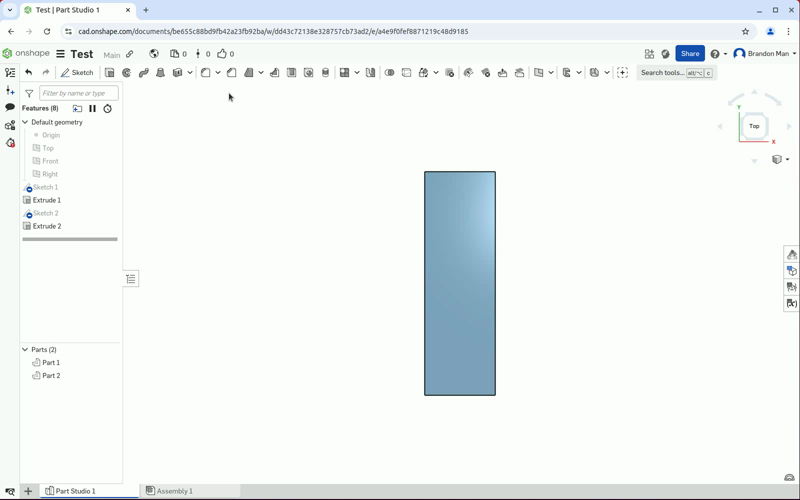
mouse_move(541, 75)
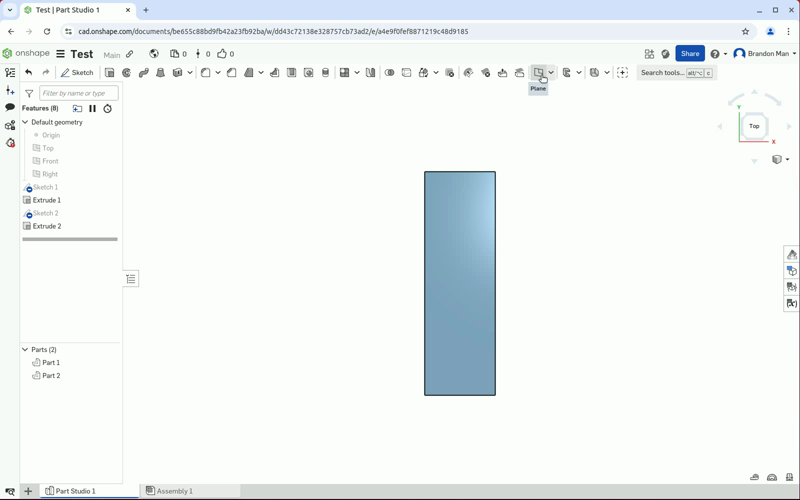
click(541, 75)
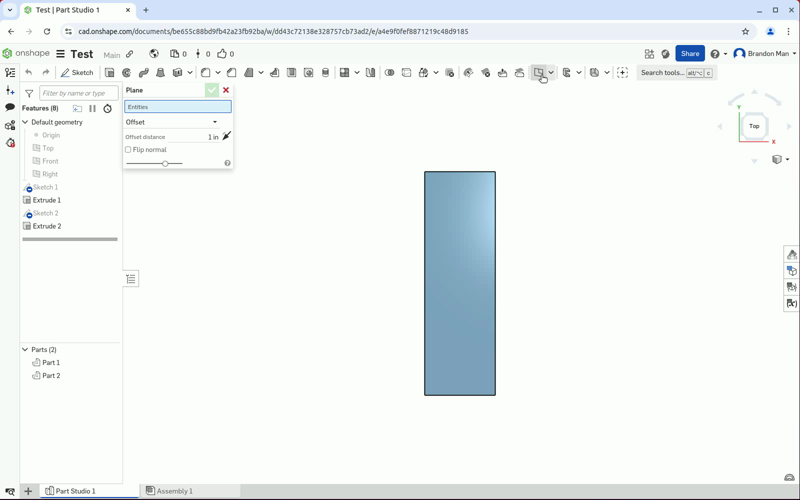
mouse_move(73, 150)
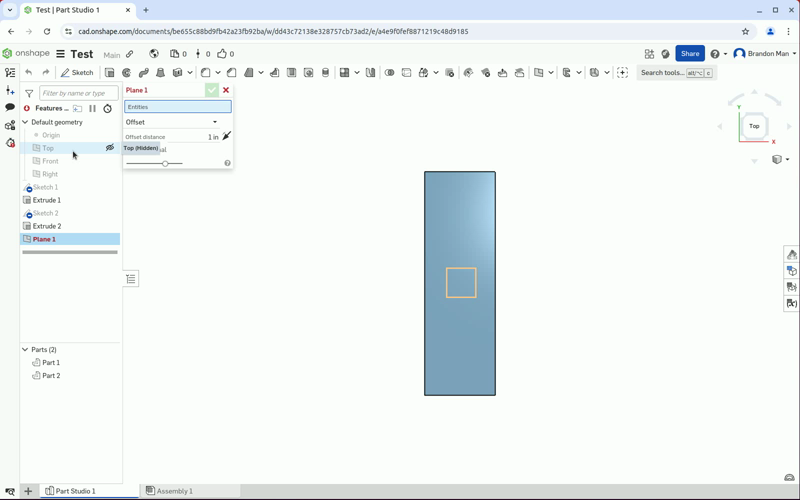
click(73, 150)
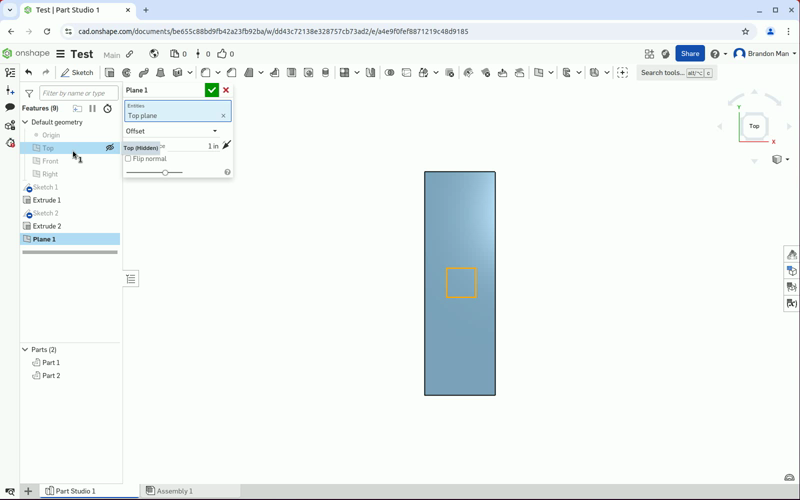
key(tab, 2)
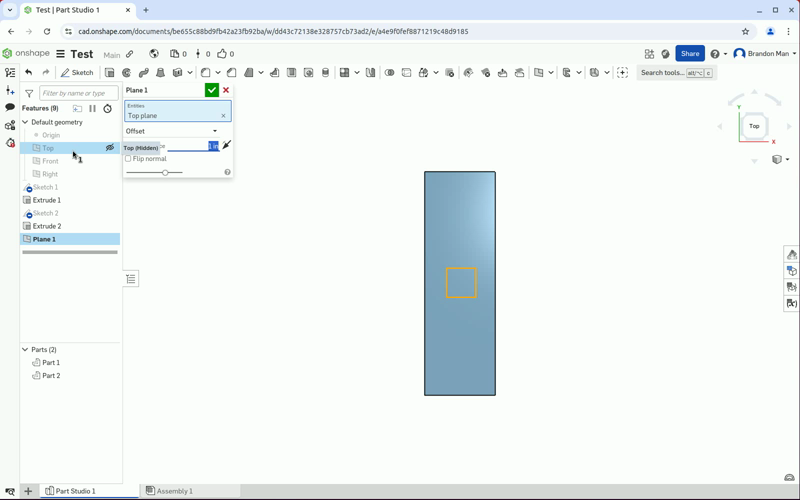
text(3.605)
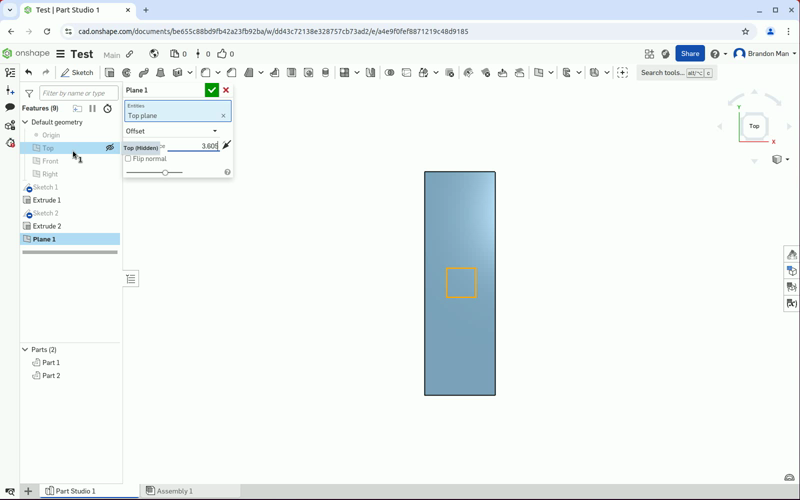
key(enter, 2)
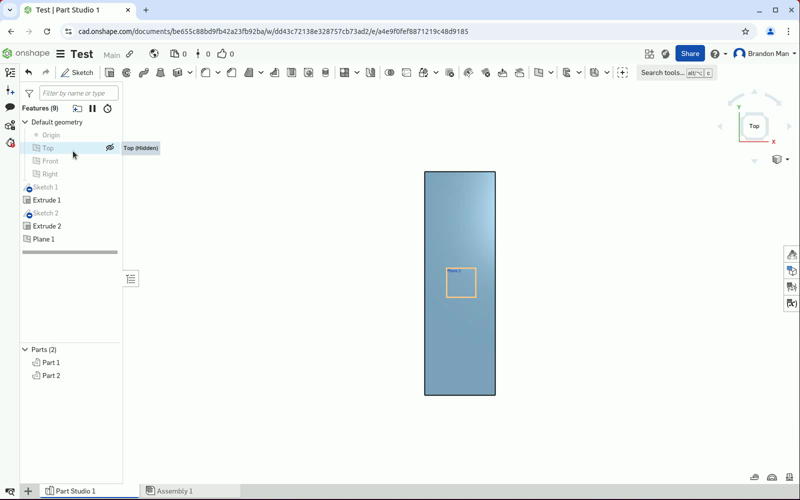
key(shift+s)
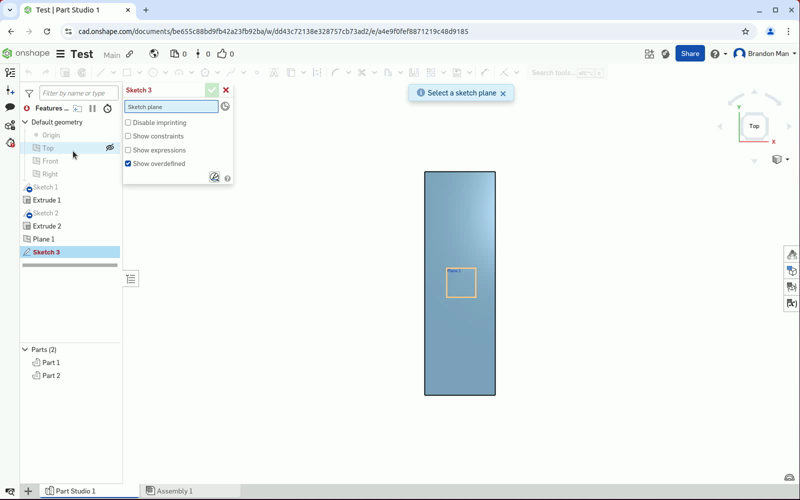
mouse_move(73, 241)
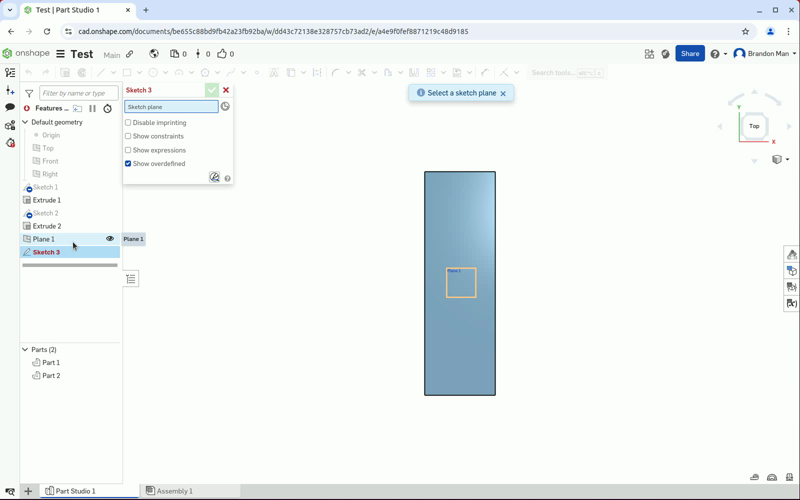
click(73, 241)
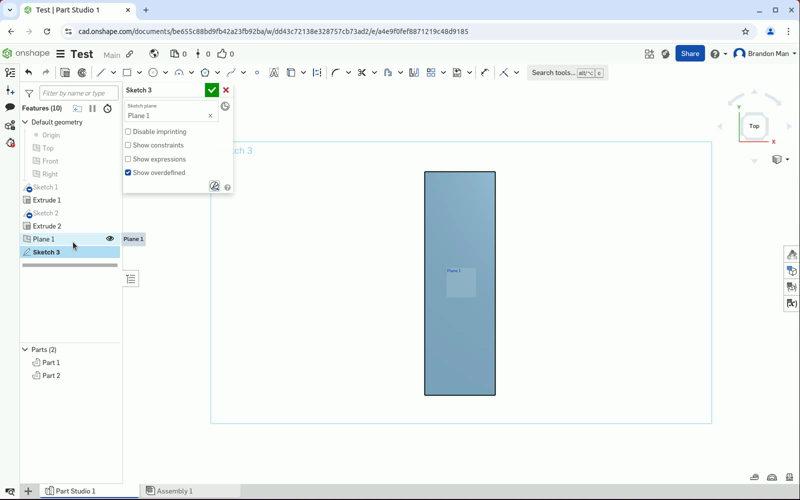
mouse_move(73, 352)
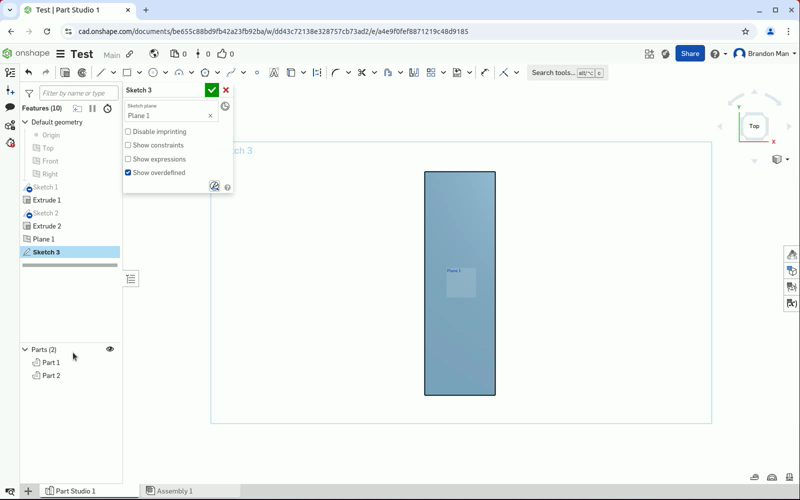
key(y)
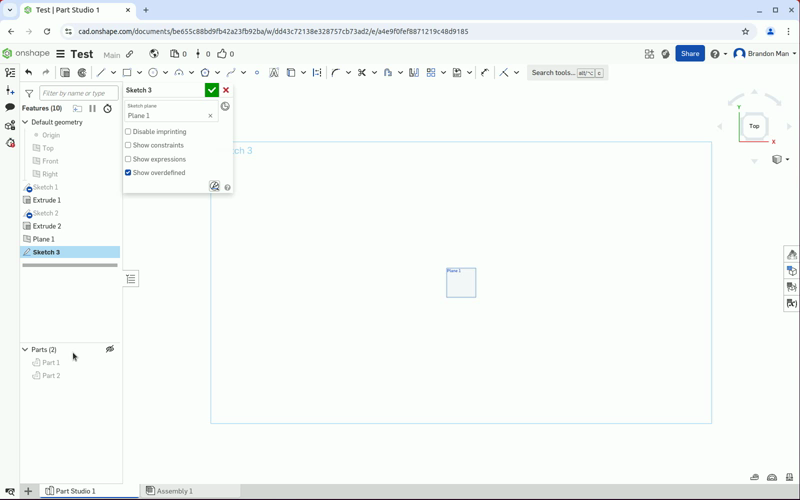
key(l)
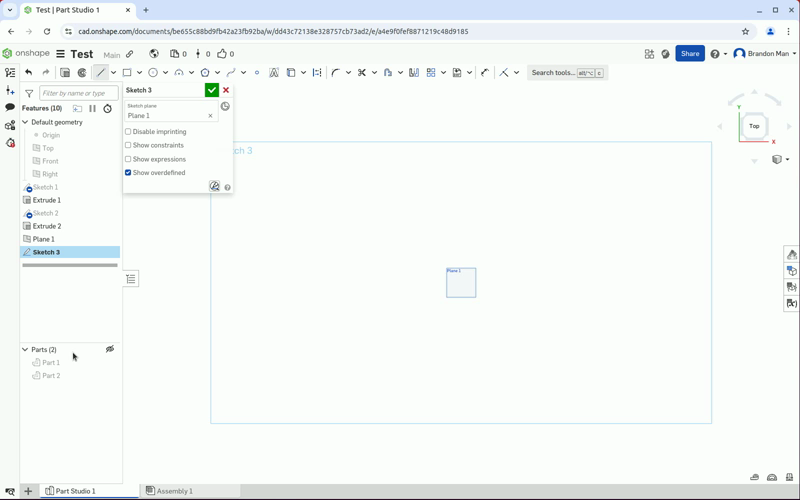
key_down(shift)
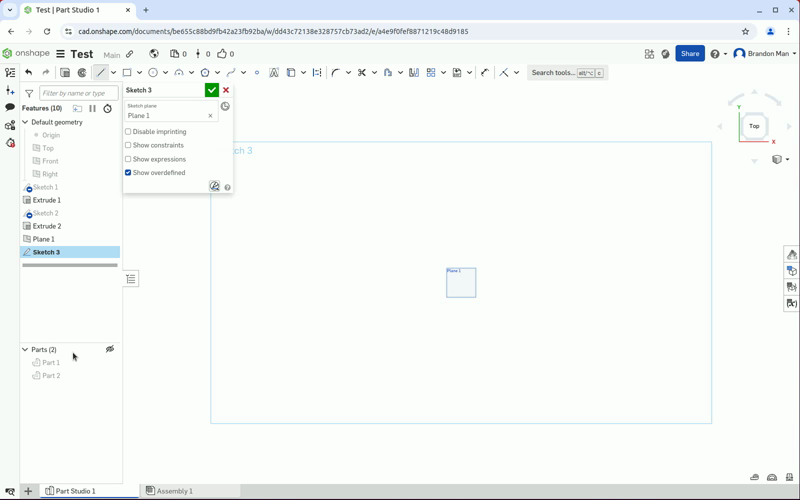
mouse_move(424, 395)
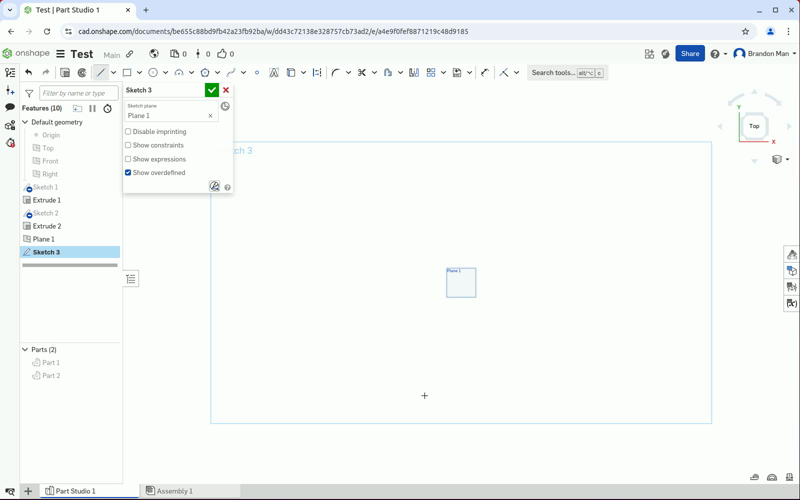
click(424, 395)
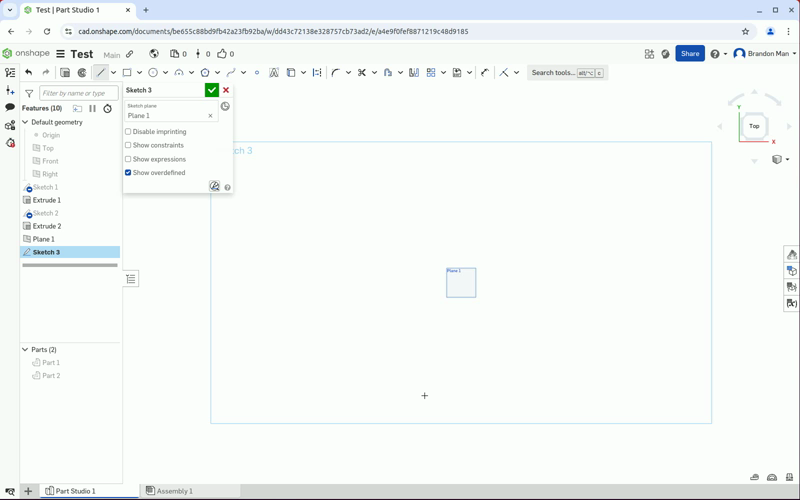
key_up(shift)
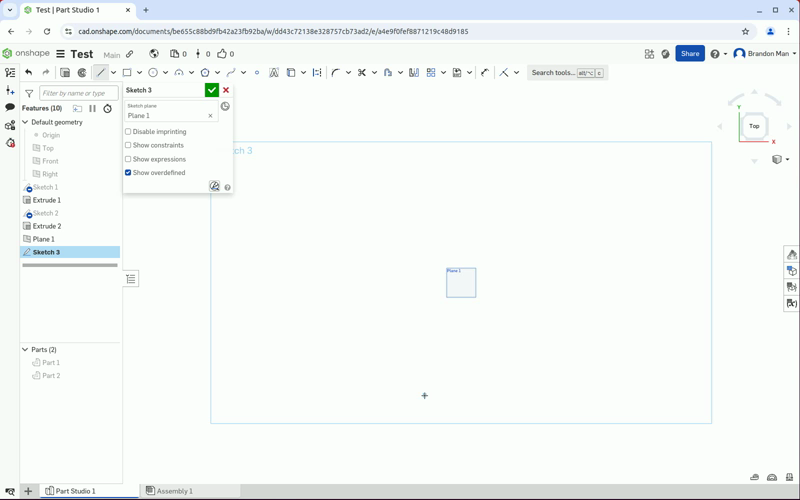
key_down(shift)
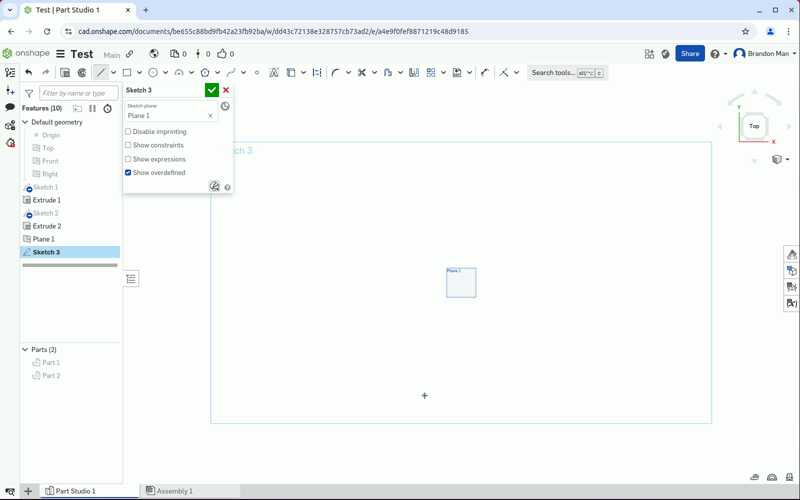
mouse_move(454, 395)
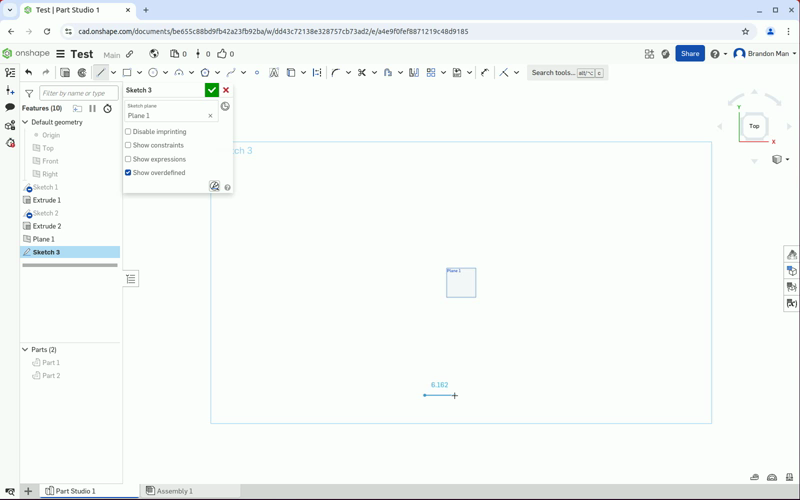
mouse_move(443, 395)
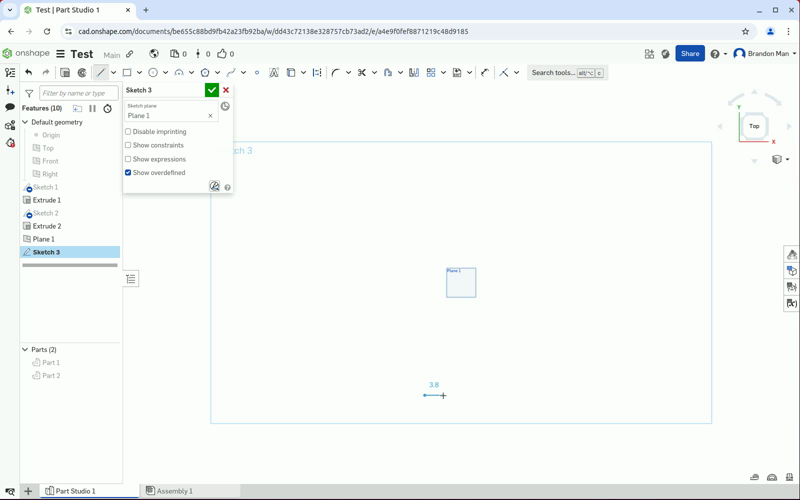
click(443, 395)
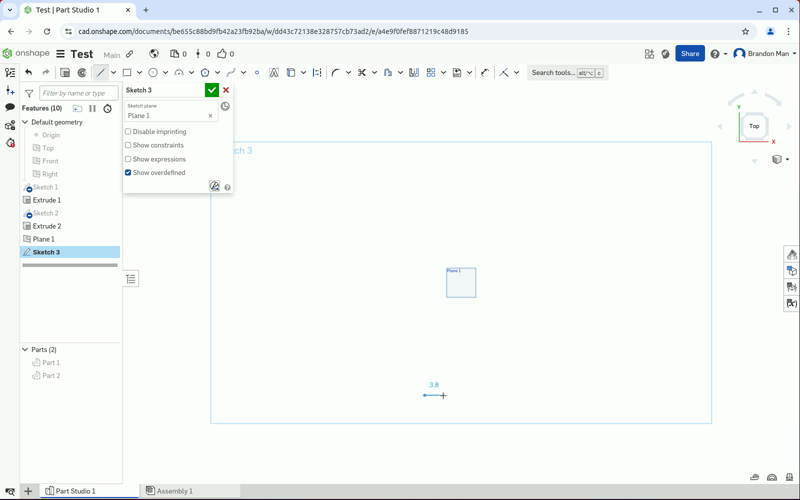
key_up(shift)
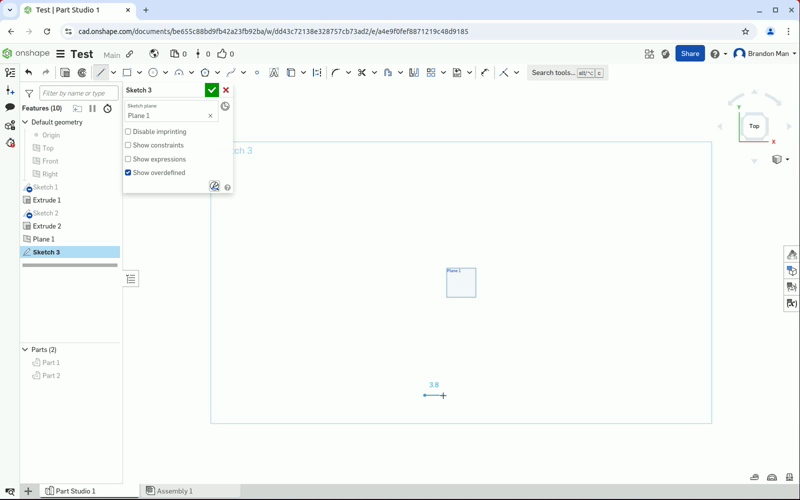
key_down(shift)
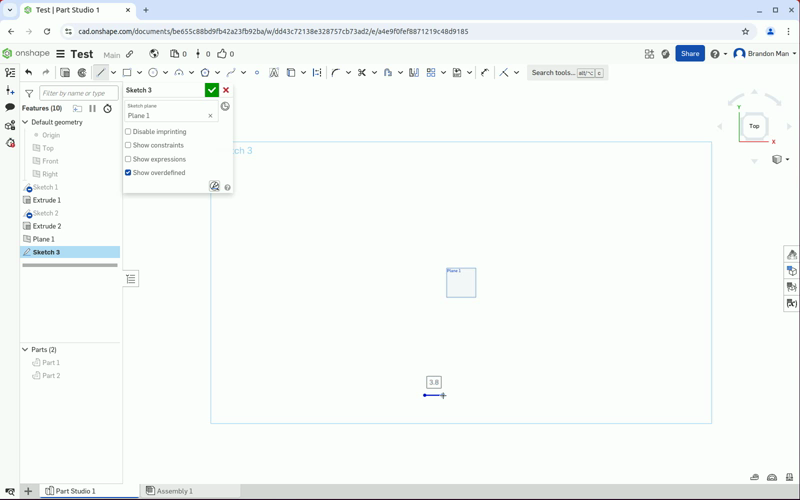
mouse_move(443, 171)
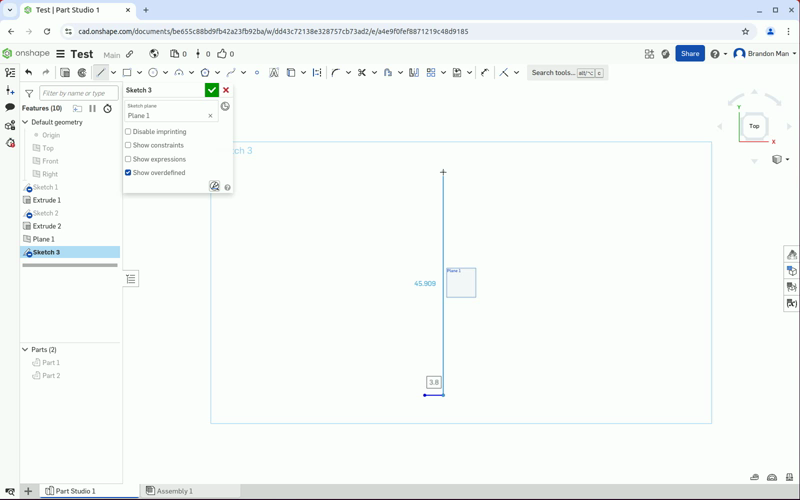
click(443, 171)
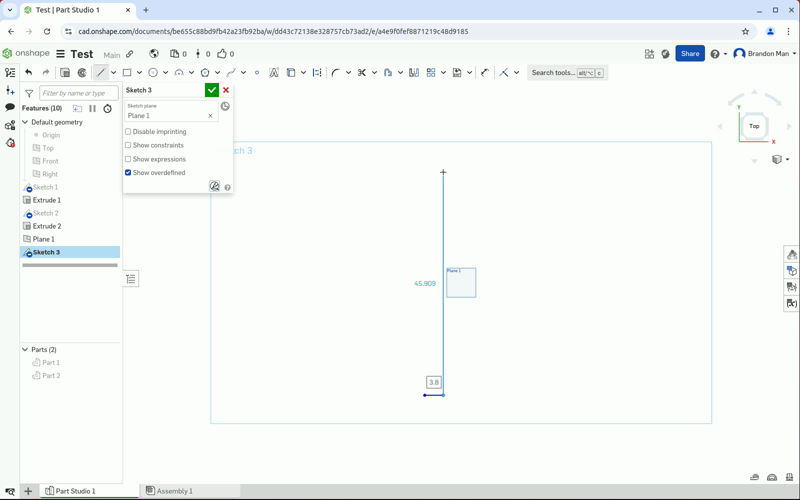
key_up(shift)
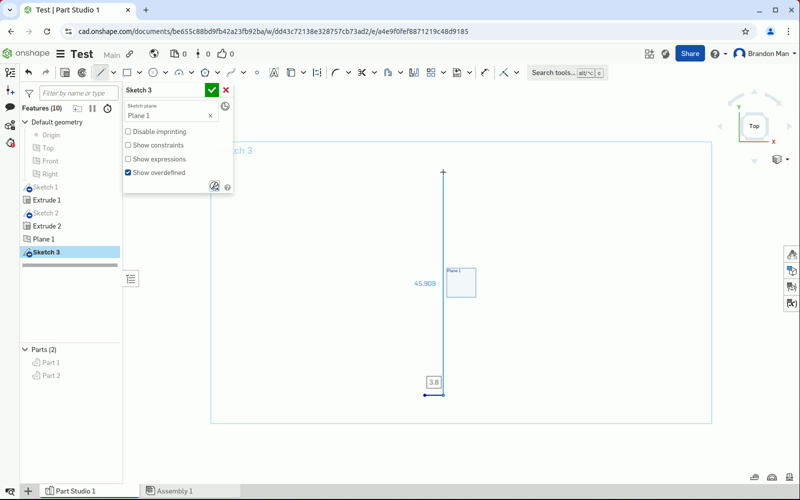
key_down(shift)
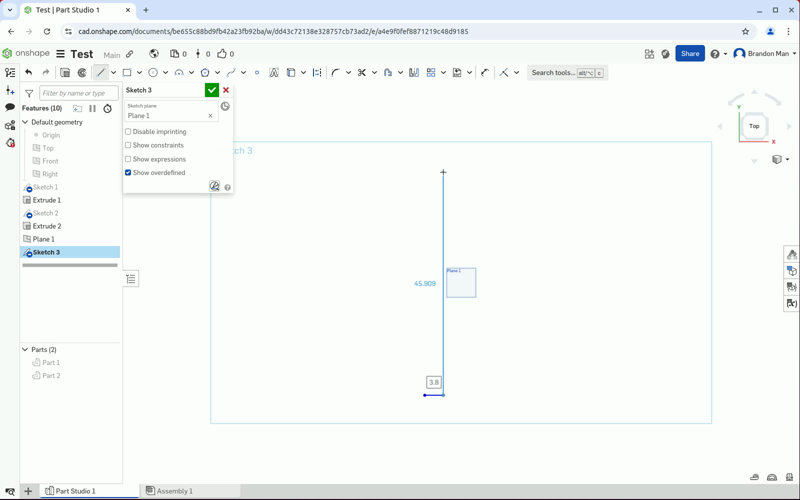
mouse_move(473, 171)
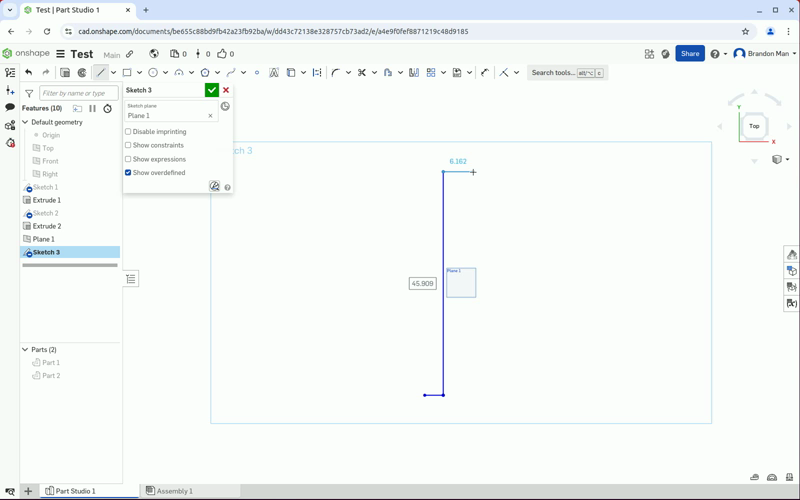
mouse_move(424, 171)
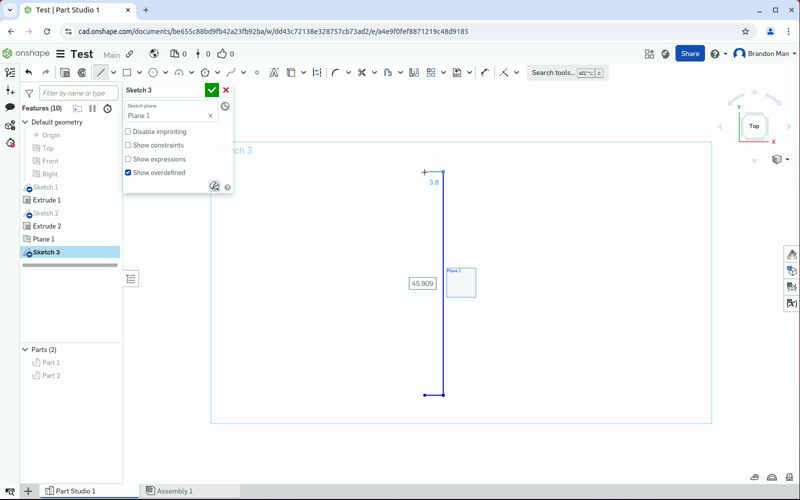
click(424, 171)
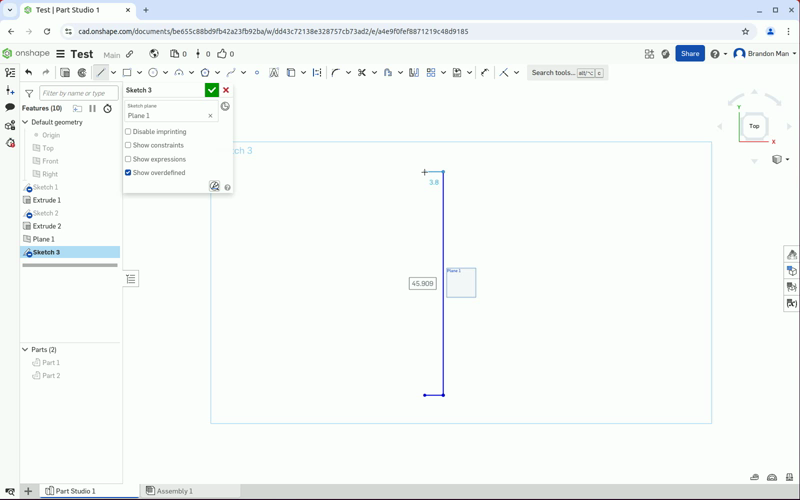
key_up(shift)
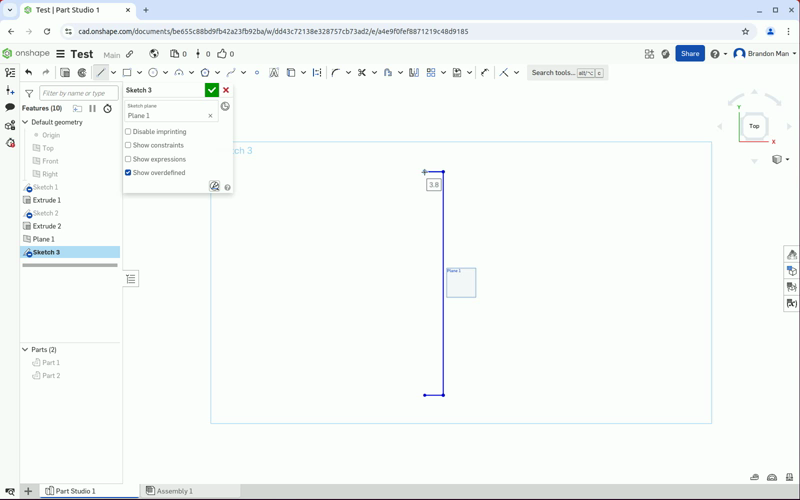
key_down(shift)
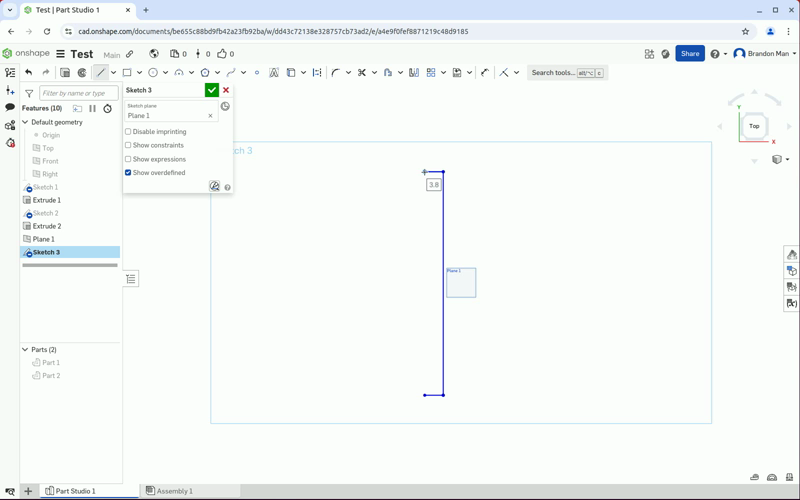
mouse_move(424, 395)
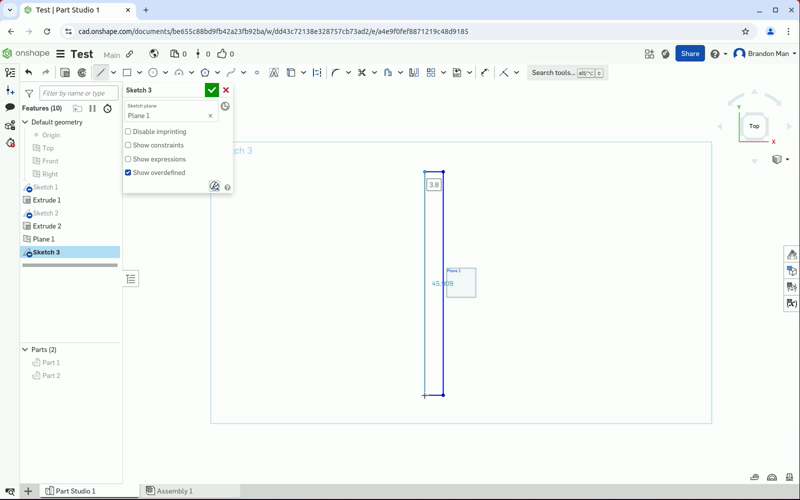
key_up(shift)
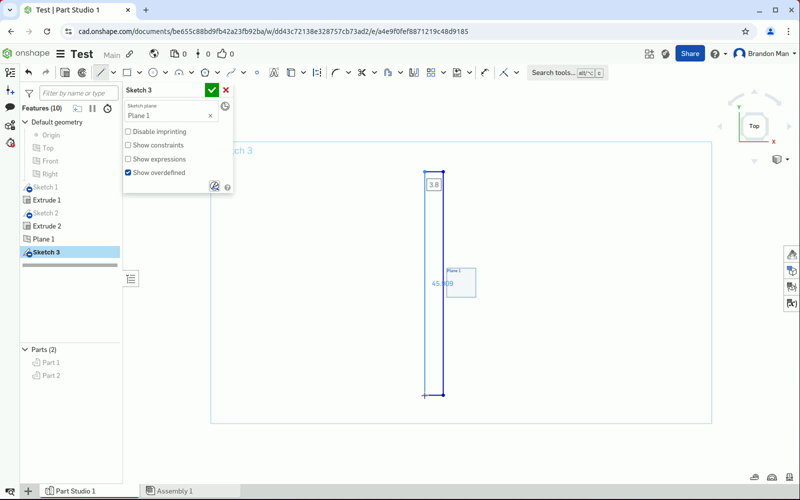
click(424, 395)
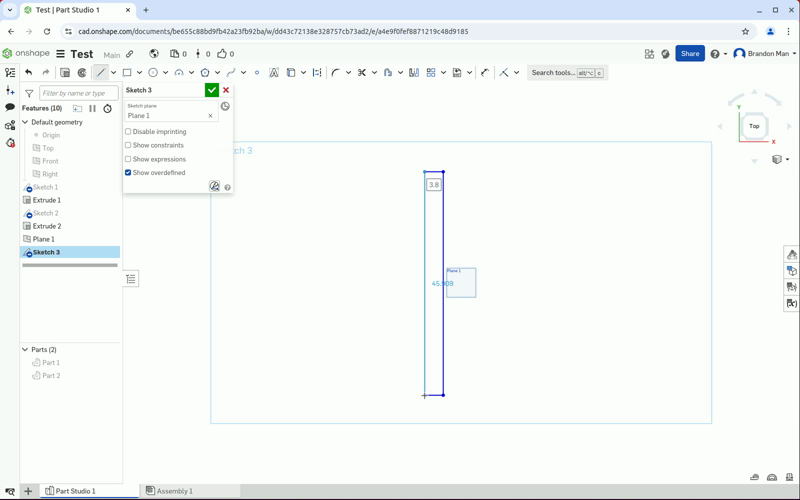
key(esc)
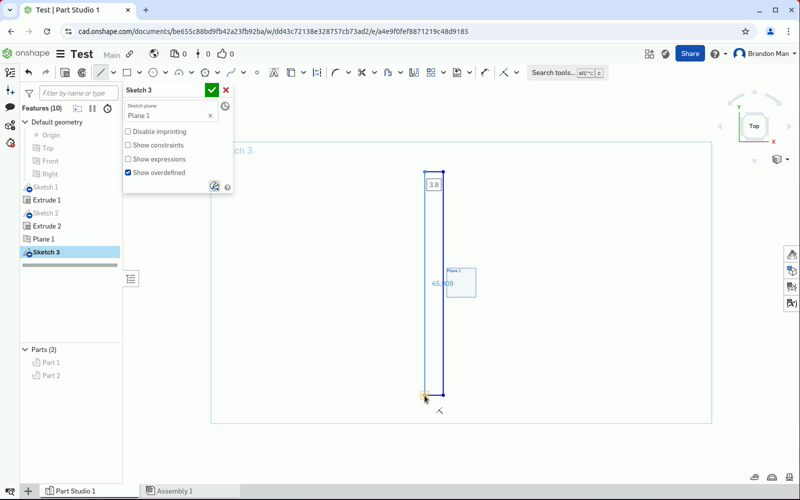
mouse_move(431, 320)
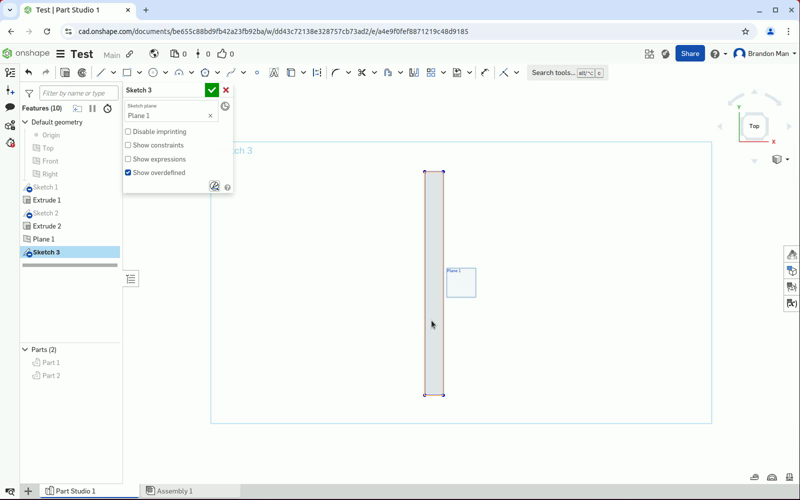
click(431, 320)
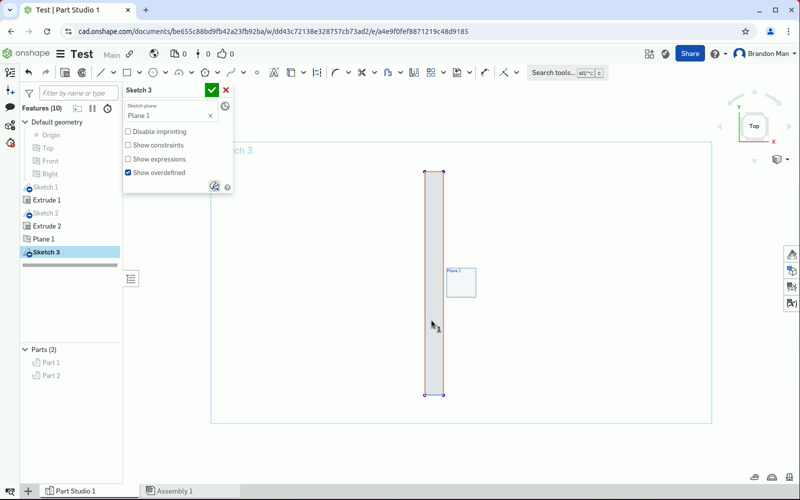
mouse_move(73, 352)
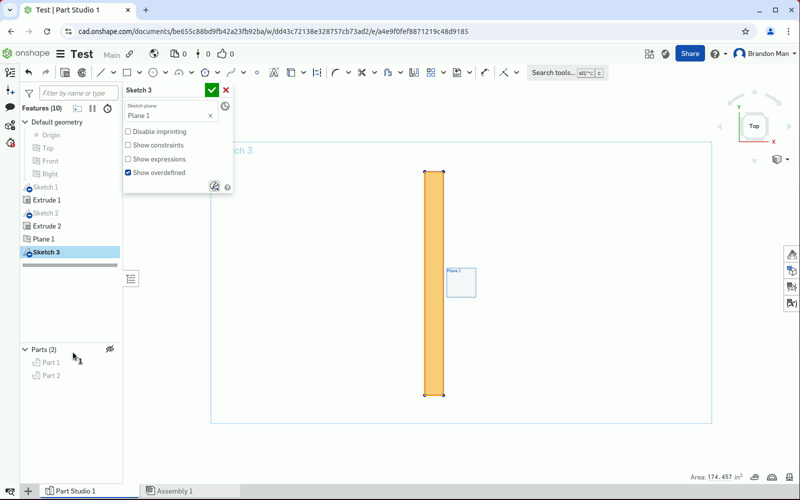
key(shift+y)
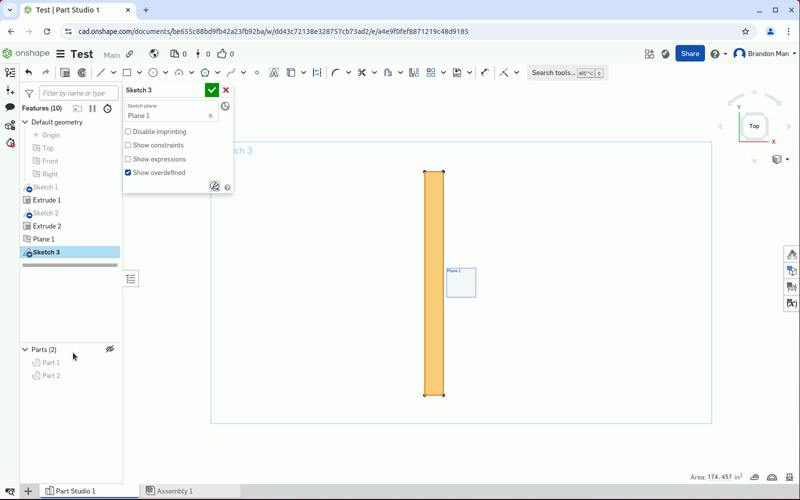
key(shift+e)
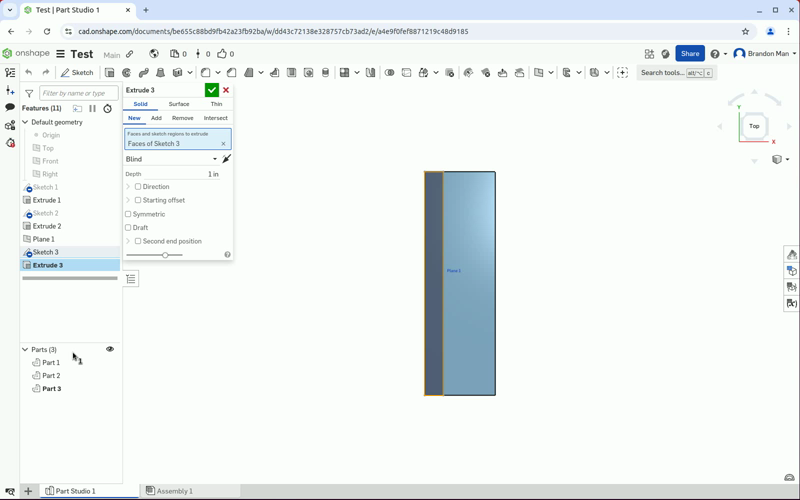
mouse_move(143, 106)
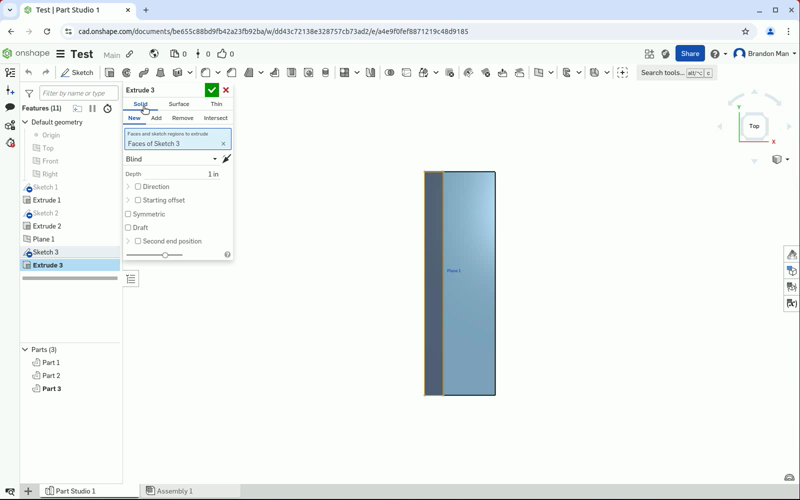
click(143, 106)
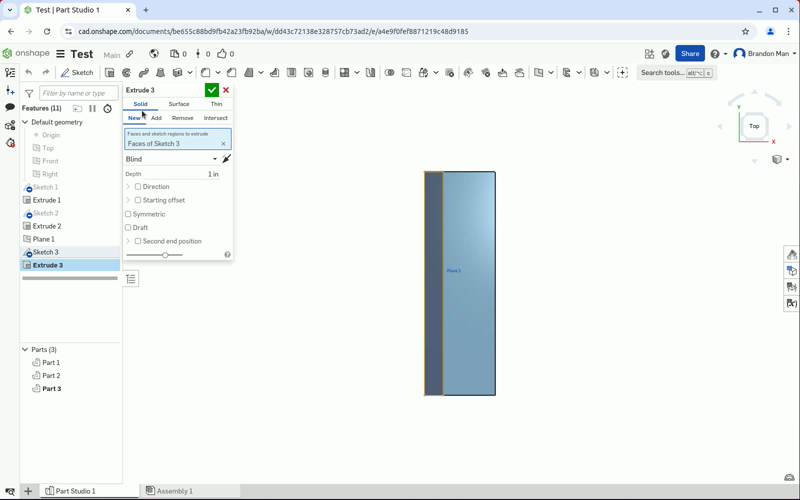
mouse_move(137, 120)
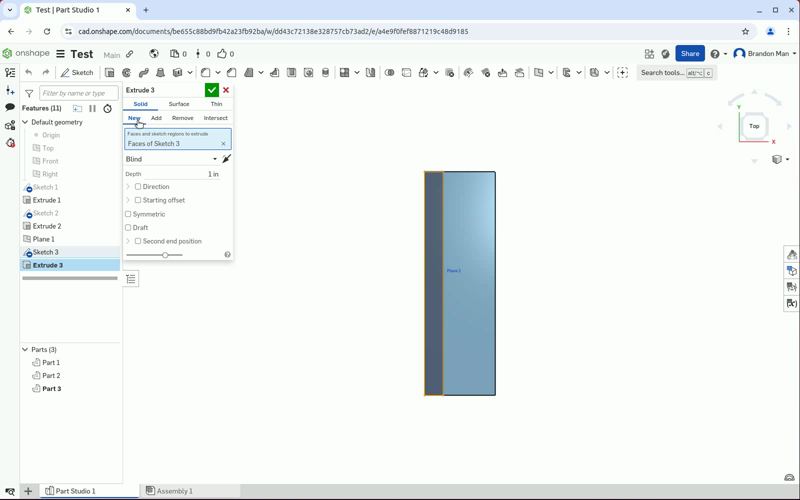
click(137, 120)
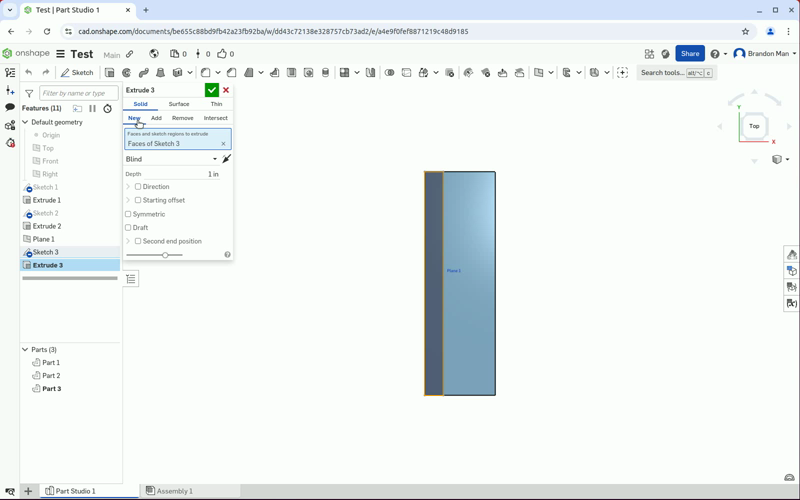
key(tab, 4)
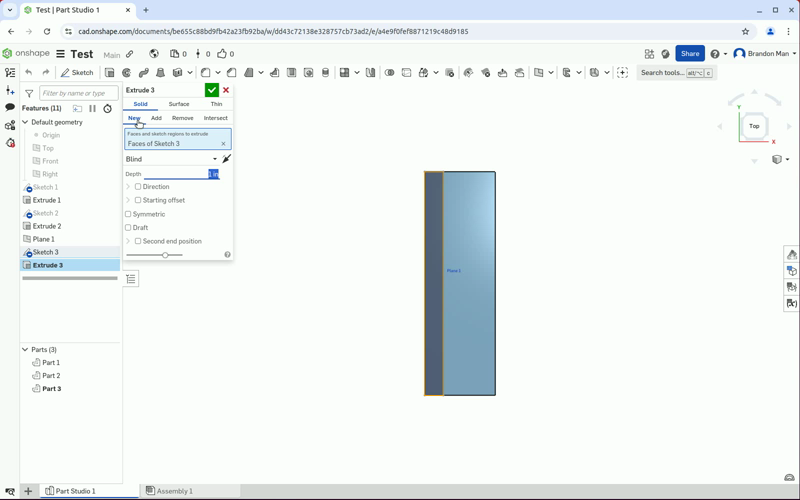
text(3.611)
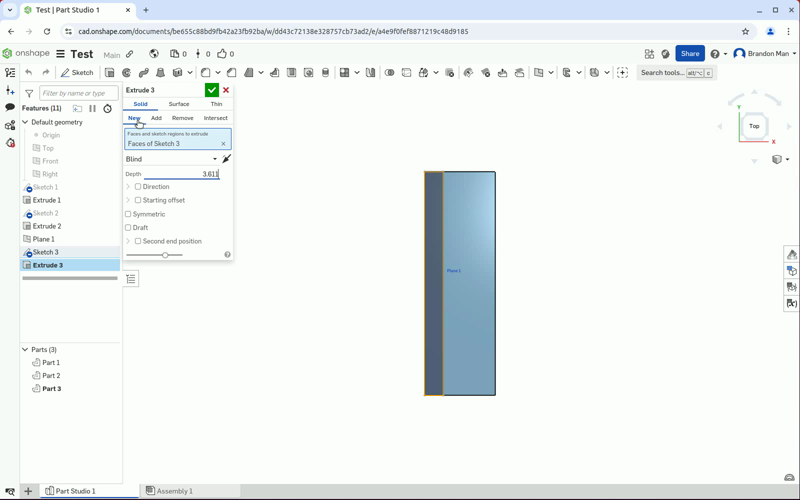
key(enter)
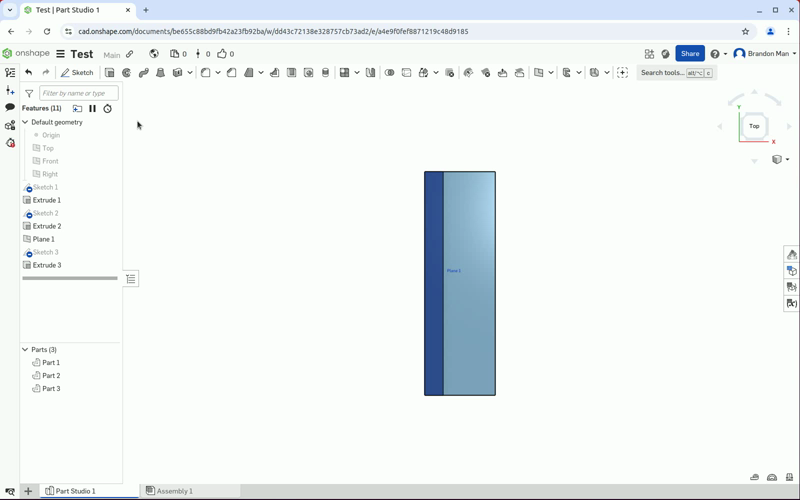
key(shift+h)
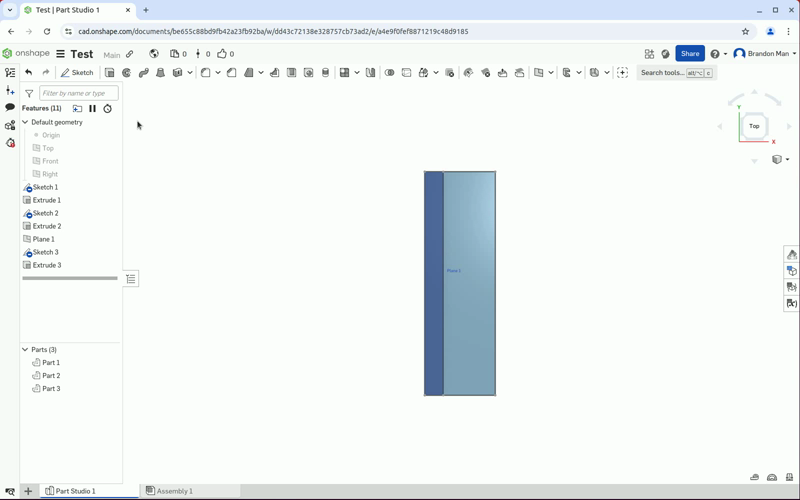
key(shift+h)
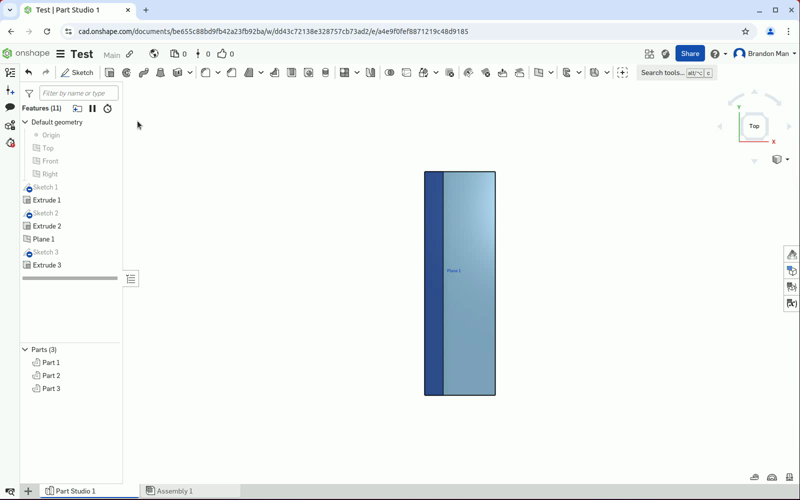
mouse_move(73, 189)
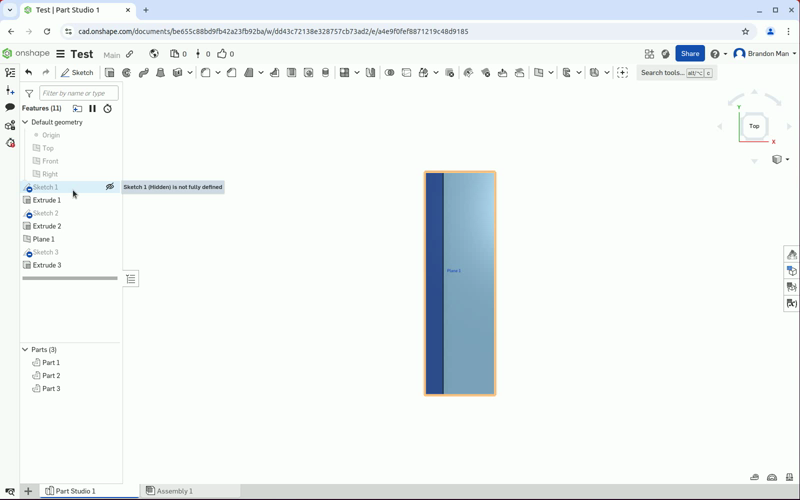
click(73, 189)
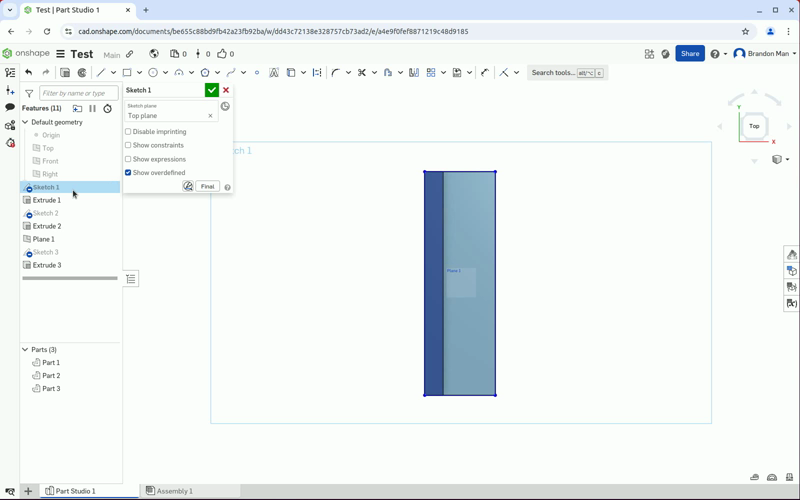
mouse_move(229, 92)
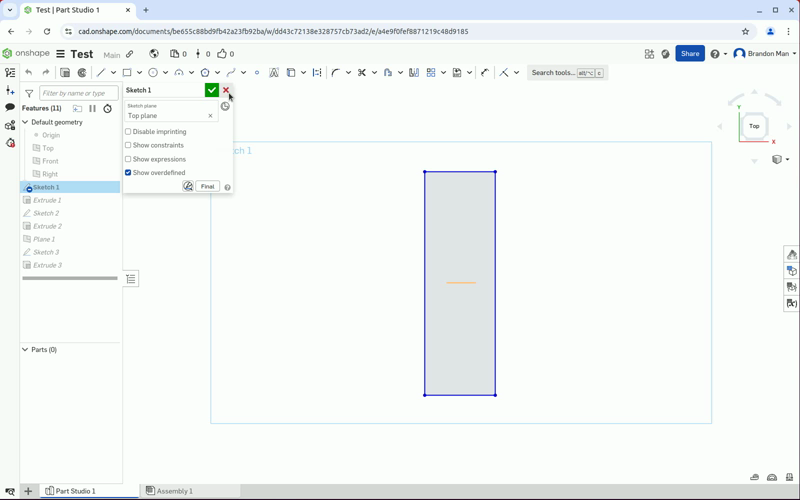
click(229, 92)
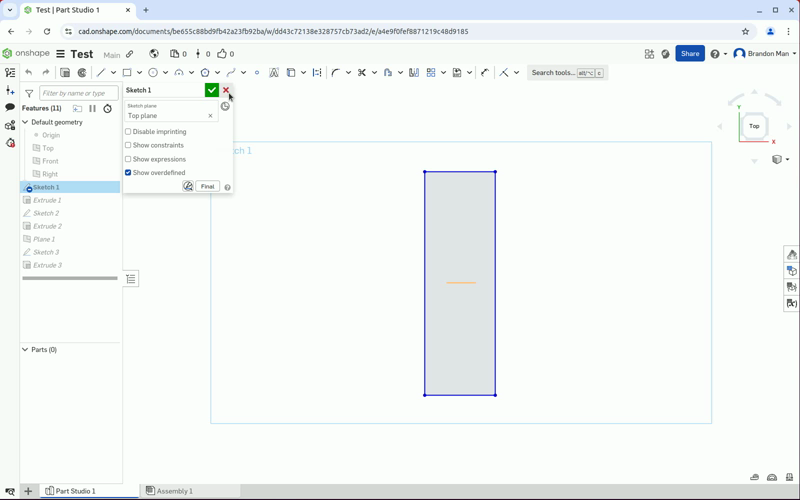
key(shift+s)
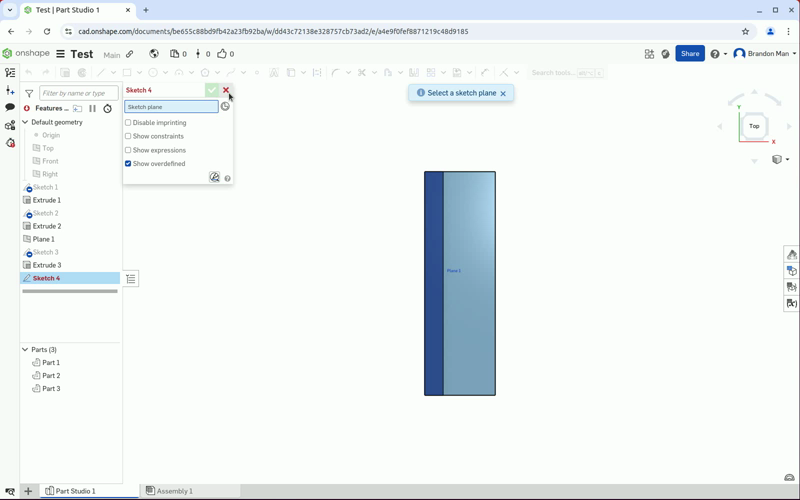
mouse_move(73, 241)
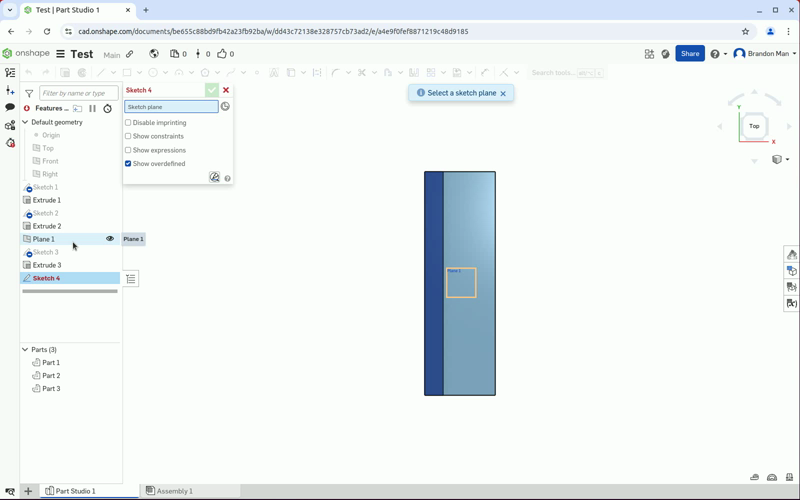
click(73, 241)
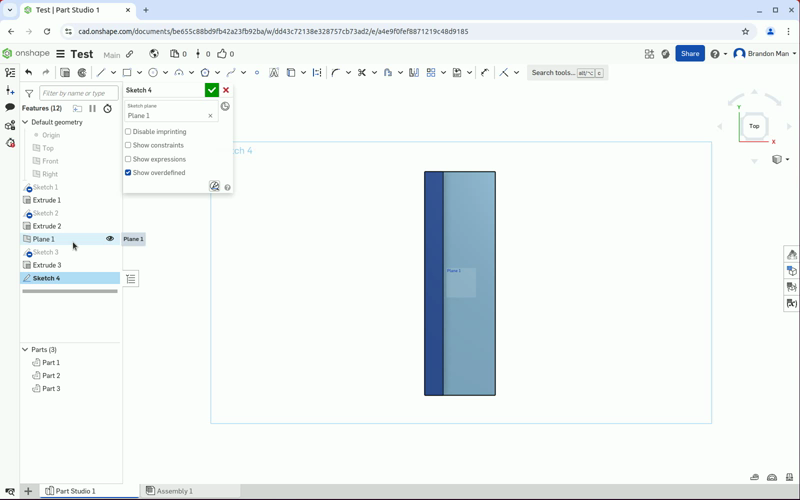
mouse_move(73, 352)
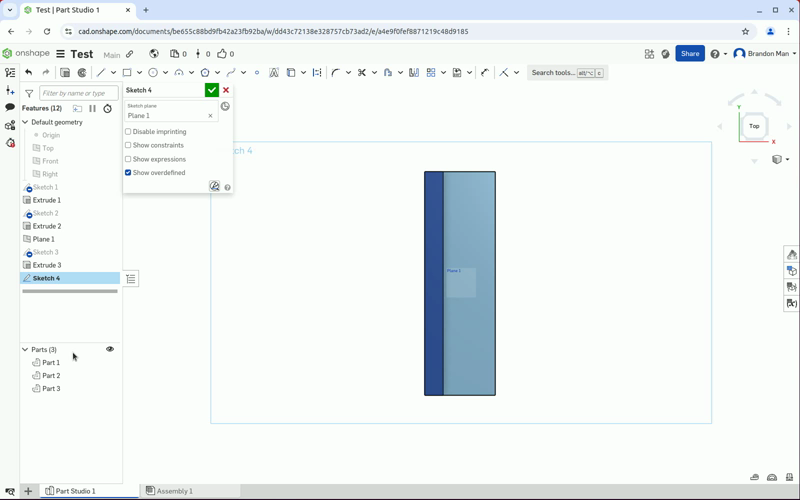
key(y)
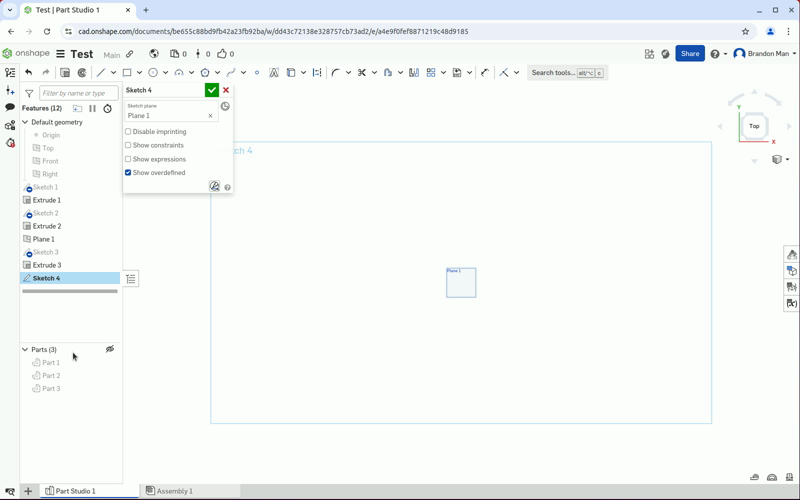
key(l)
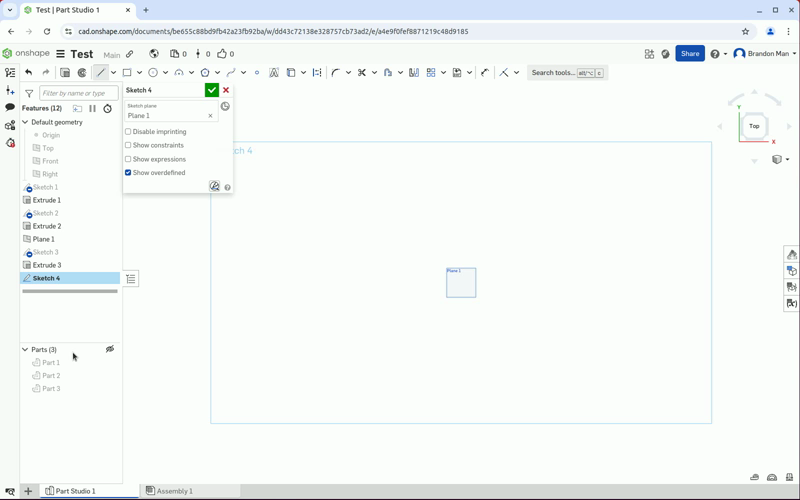
key_down(shift)
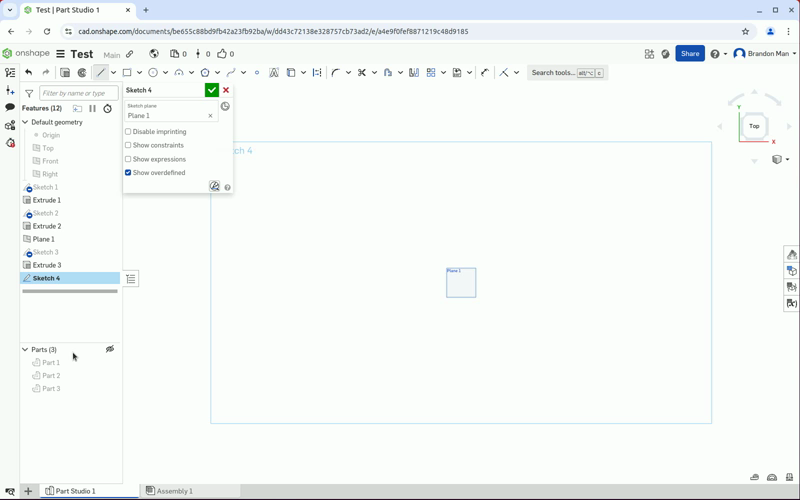
mouse_move(478, 395)
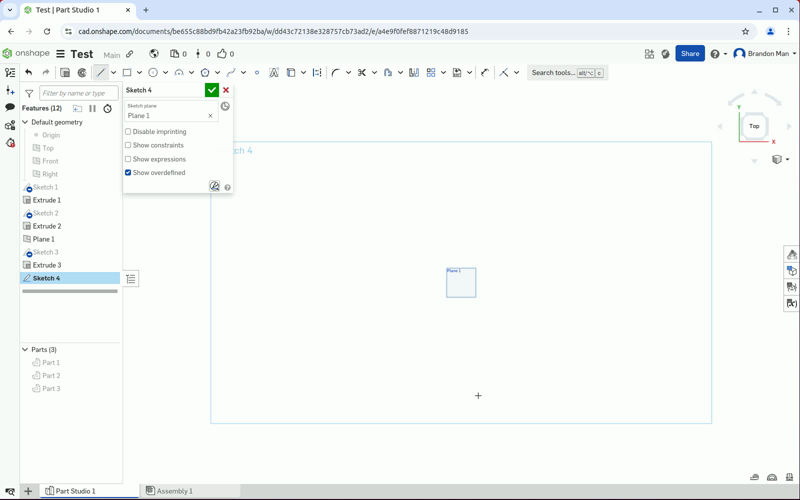
click(478, 395)
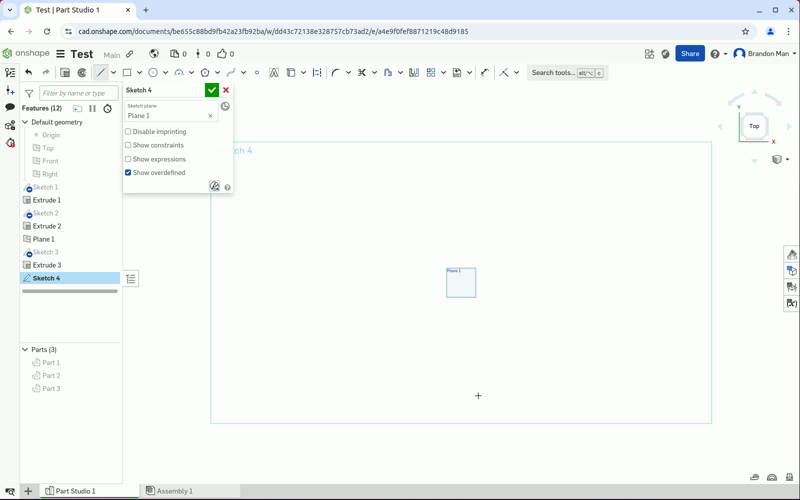
key_up(shift)
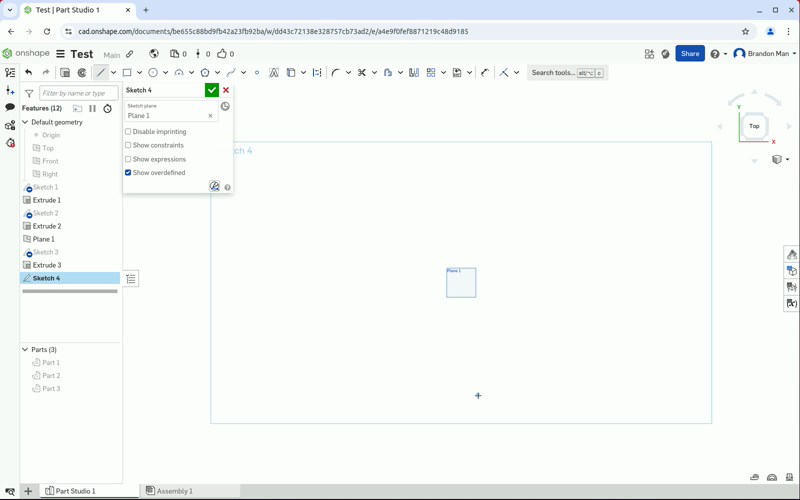
key_down(shift)
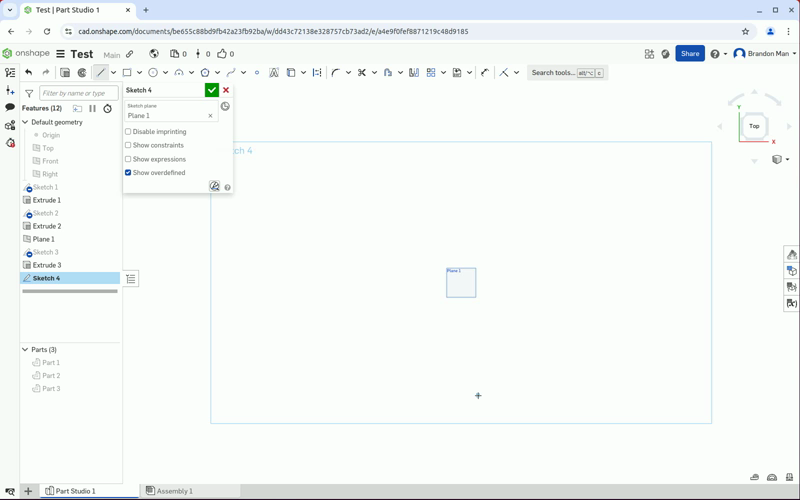
mouse_move(508, 395)
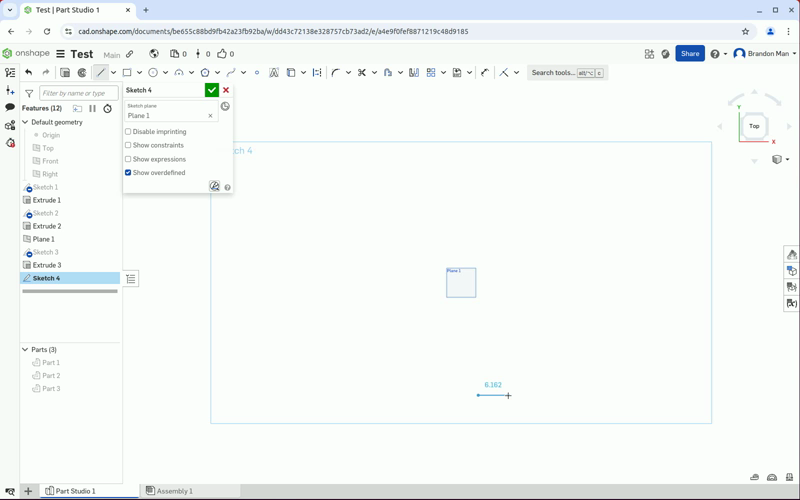
mouse_move(497, 395)
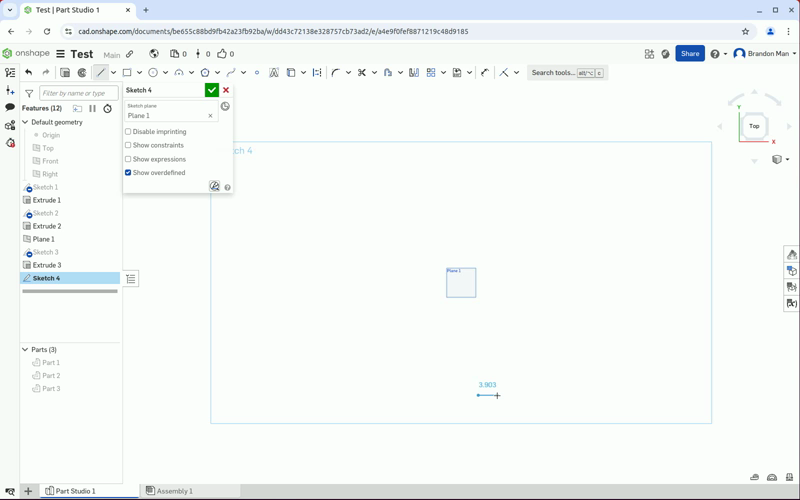
click(497, 395)
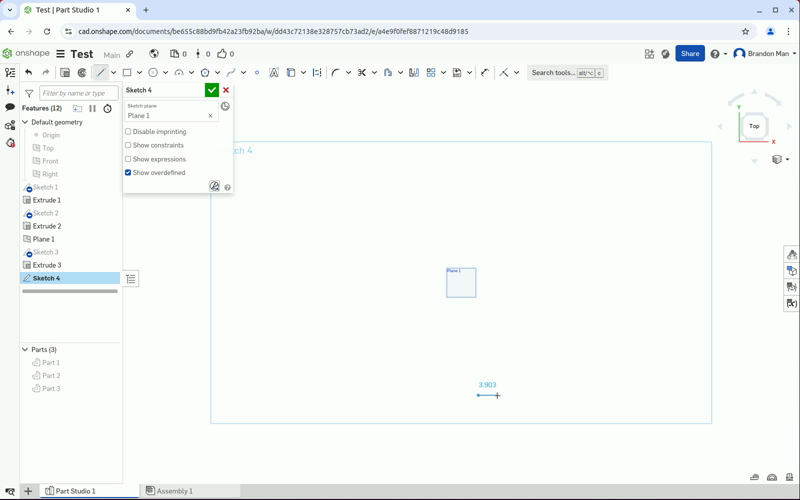
key_up(shift)
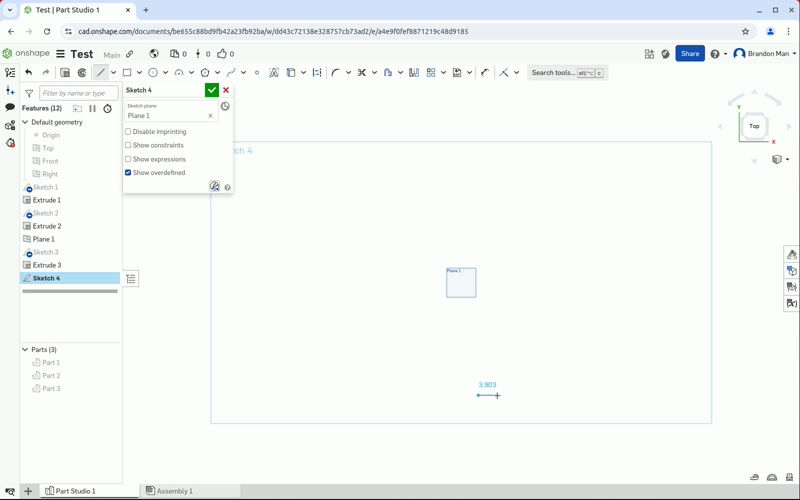
key_down(shift)
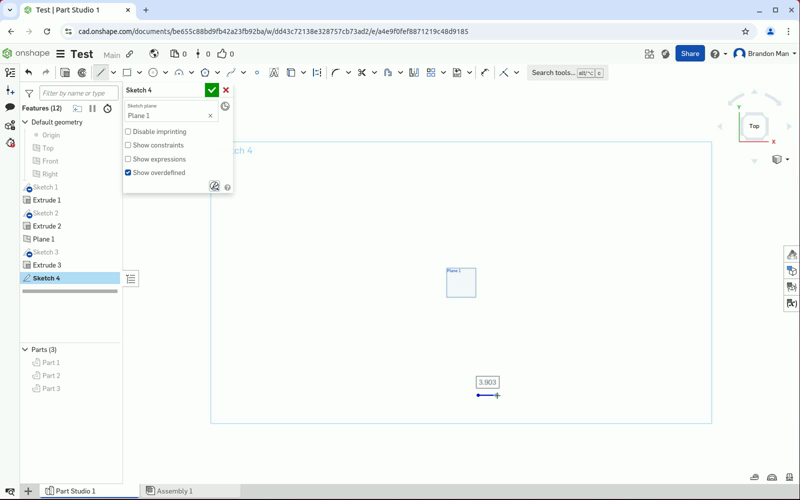
mouse_move(497, 171)
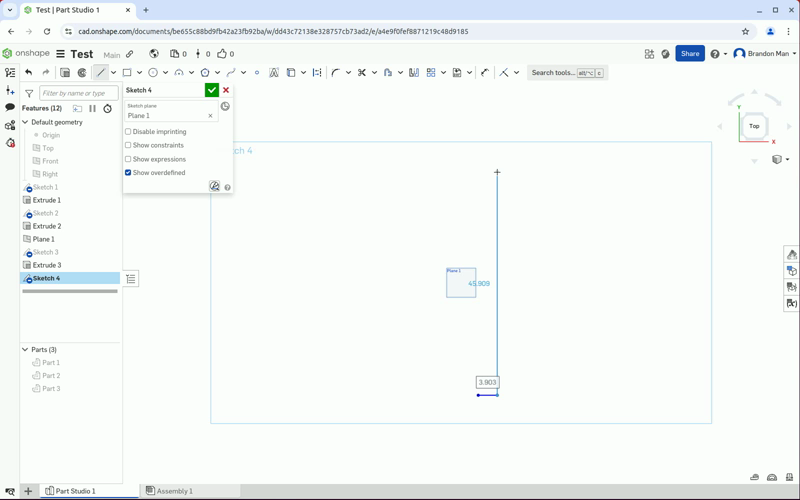
click(497, 171)
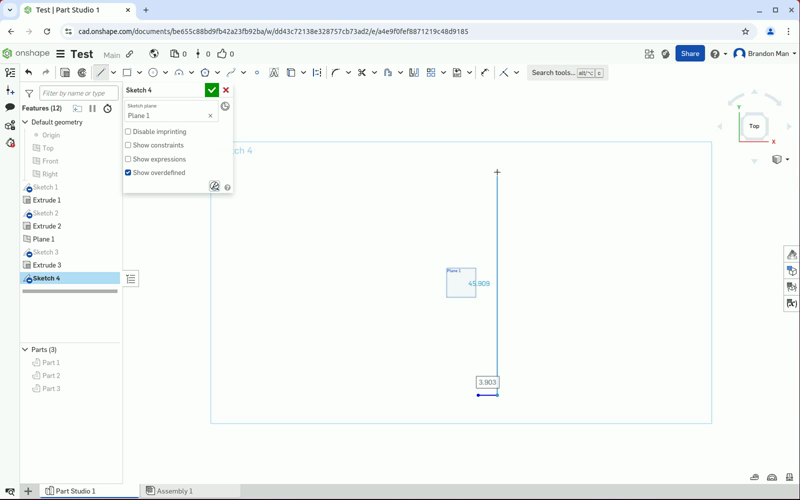
key_up(shift)
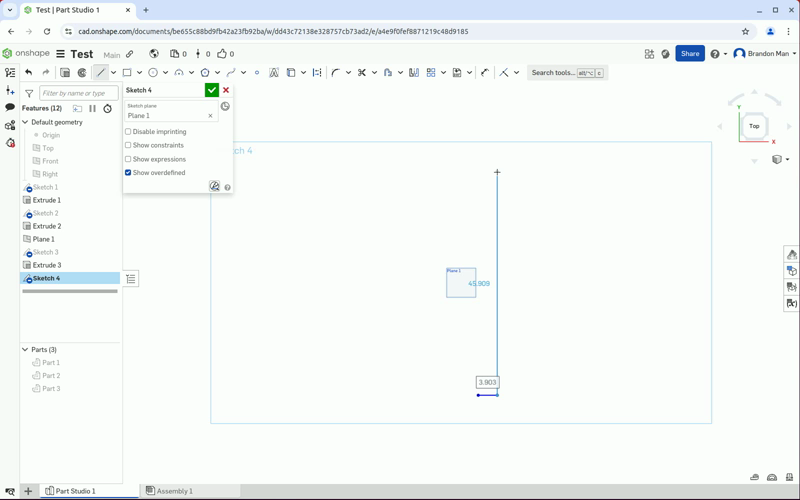
key_down(shift)
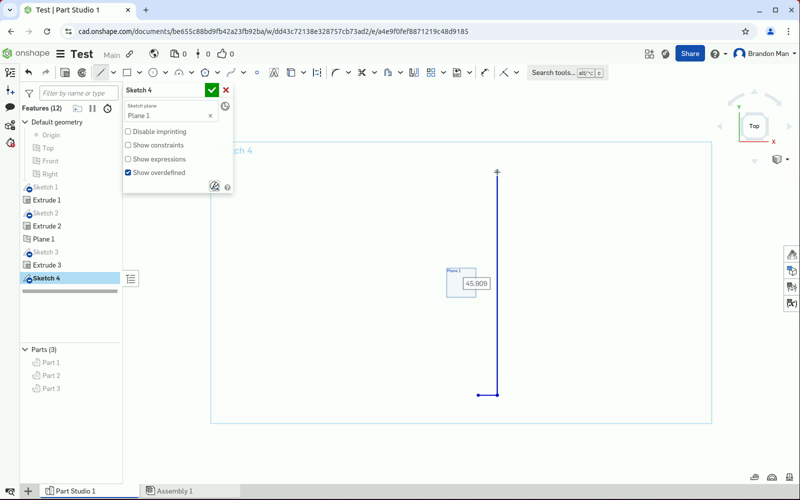
mouse_move(527, 171)
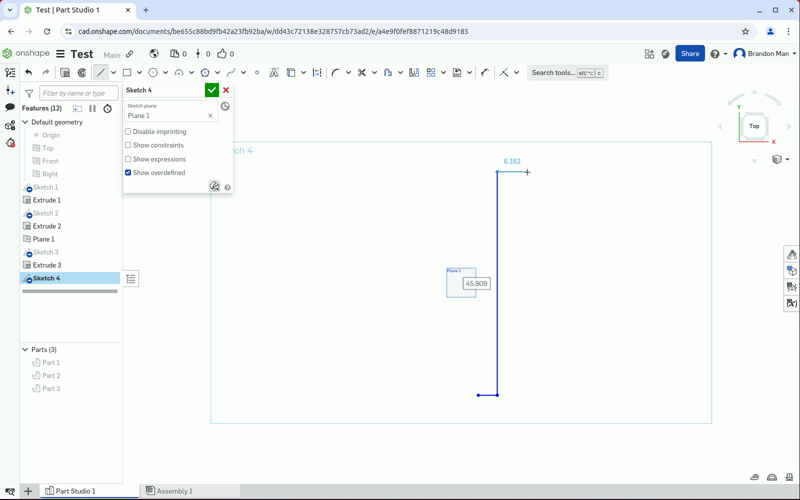
mouse_move(478, 171)
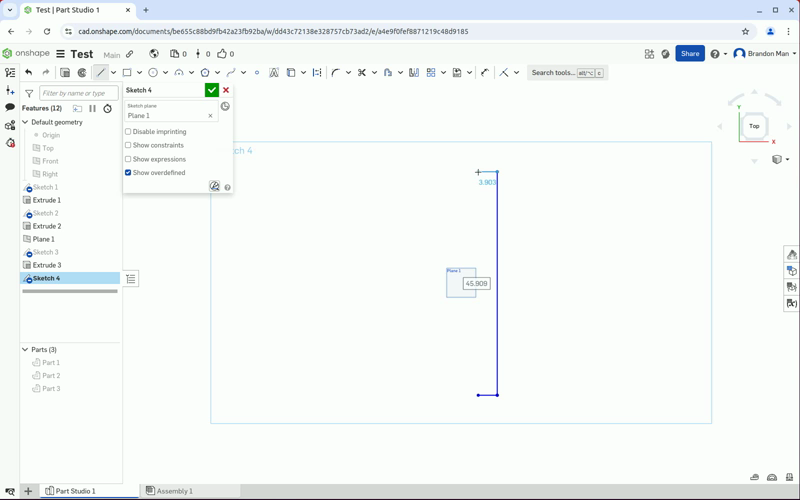
click(478, 171)
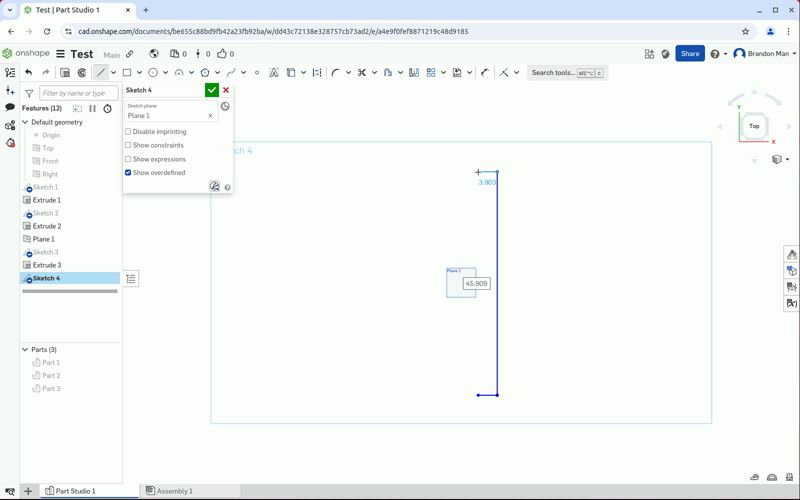
key_up(shift)
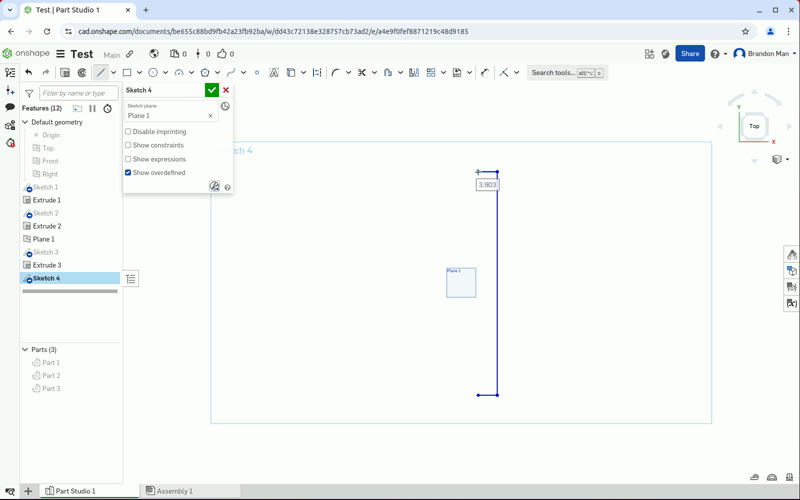
key_down(shift)
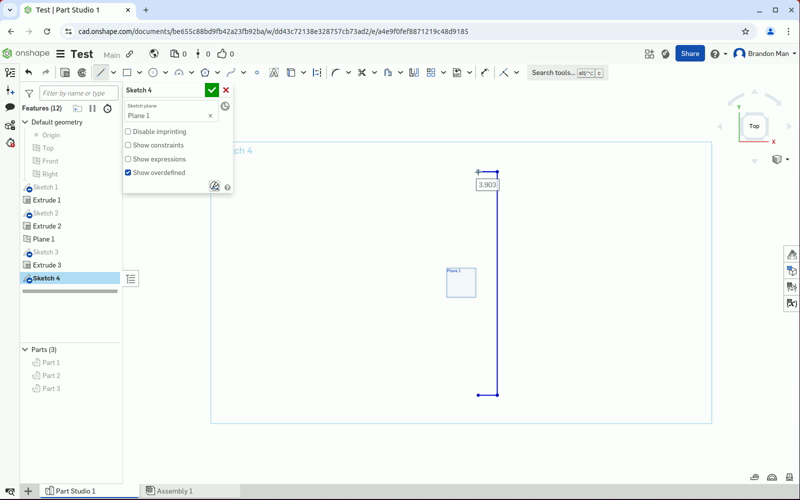
mouse_move(478, 395)
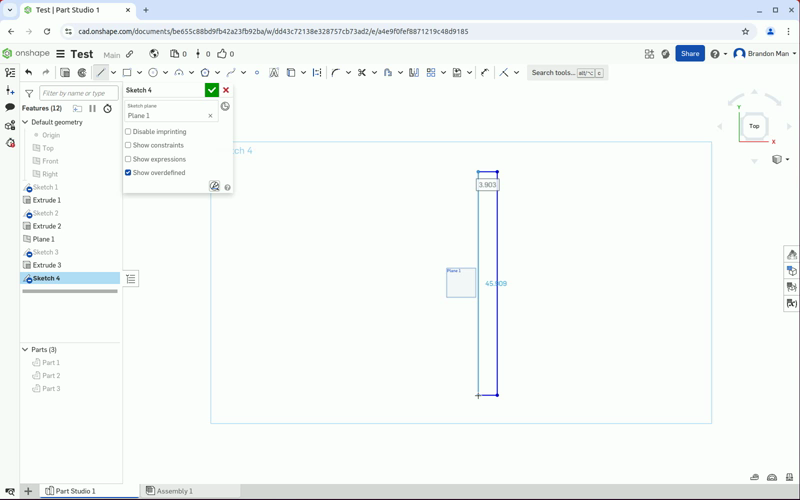
key_up(shift)
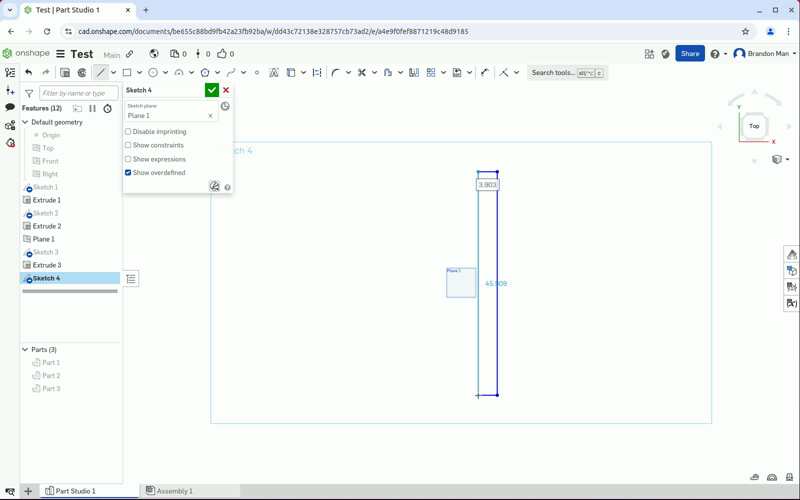
click(478, 395)
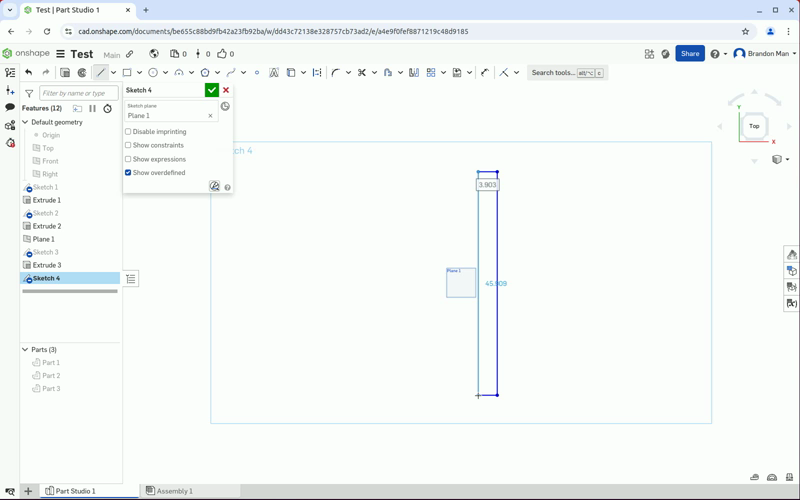
key(esc)
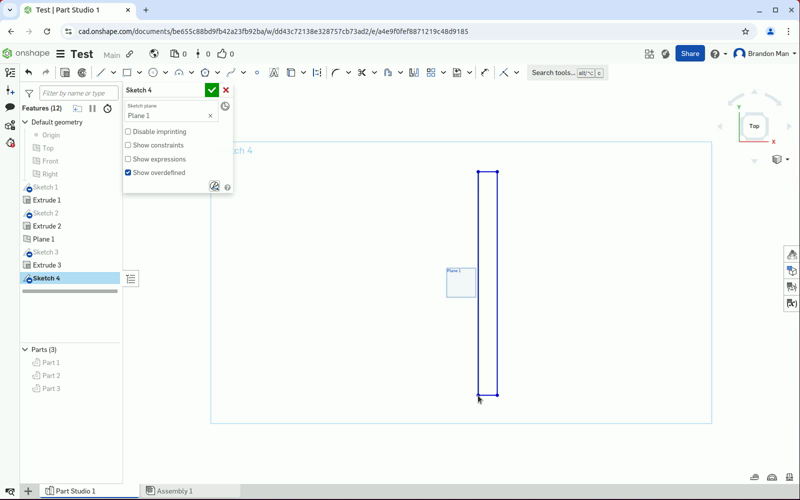
mouse_move(486, 362)
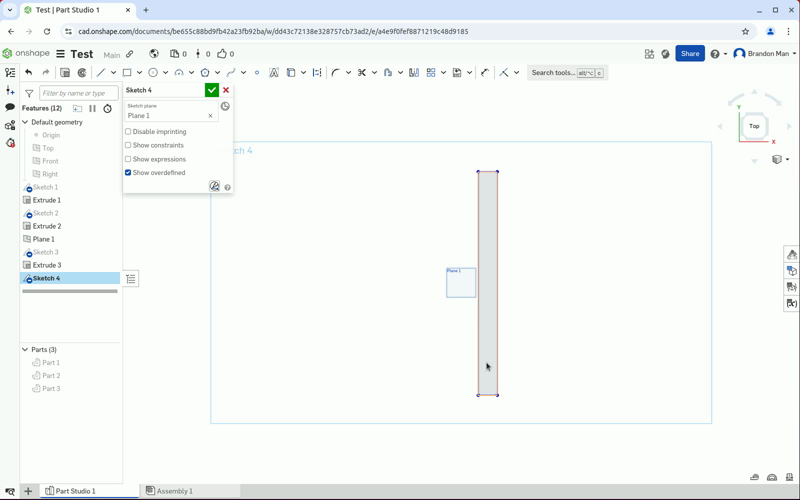
click(486, 362)
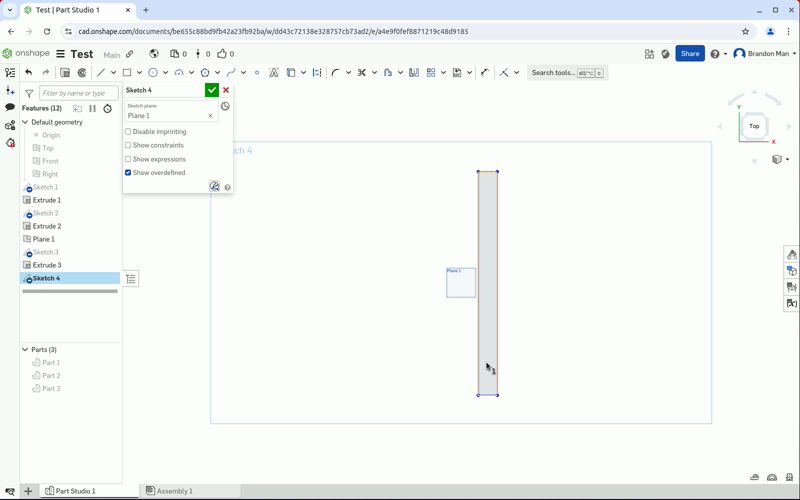
mouse_move(73, 352)
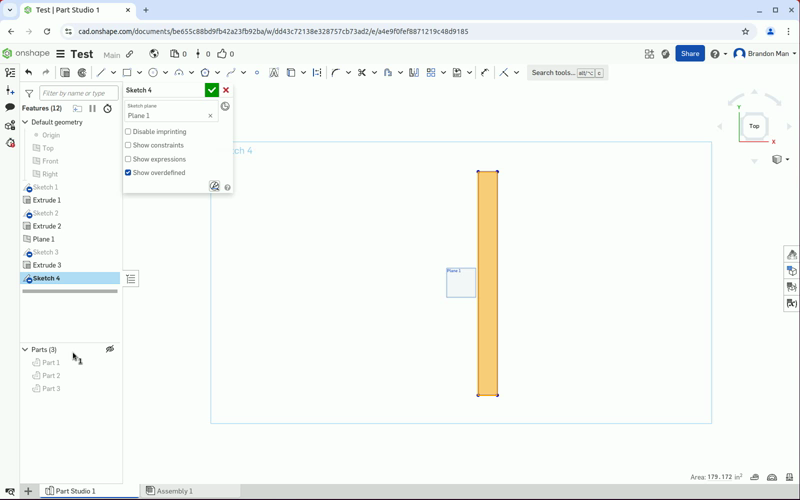
key(shift+y)
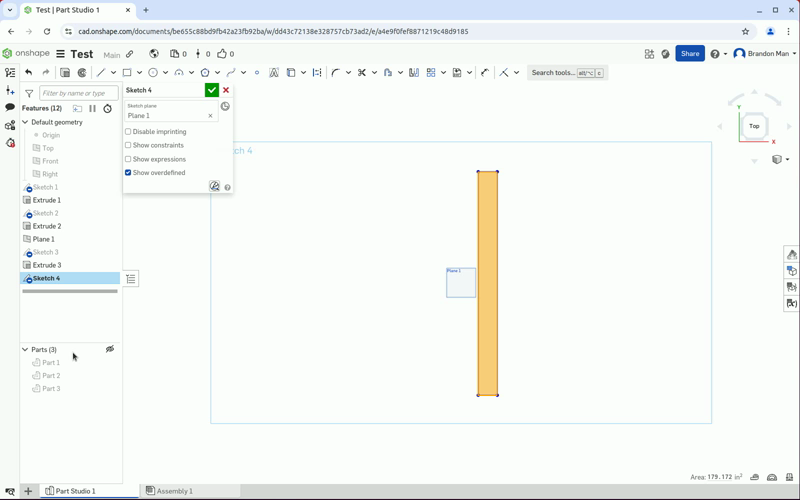
key(shift+e)
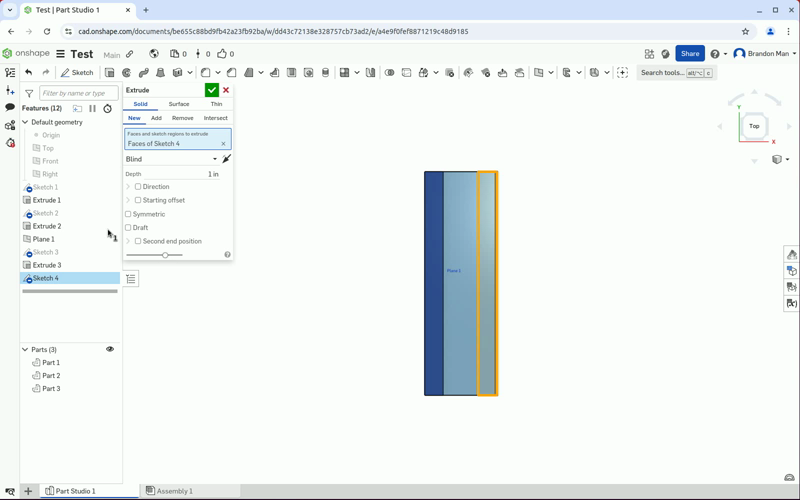
mouse_move(143, 106)
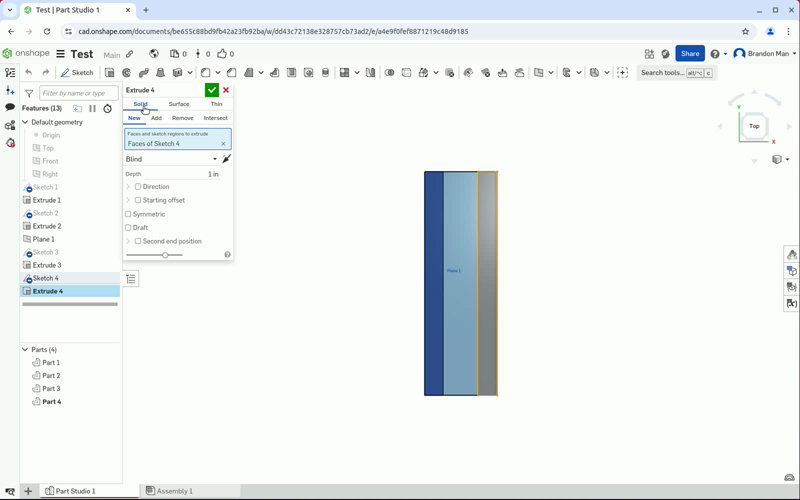
click(143, 106)
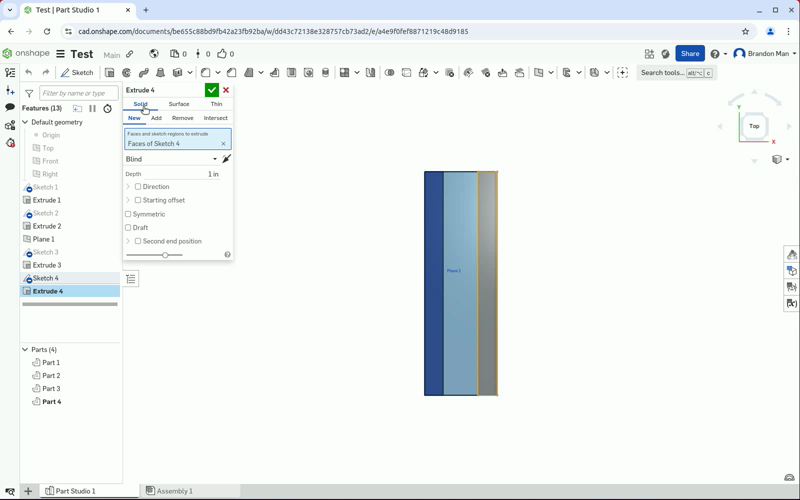
mouse_move(137, 120)
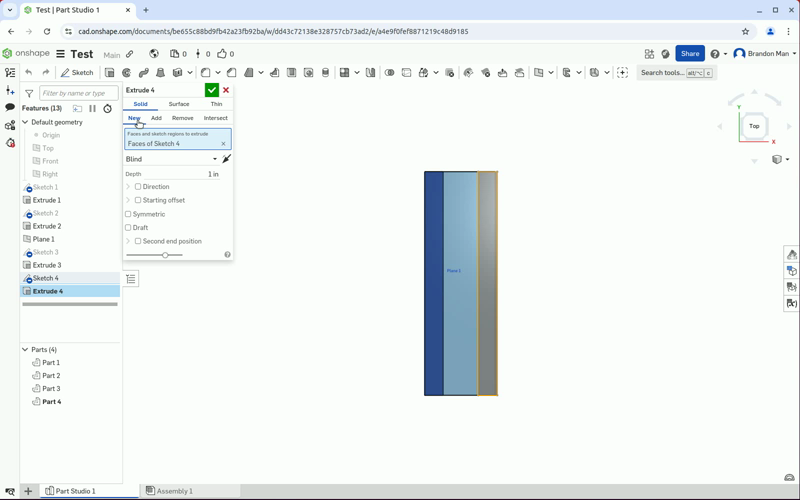
click(137, 120)
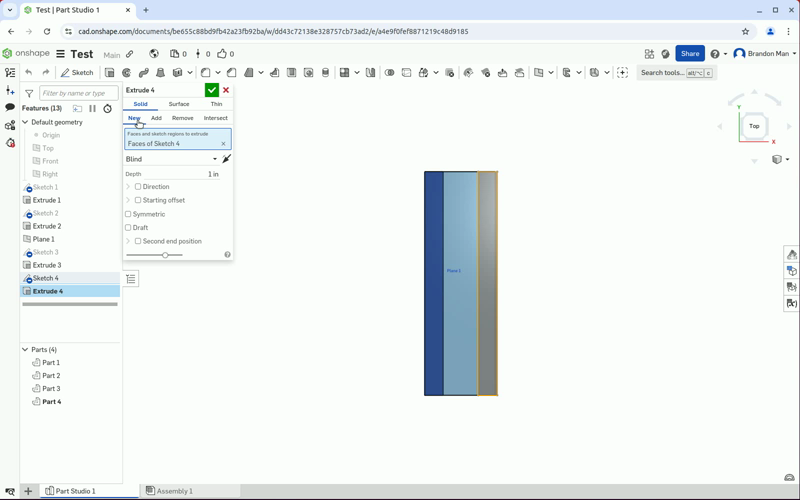
key(tab, 4)
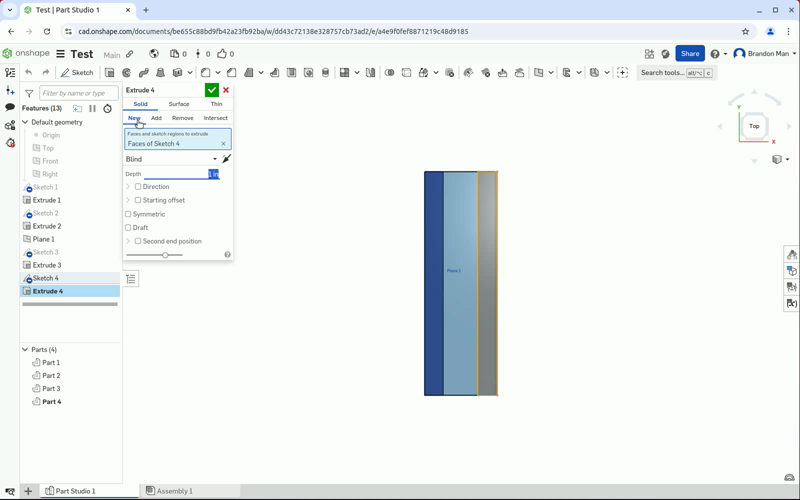
text(3.611)
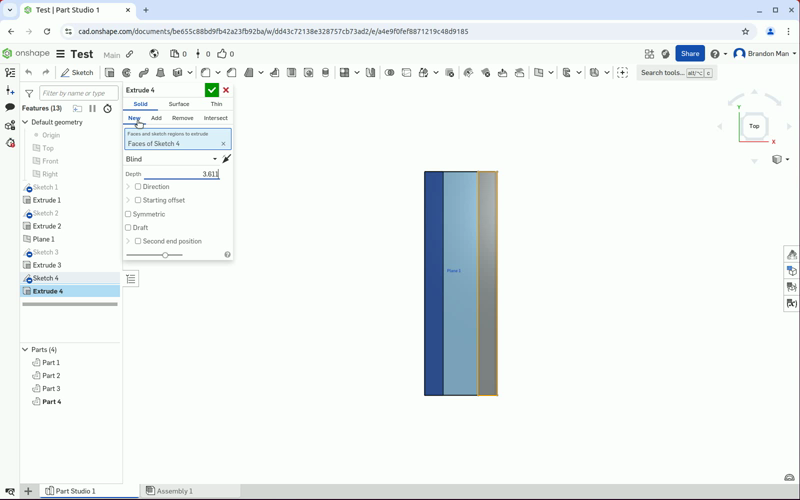
key(enter)
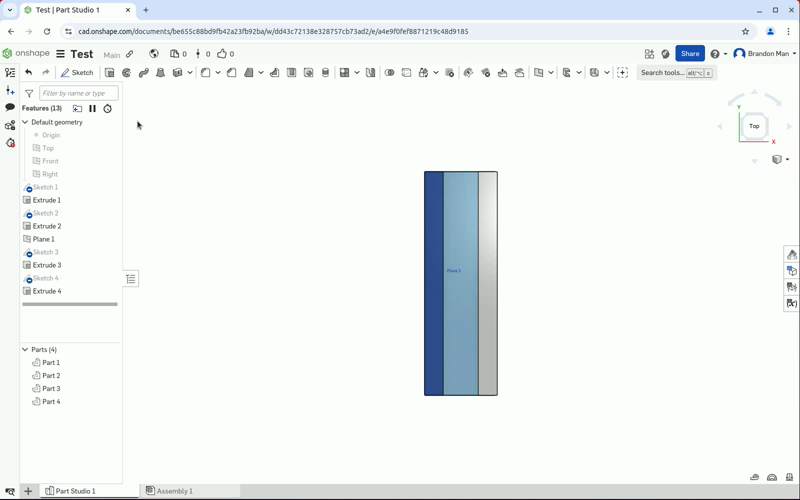
key(shift+h)
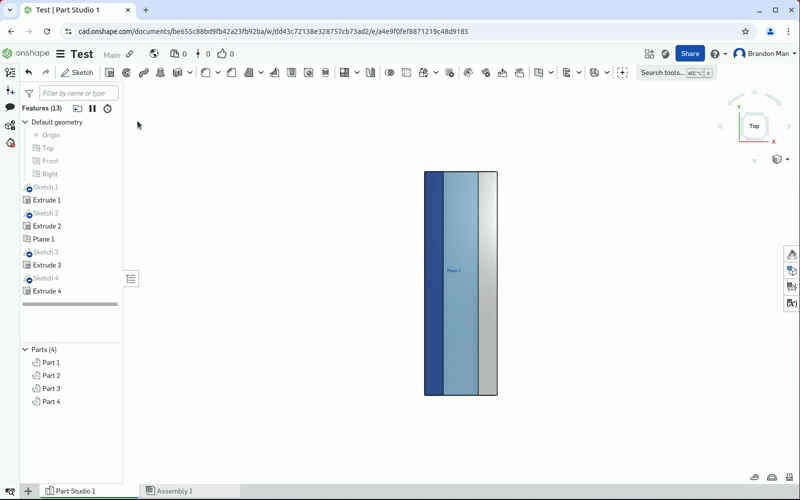
key(shift+h)
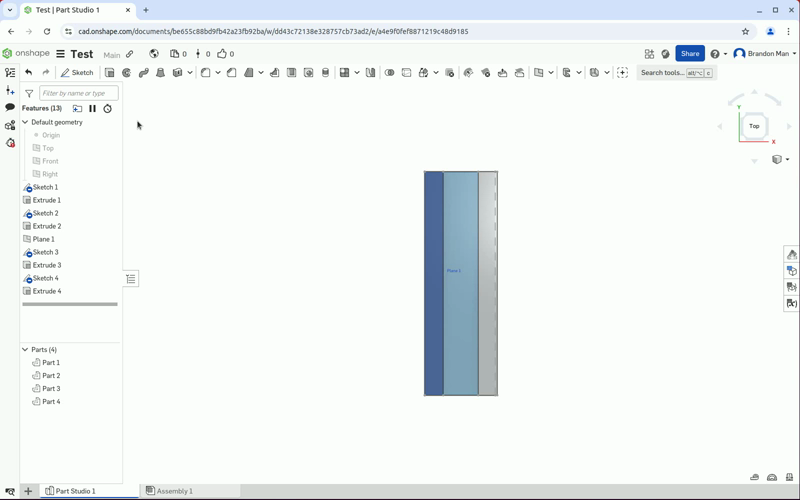
key(shift+7)
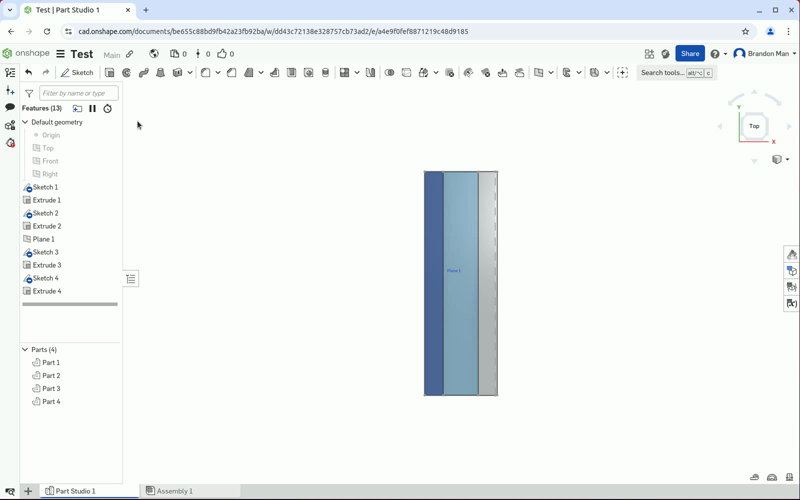
key(up, 3)
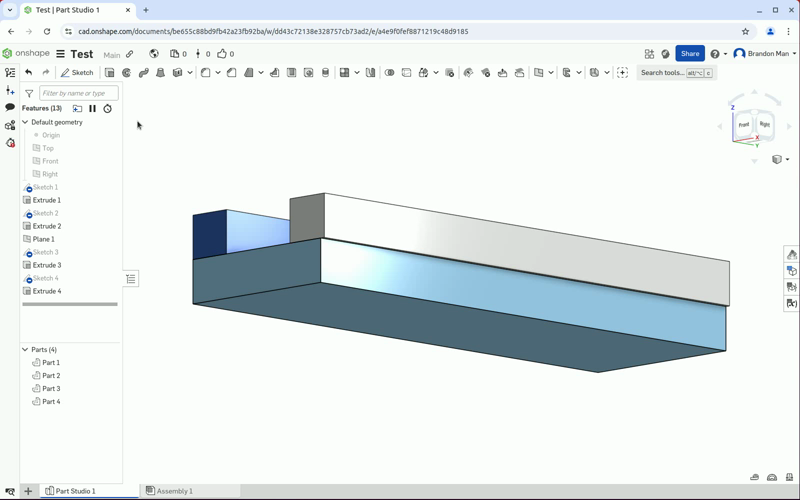
key(left, 3)
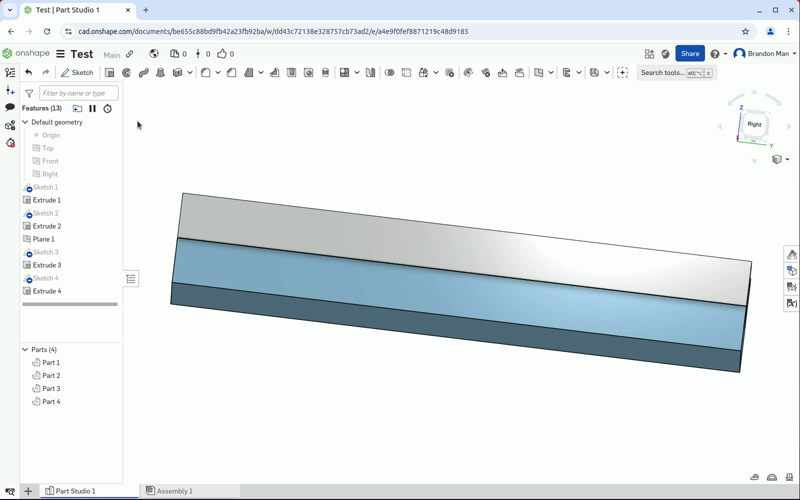
key(right, 3)
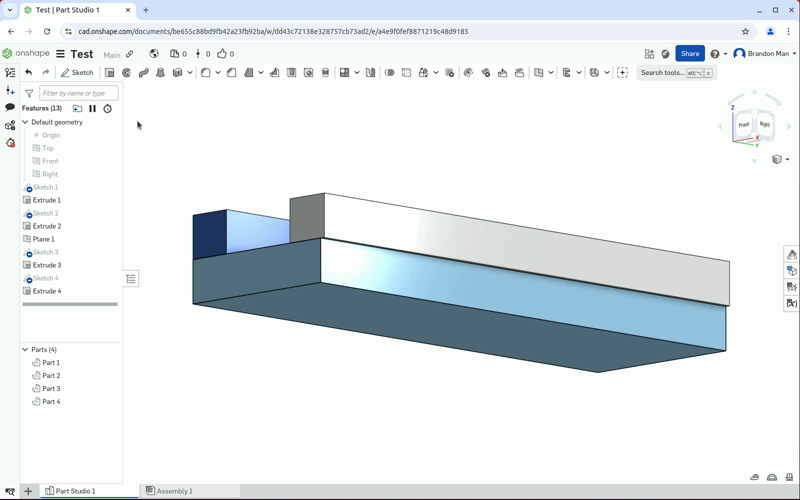
key(down, 3)
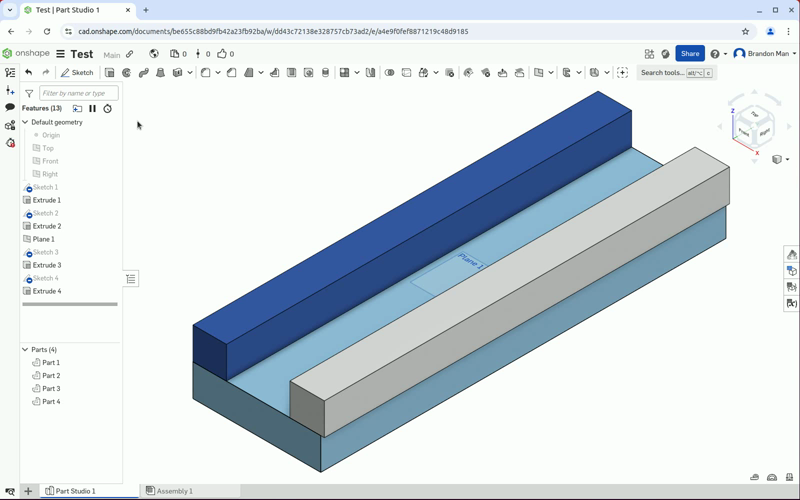
mouse_move(73, 189)
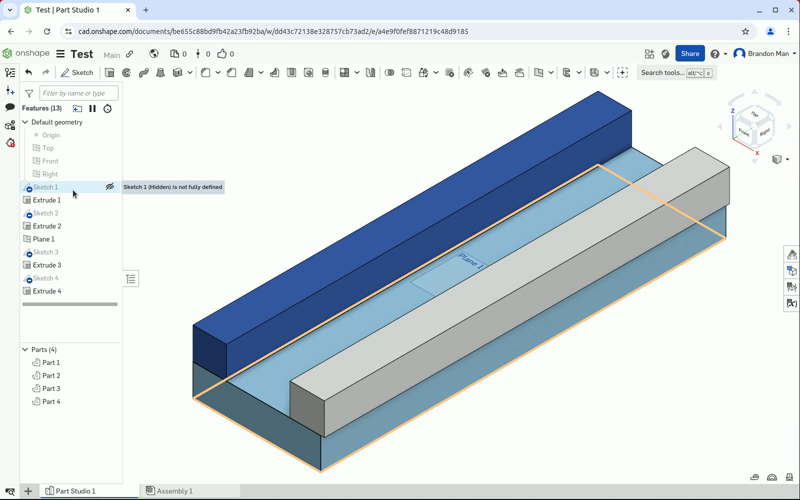
click(73, 189)